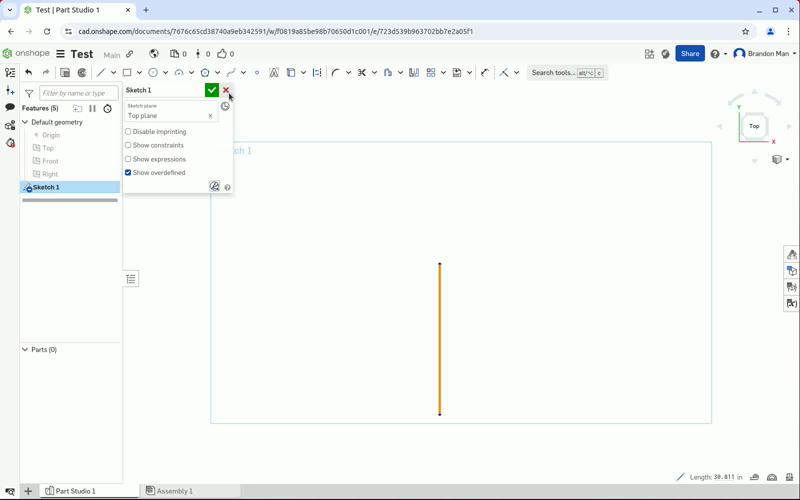
key(shift+h)
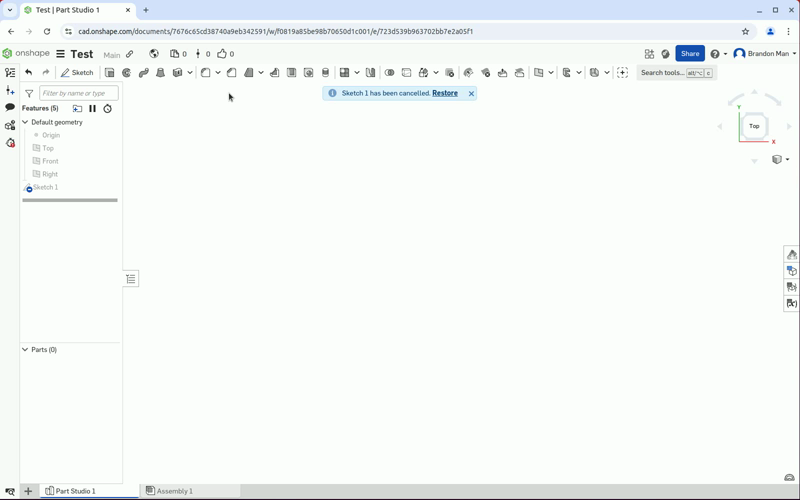
mouse_move(73, 352)
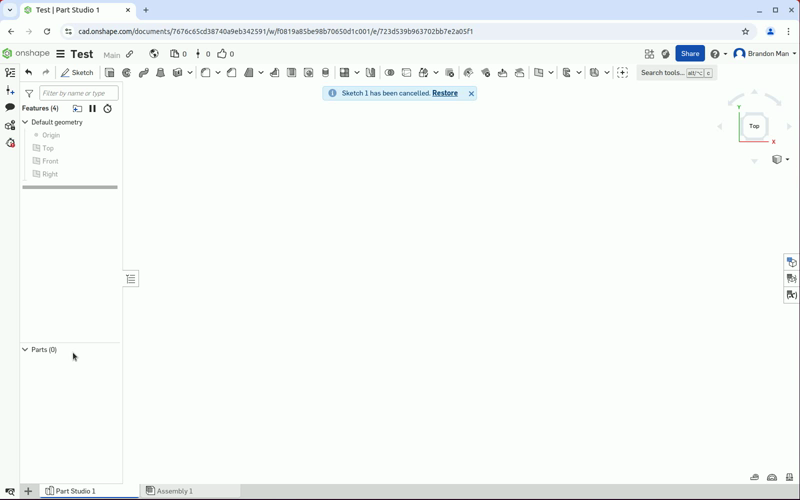
key(y)
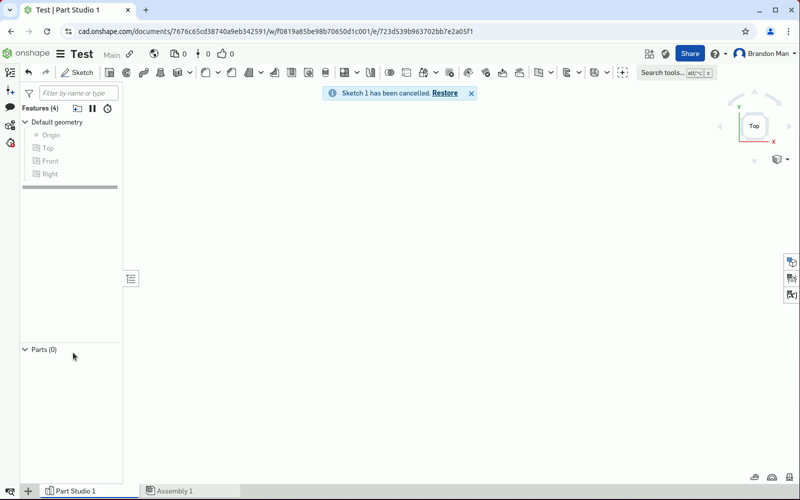
key(shift+p)
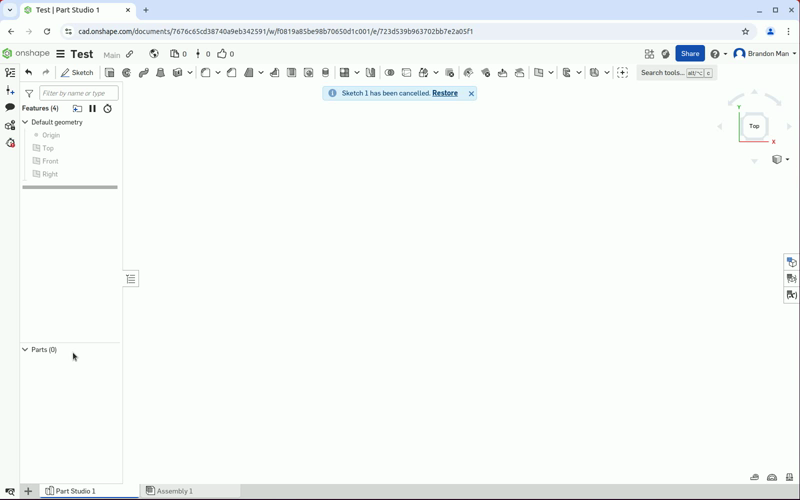
key(space)
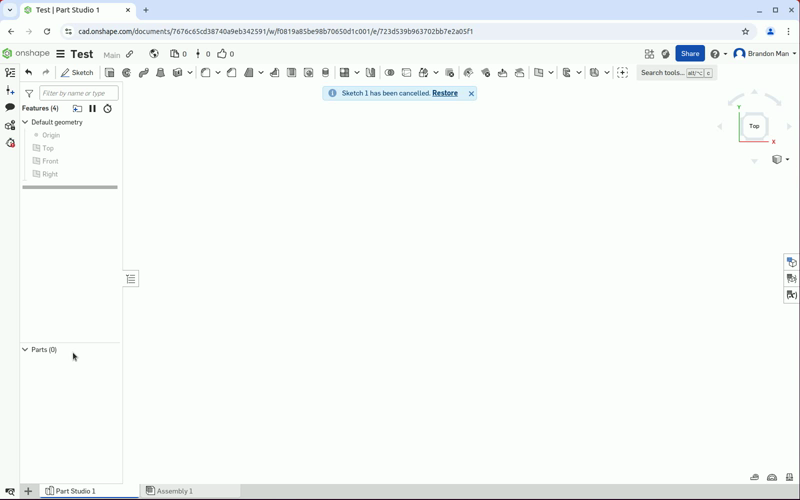
key_down(shift)
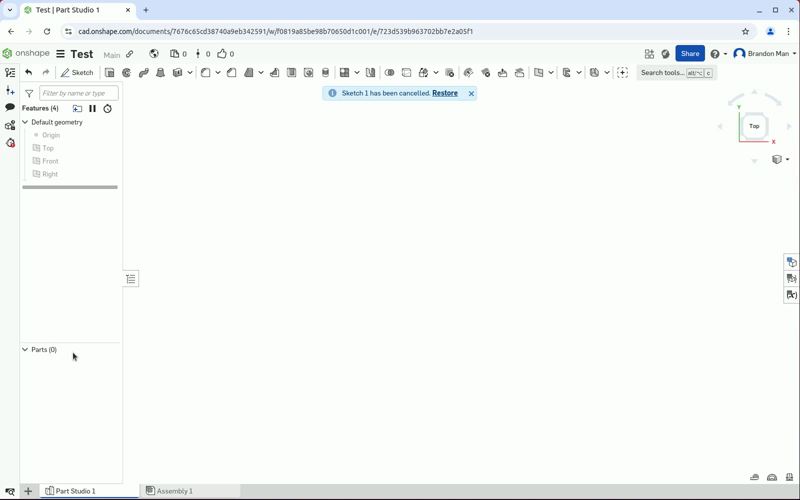
key(up)
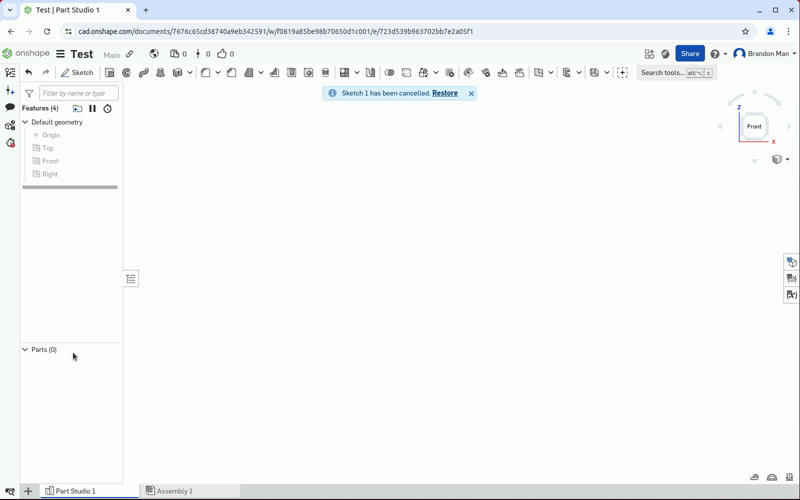
key_up(shift)
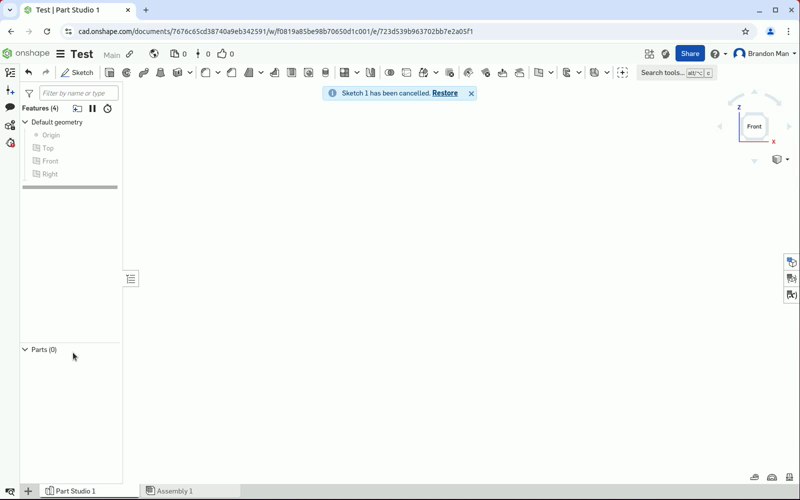
mouse_move(73, 352)
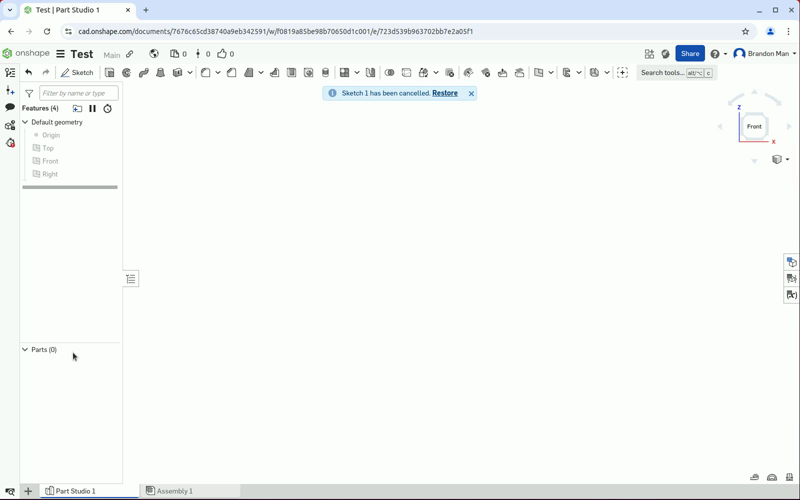
key(shift+y)
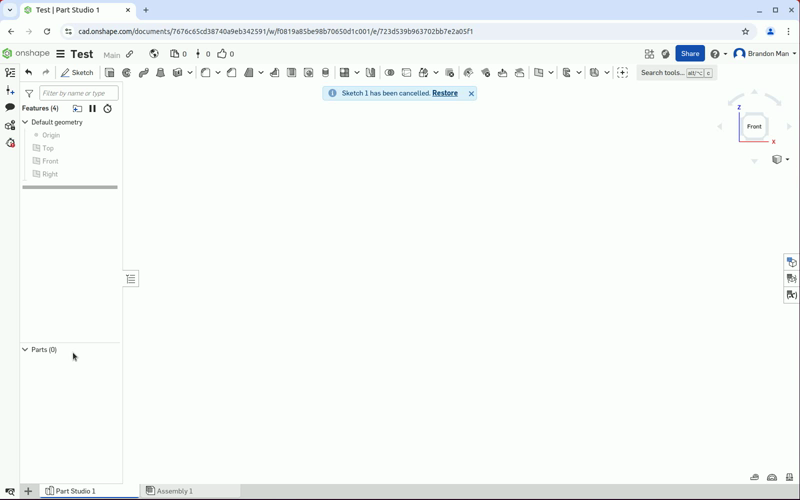
key(shift+s)
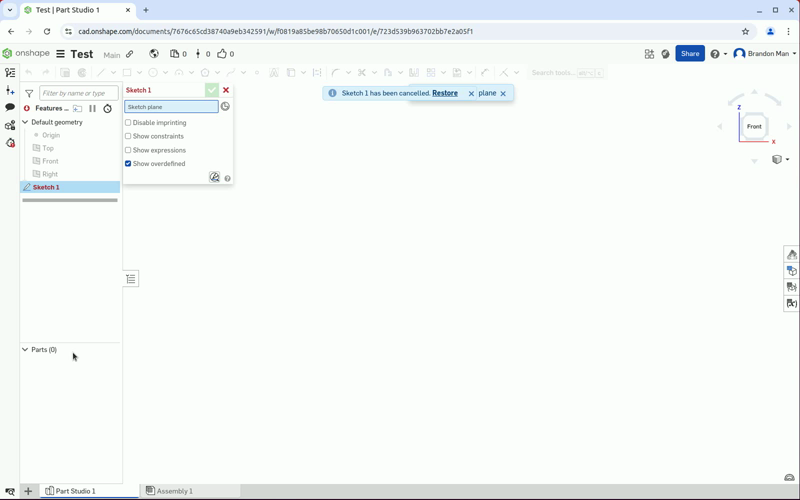
mouse_move(73, 163)
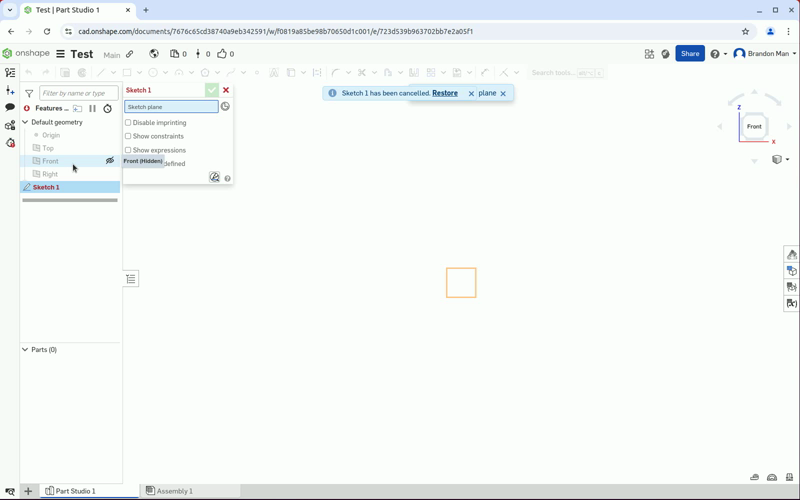
click(73, 163)
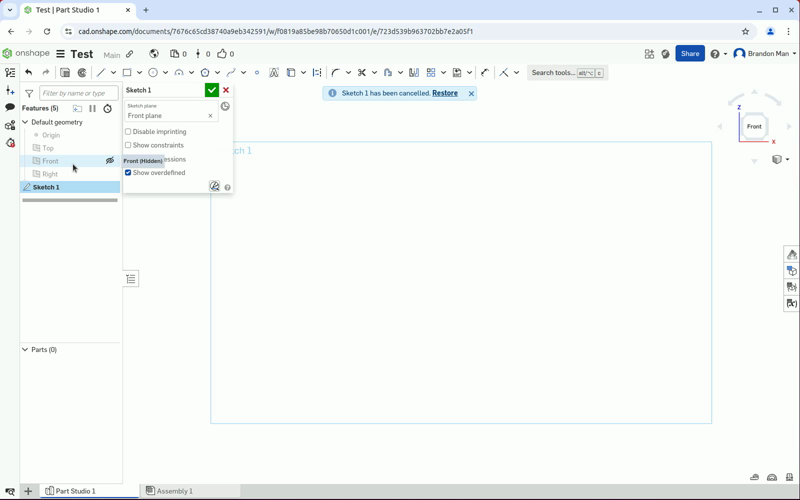
mouse_move(73, 352)
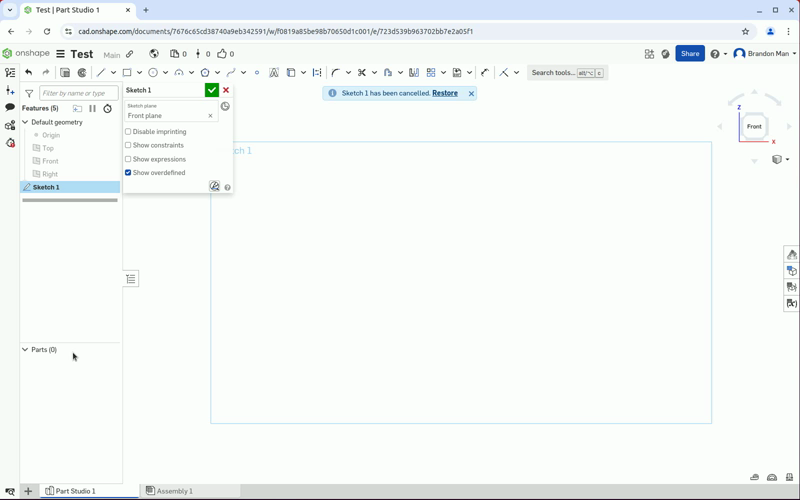
key(y)
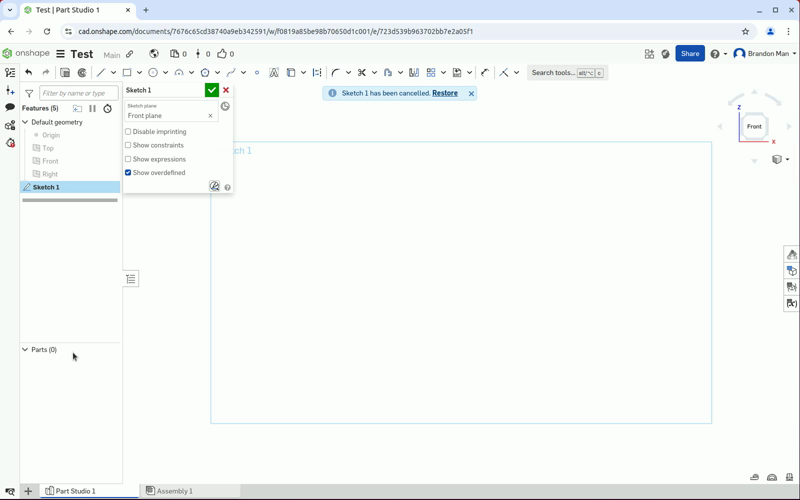
key(l)
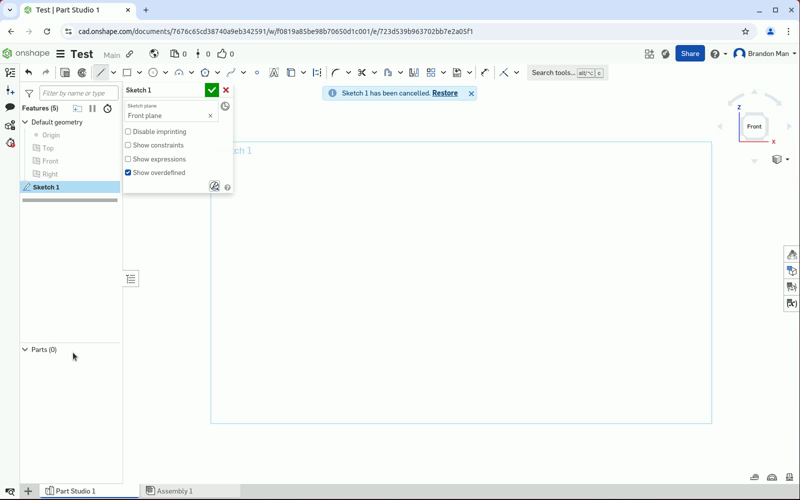
key_down(shift)
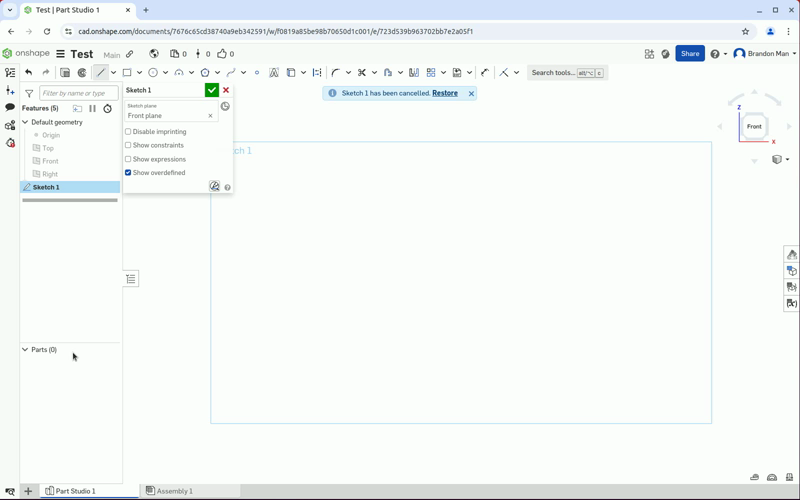
mouse_move(348, 282)
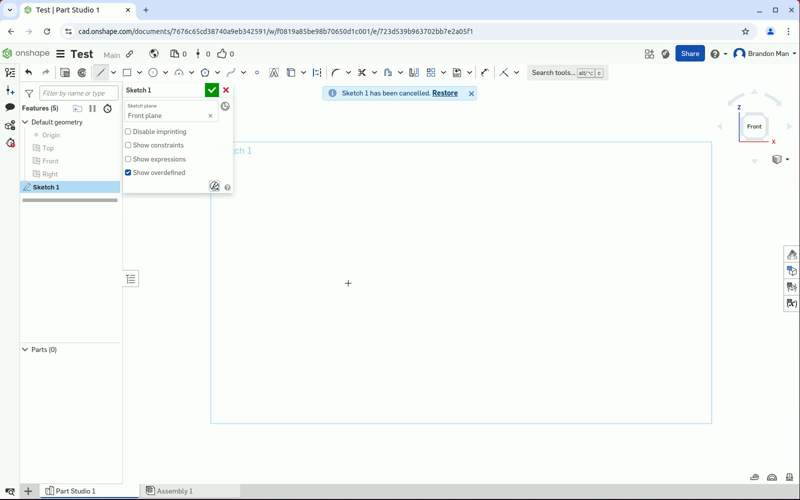
click(348, 282)
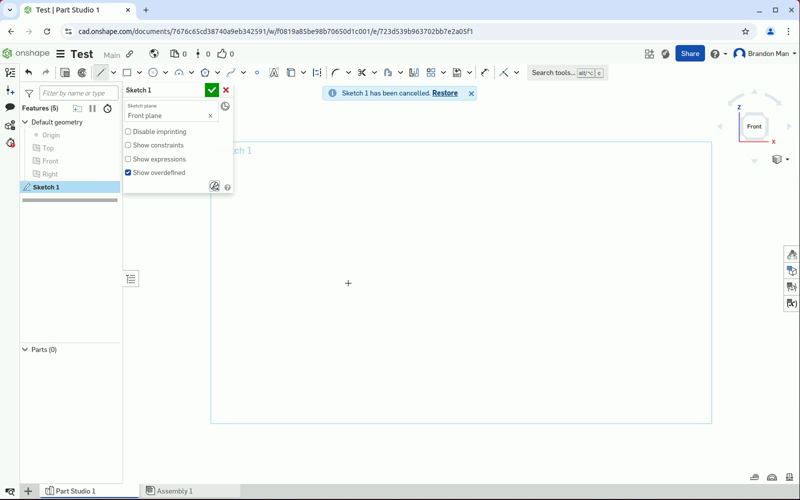
key_up(shift)
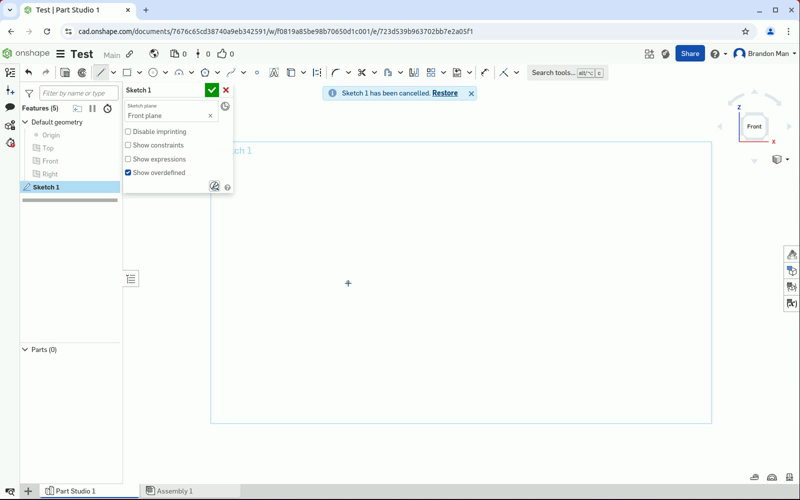
key_down(shift)
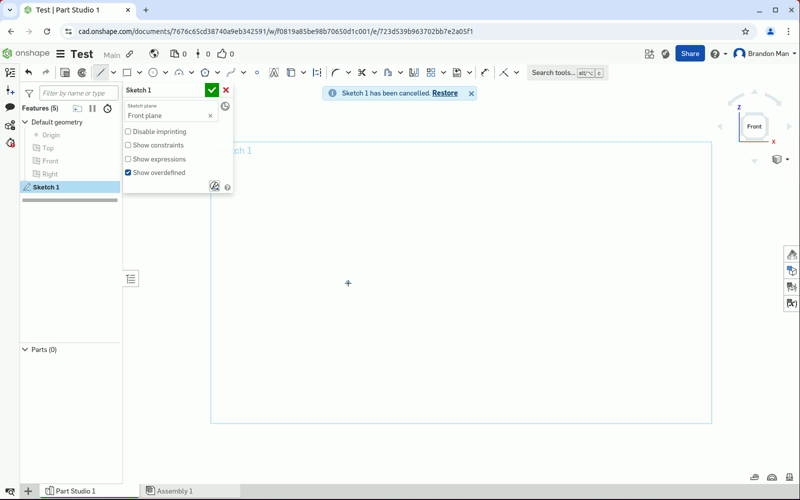
mouse_move(460, 282)
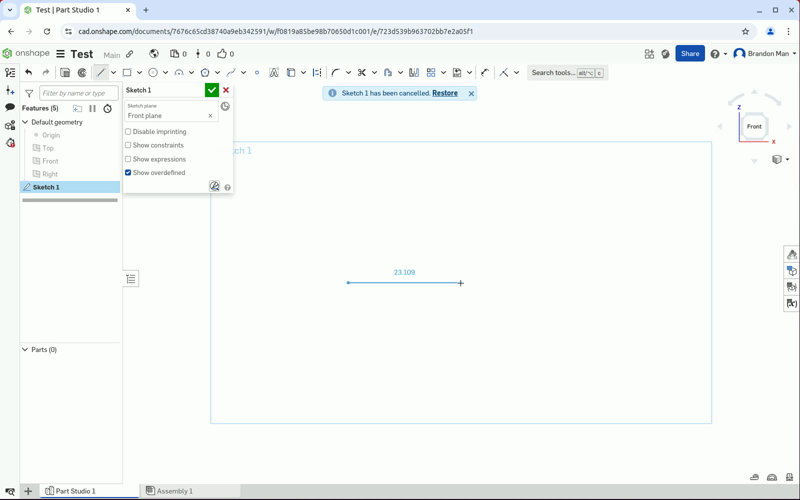
click(460, 282)
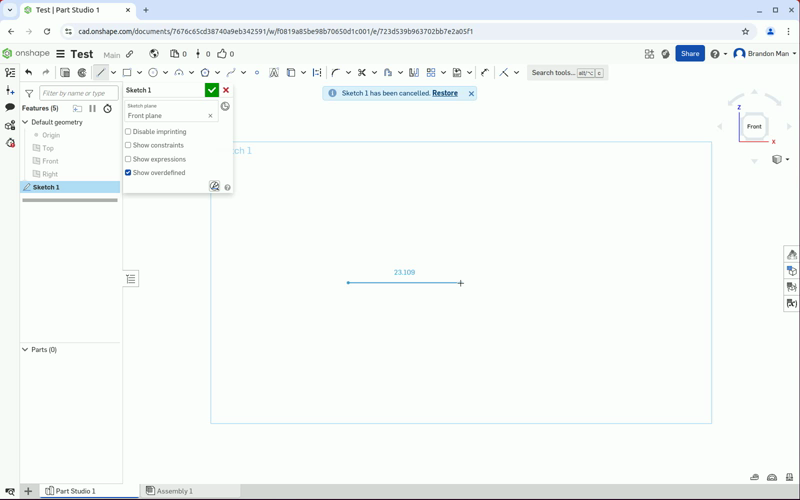
key_up(shift)
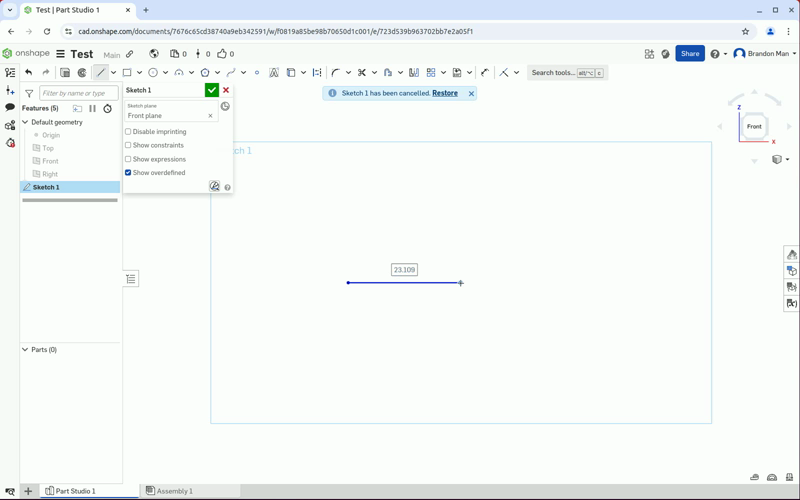
key_down(shift)
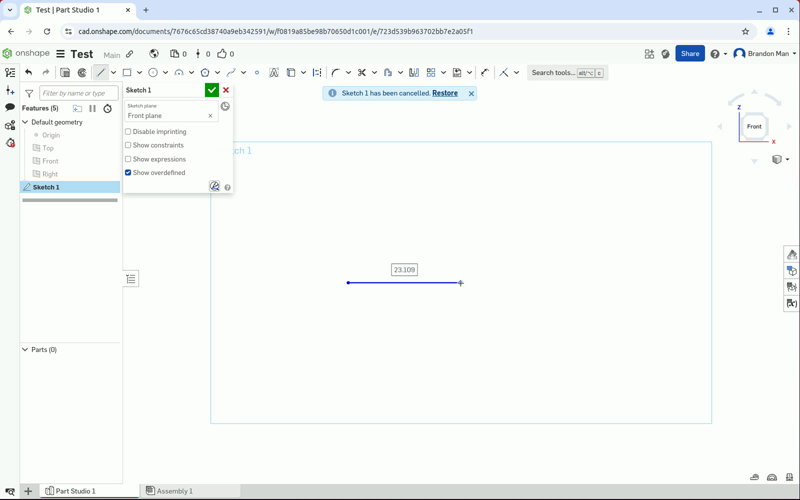
mouse_move(490, 282)
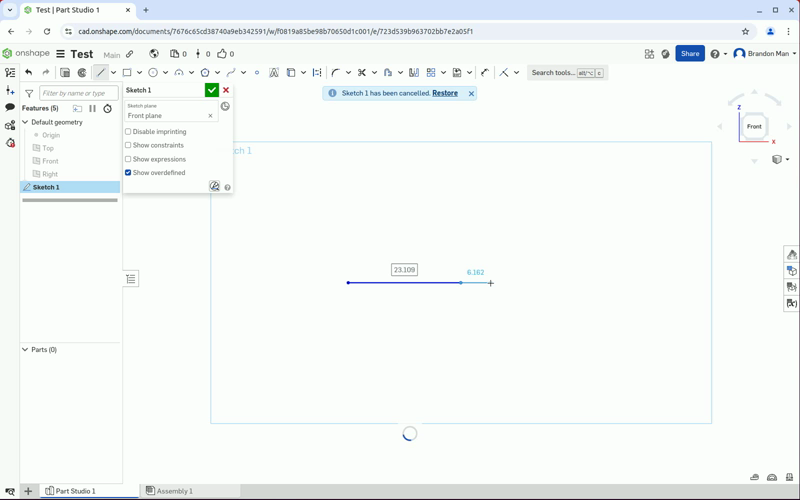
mouse_move(460, 237)
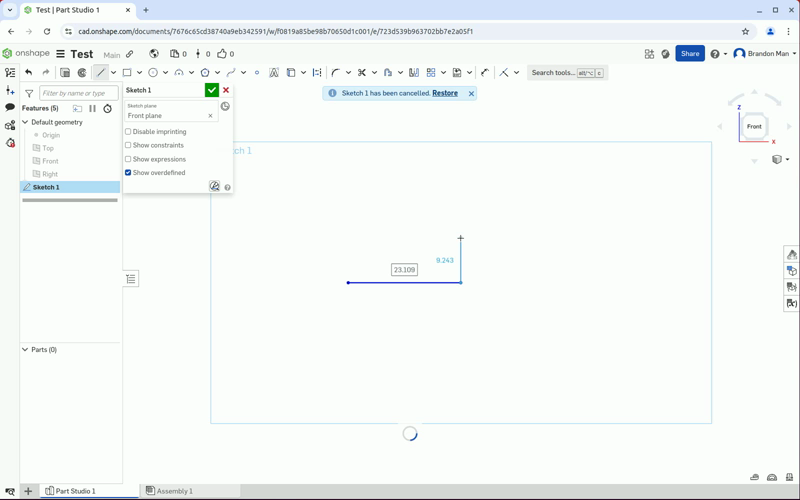
click(460, 237)
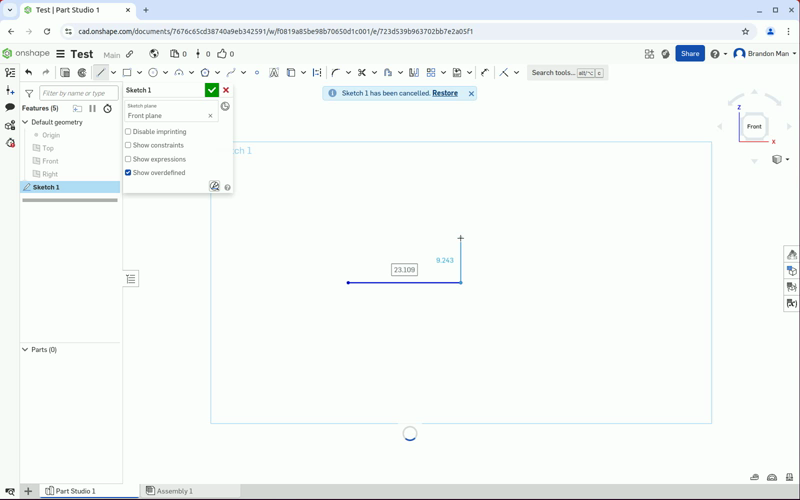
key_up(shift)
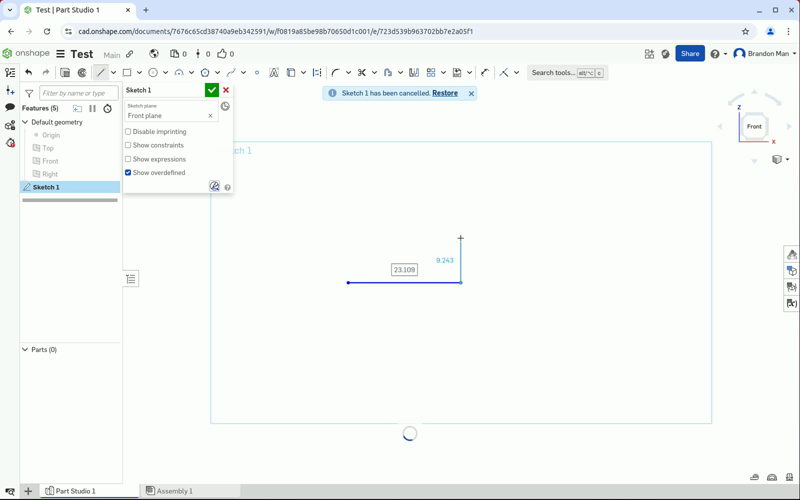
key_down(shift)
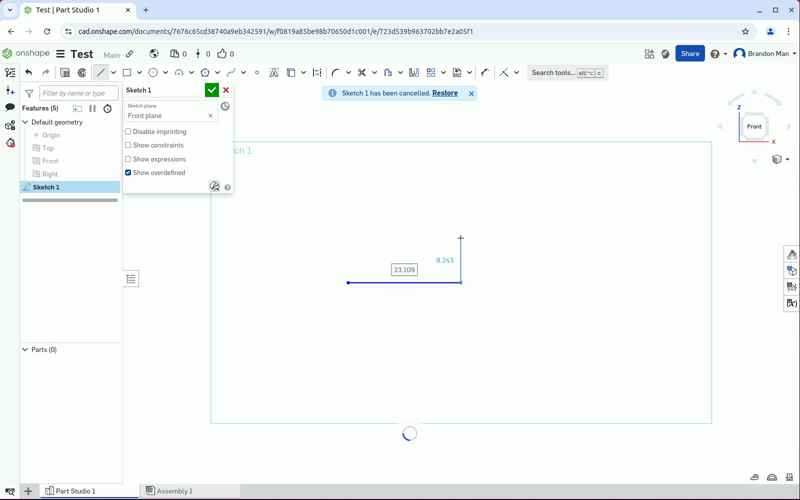
mouse_move(348, 222)
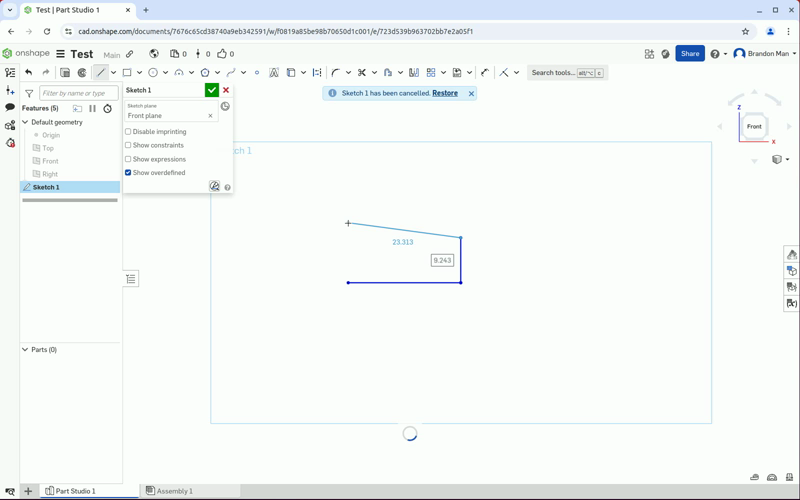
click(348, 222)
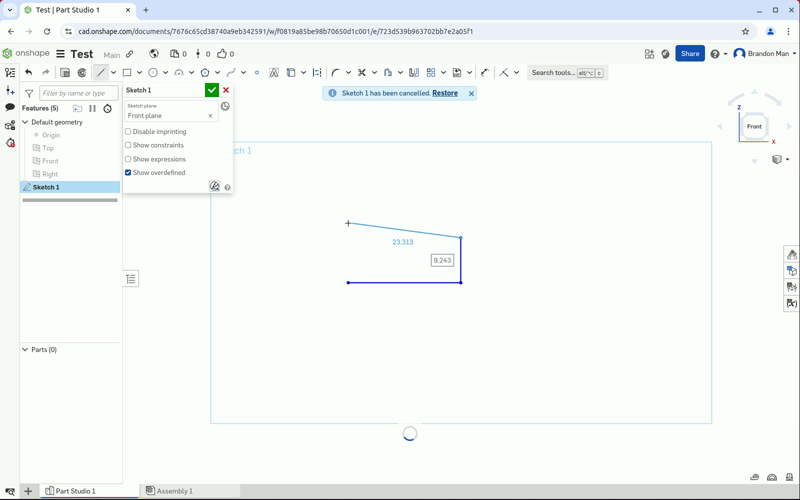
key_up(shift)
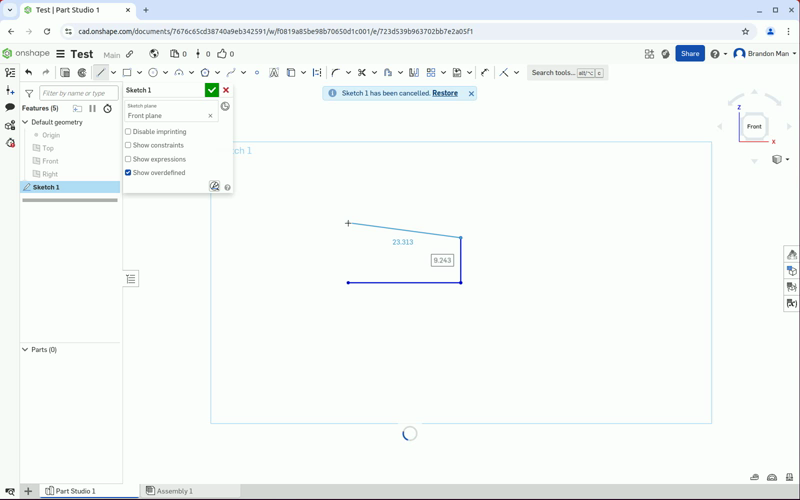
key_down(shift)
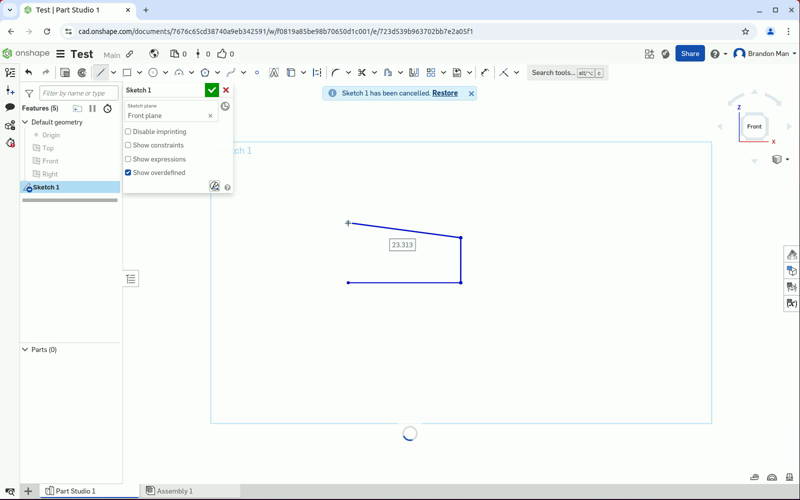
mouse_move(348, 282)
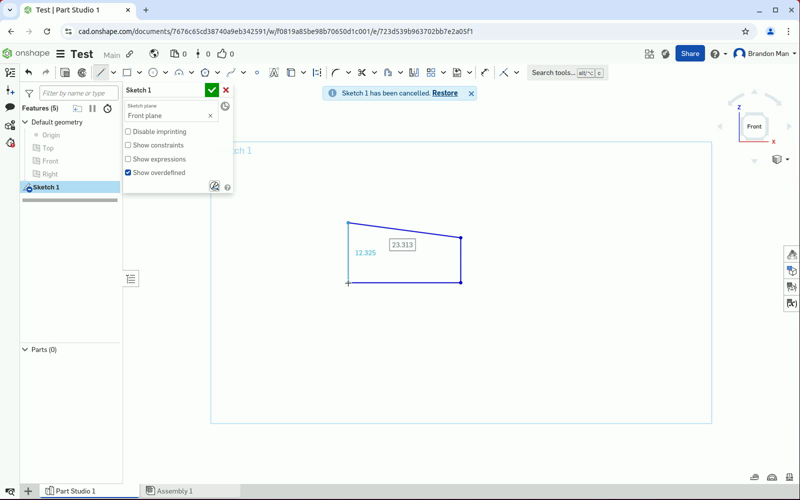
key_up(shift)
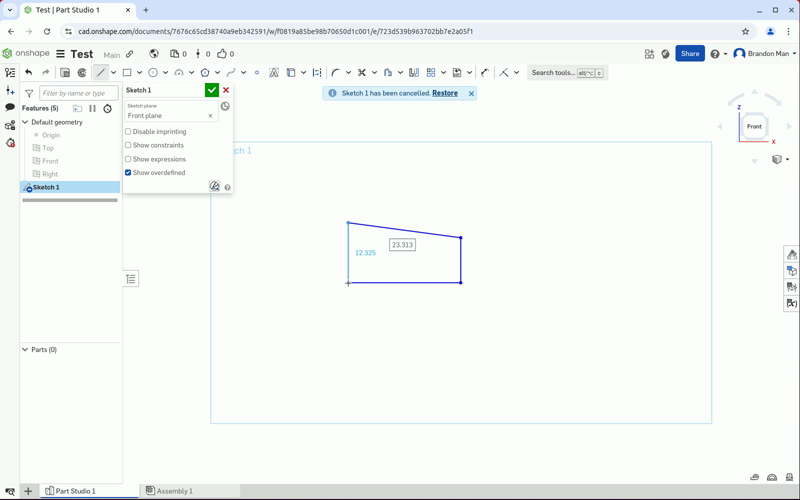
click(348, 282)
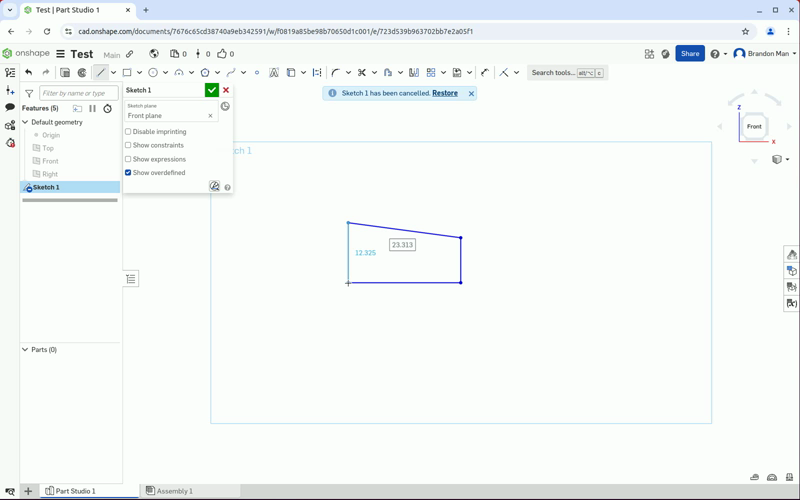
key(esc)
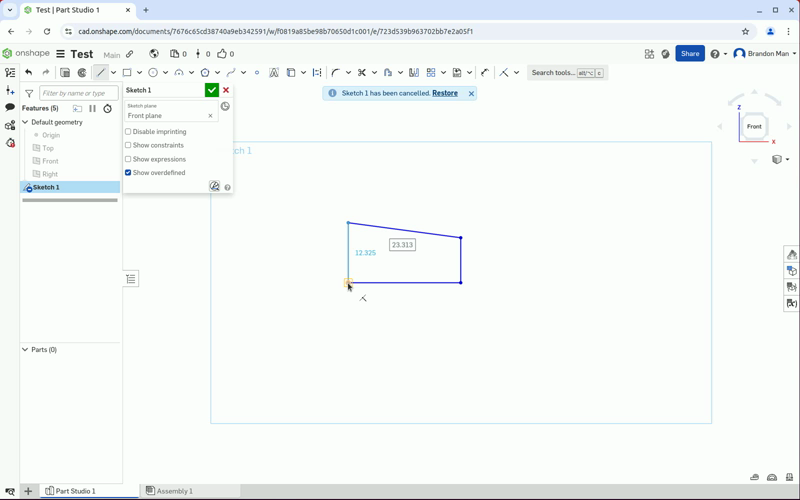
mouse_move(451, 243)
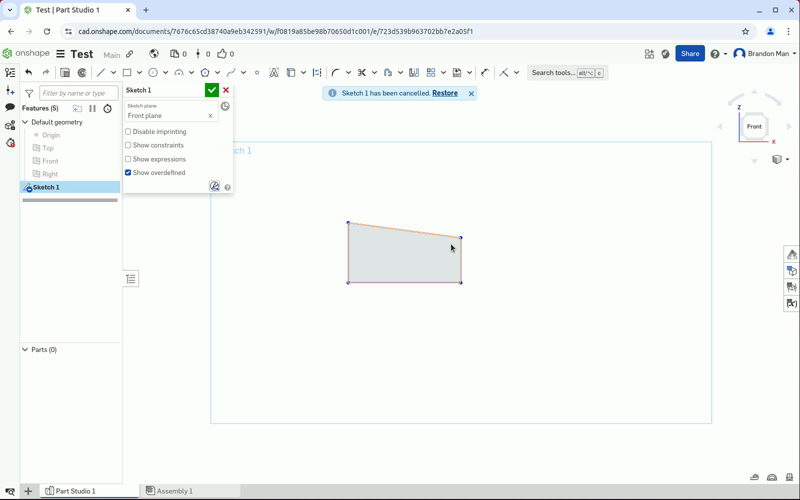
click(451, 243)
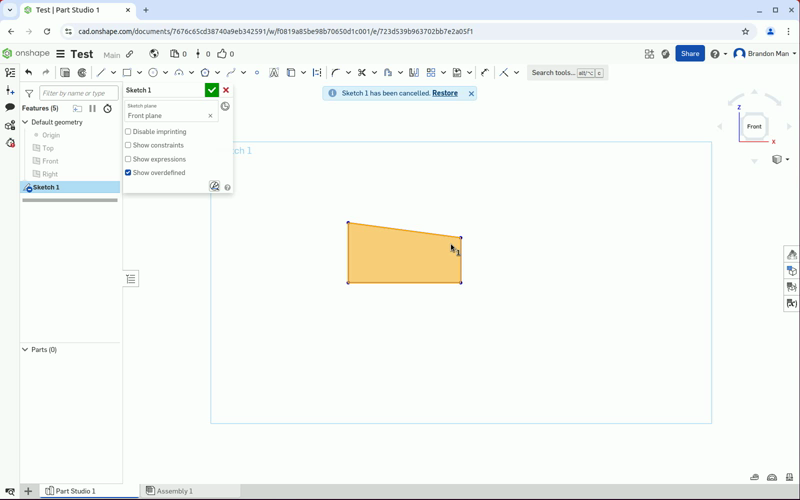
mouse_move(73, 352)
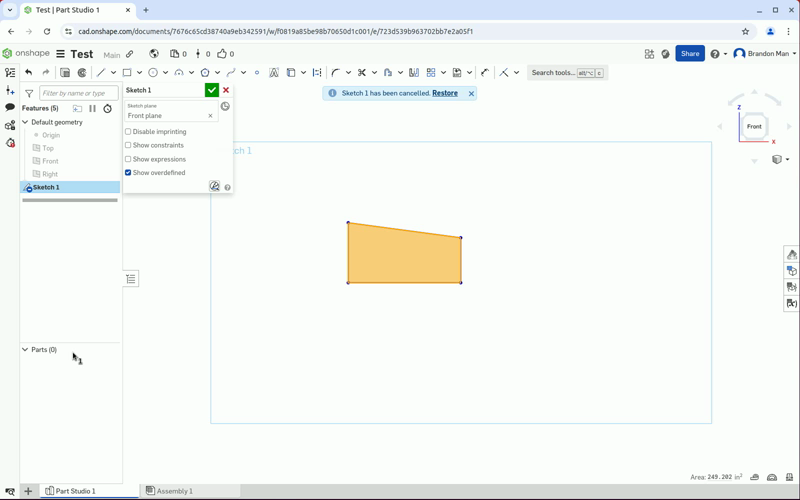
key(shift+y)
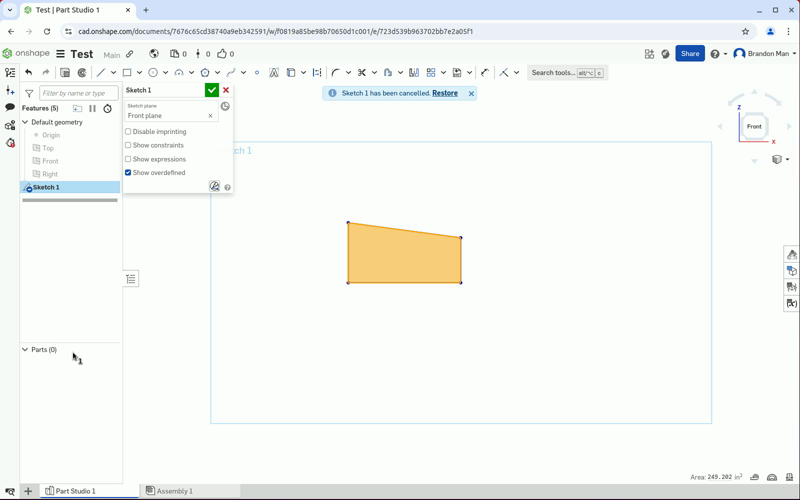
key(shift+e)
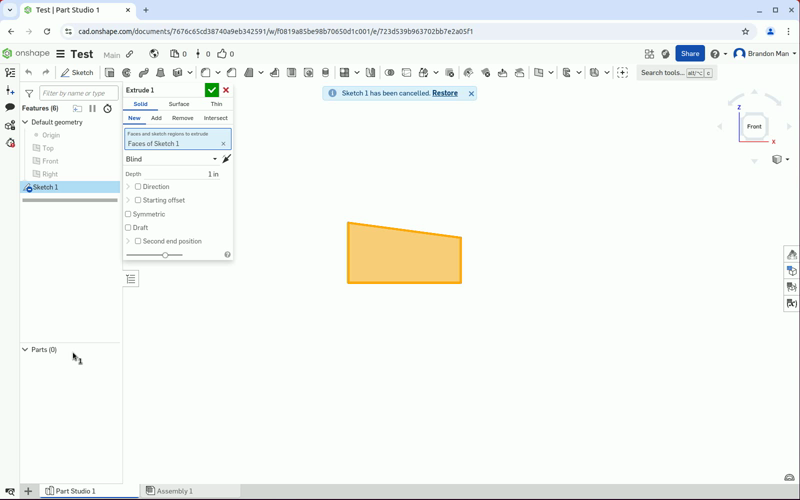
mouse_move(143, 106)
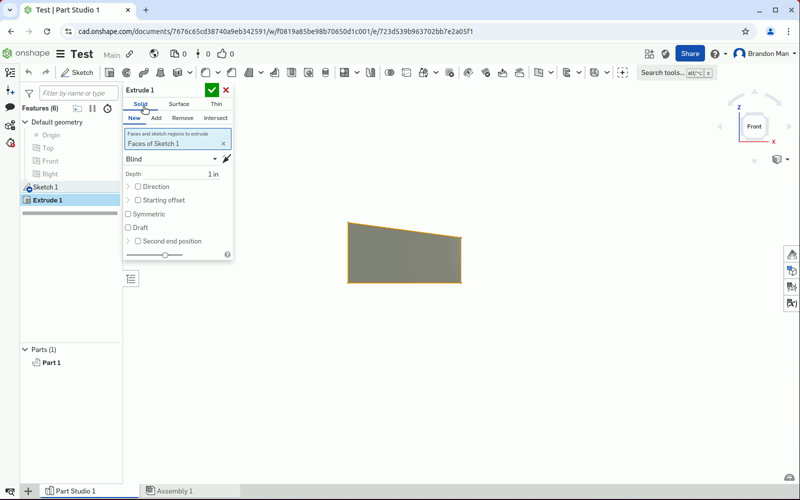
click(143, 106)
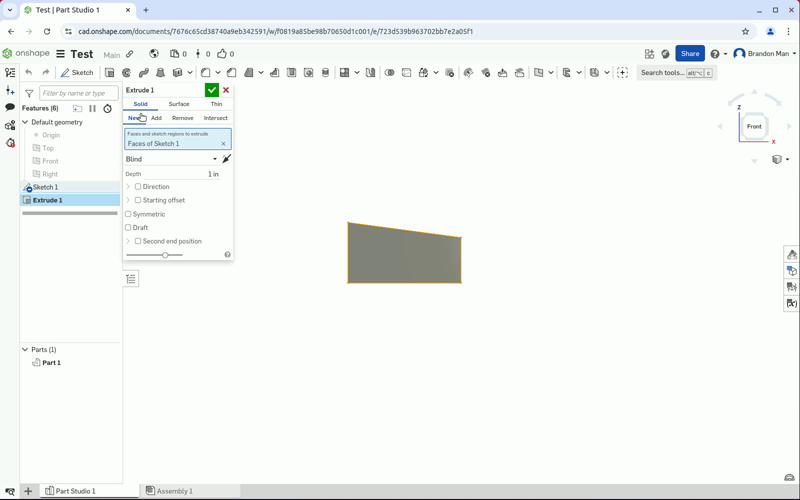
mouse_move(137, 120)
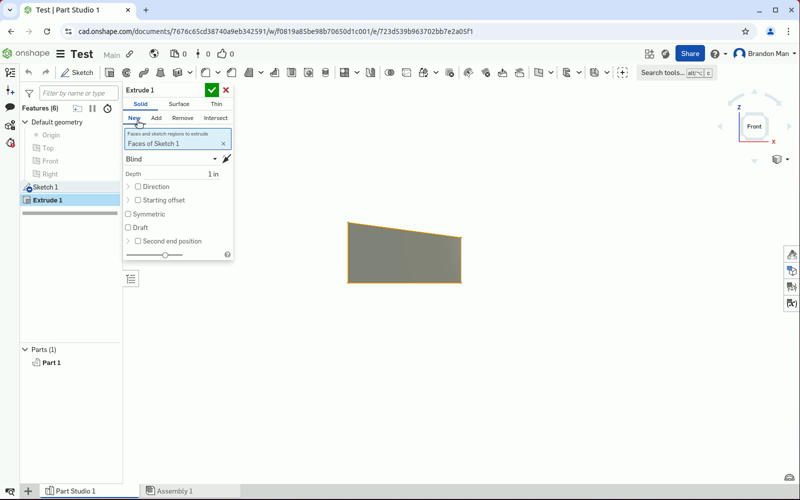
click(137, 120)
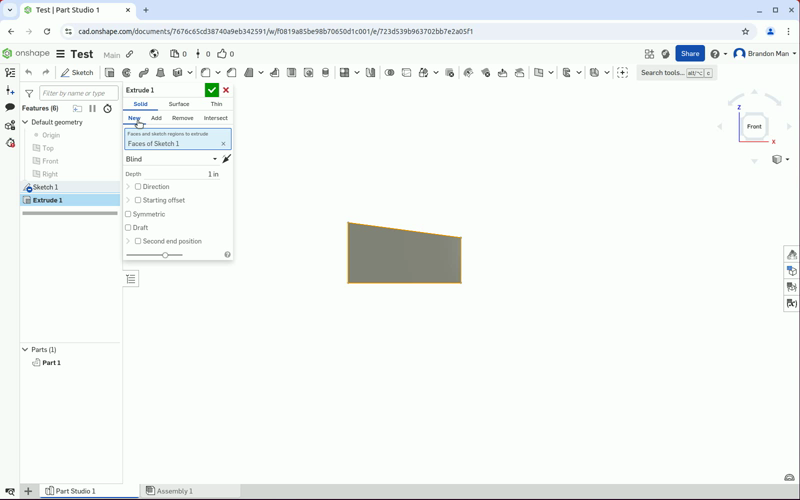
key(tab, 4)
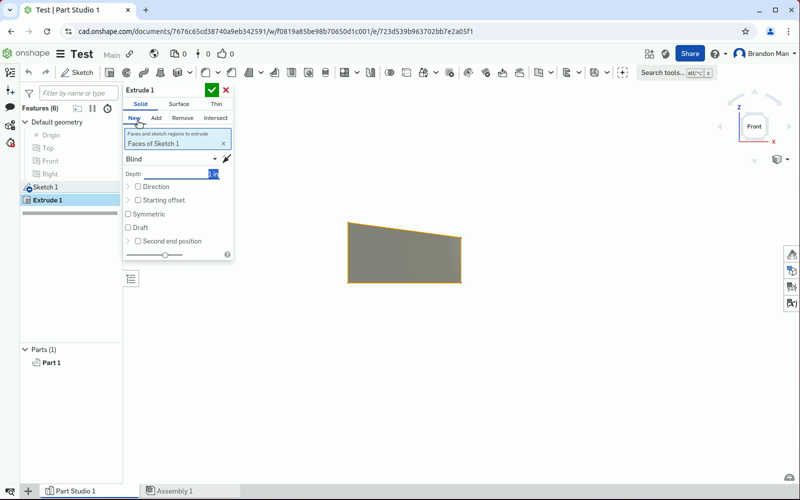
text(17.812)
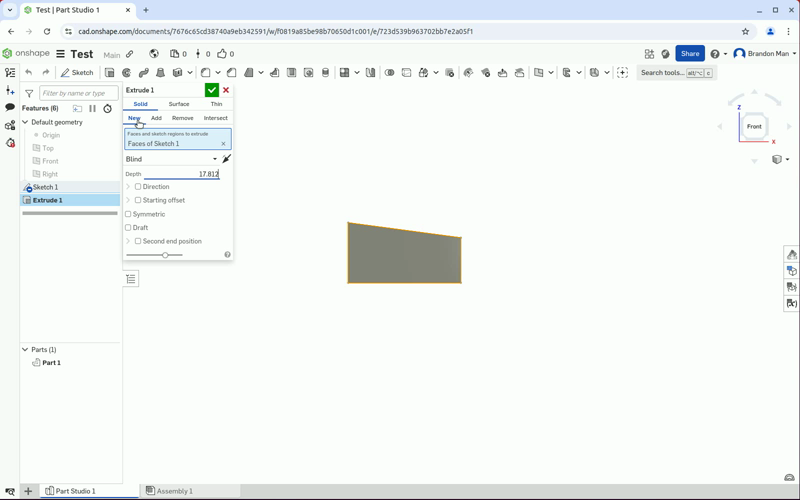
key(tab, 3)
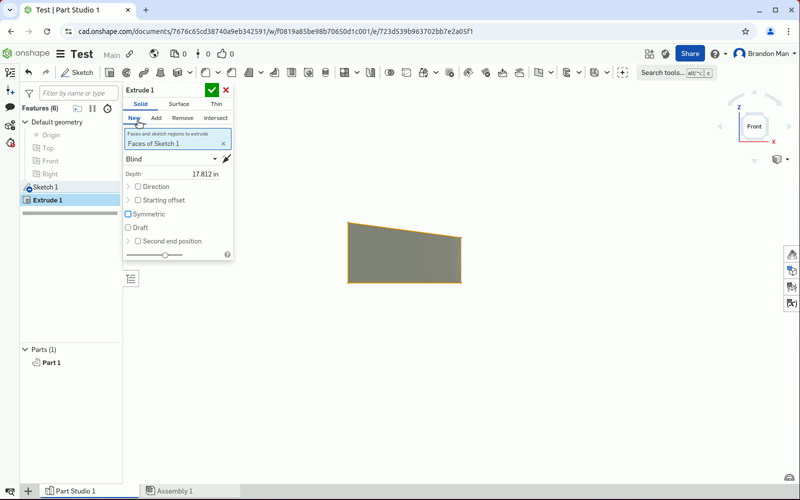
key(space)
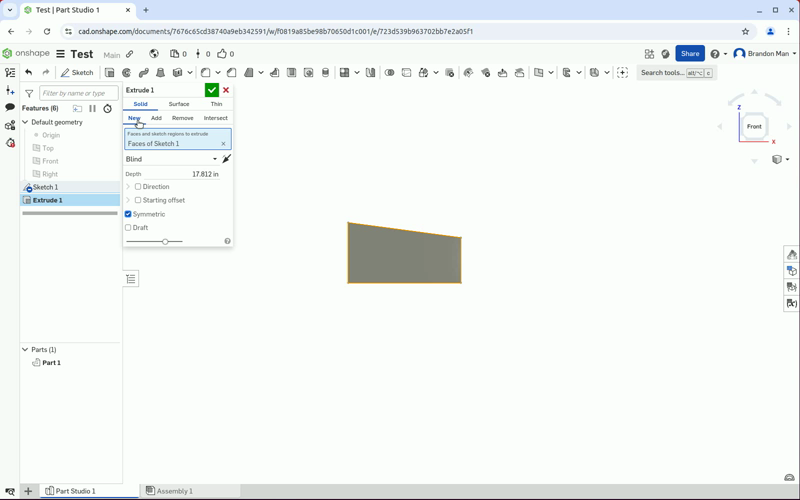
key(enter)
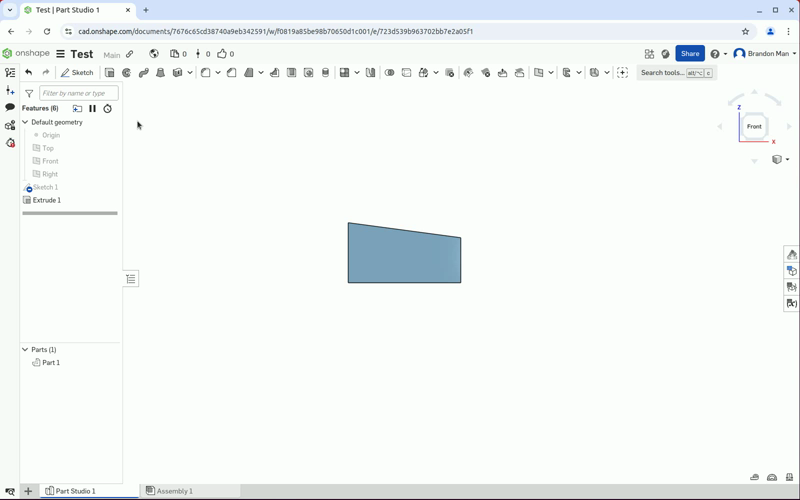
key(shift+h)
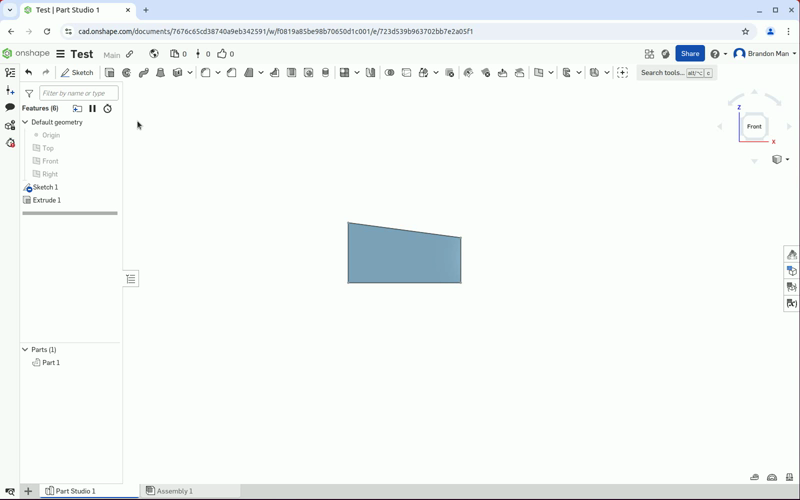
key(shift+h)
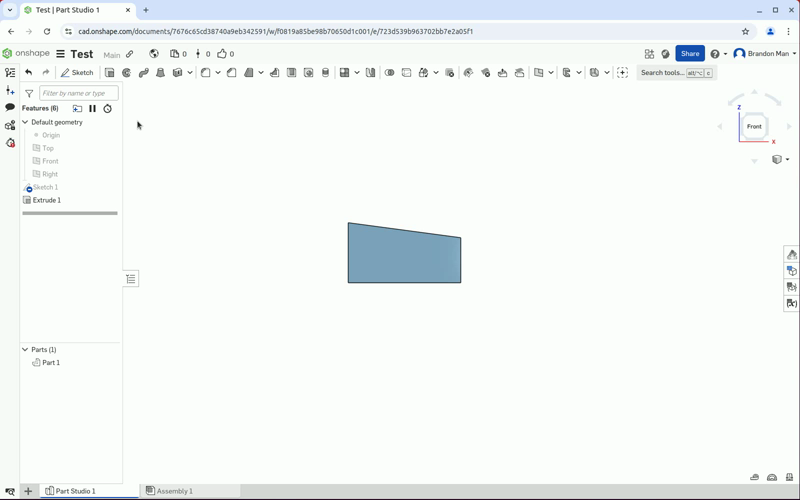
mouse_move(73, 189)
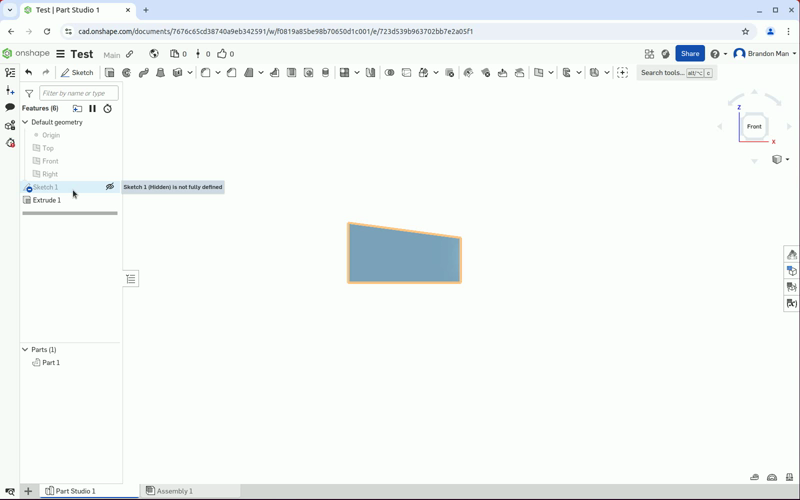
click(73, 189)
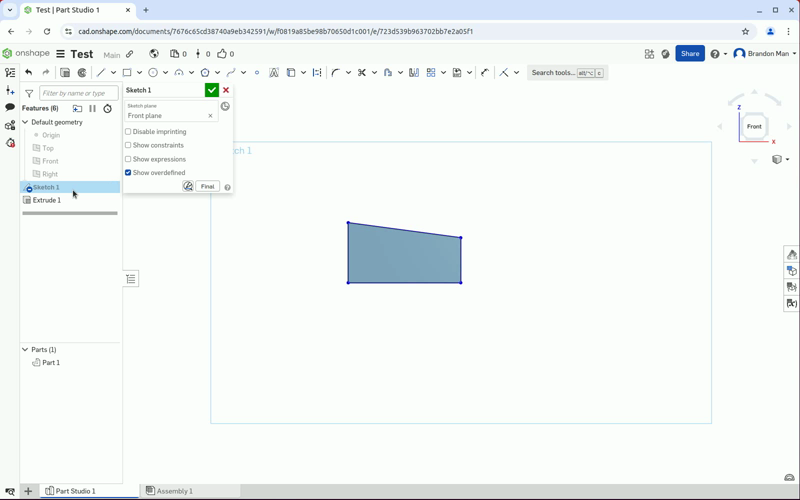
mouse_move(229, 92)
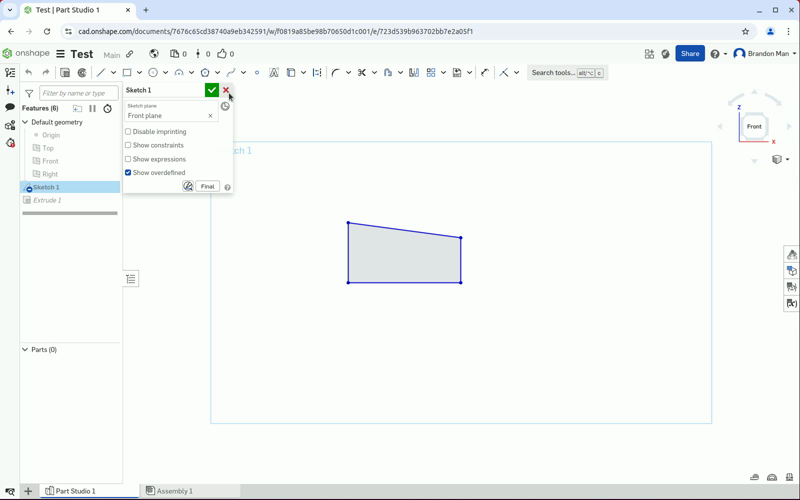
click(229, 92)
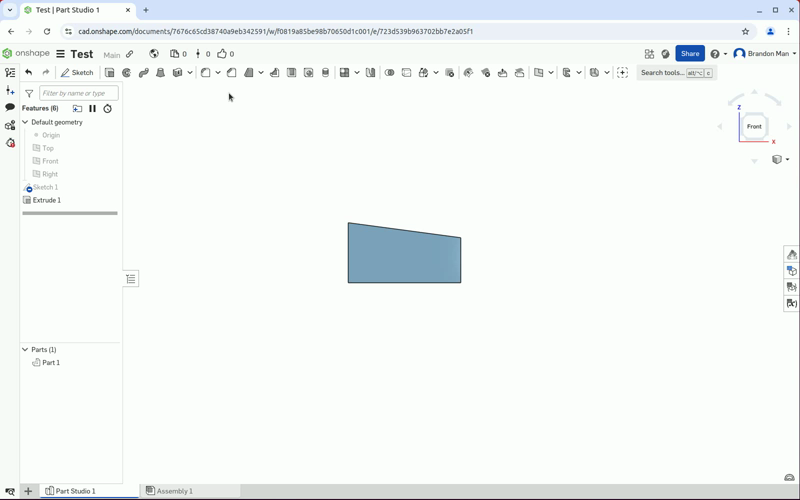
mouse_move(73, 352)
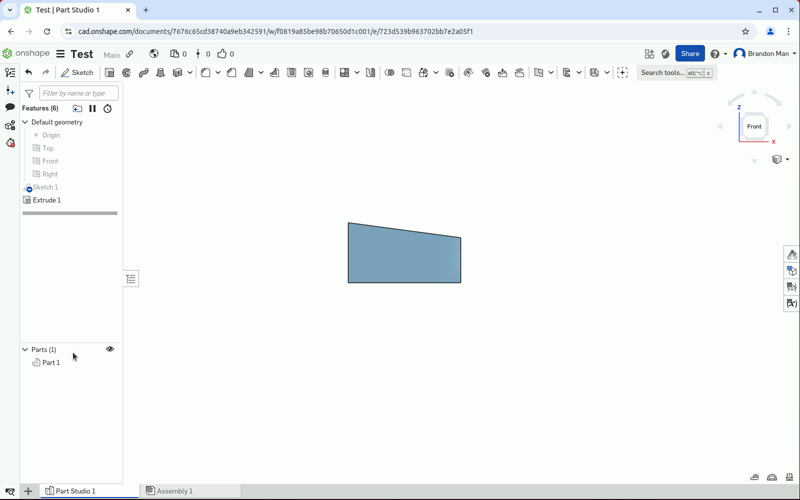
key(y)
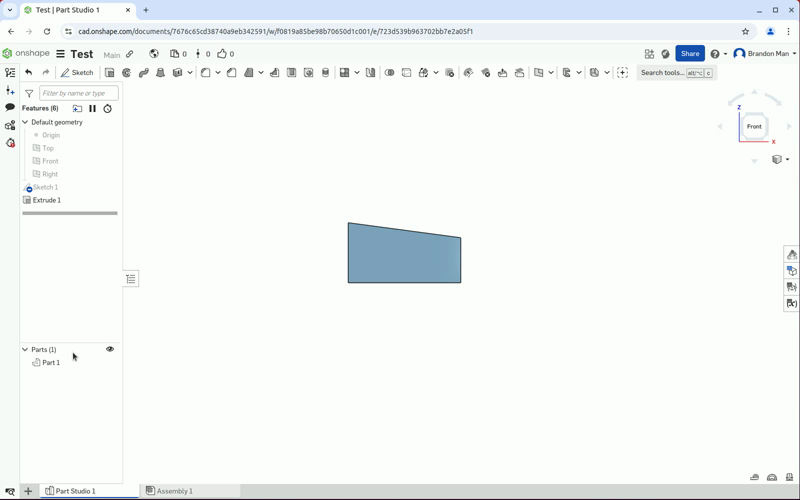
key(shift+p)
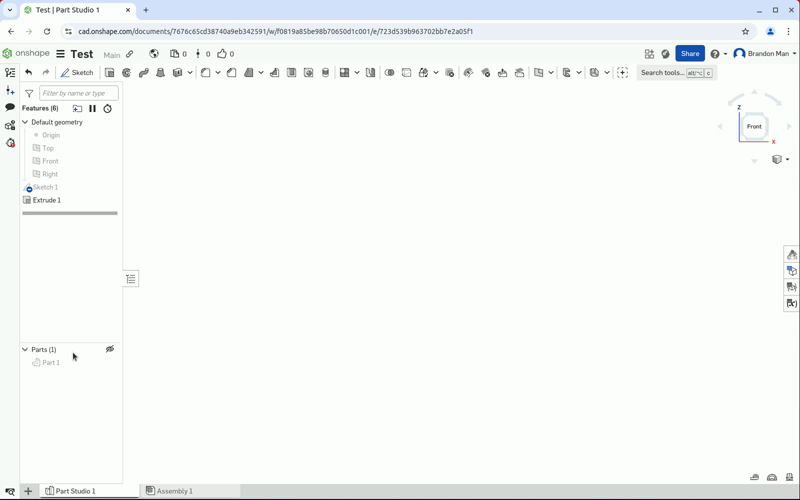
key(space)
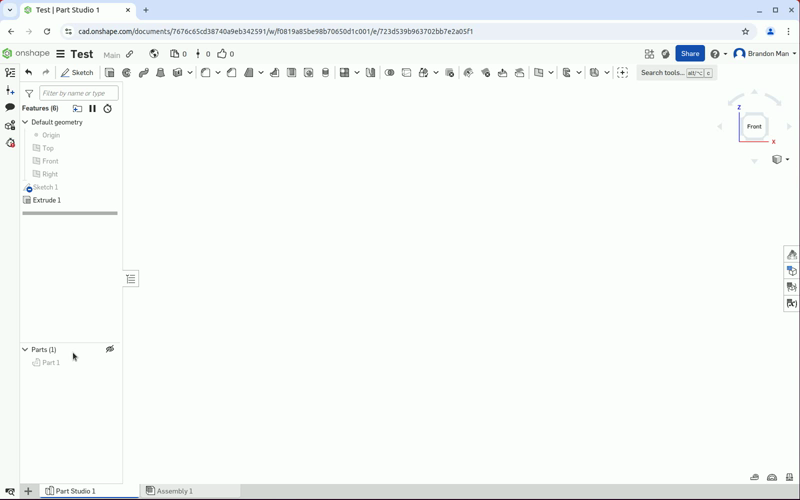
key_down(shift)
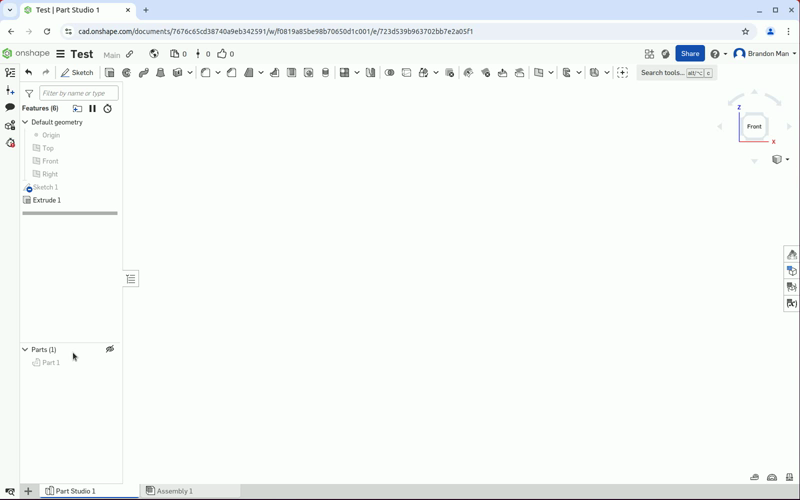
key(down)
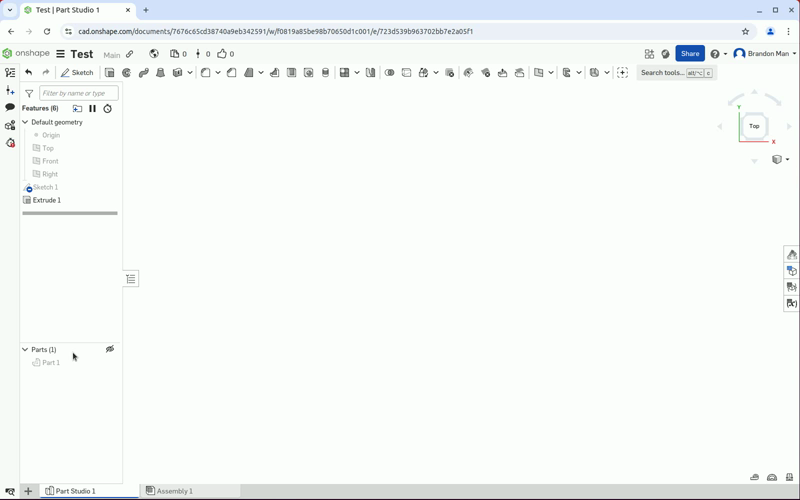
key_up(shift)
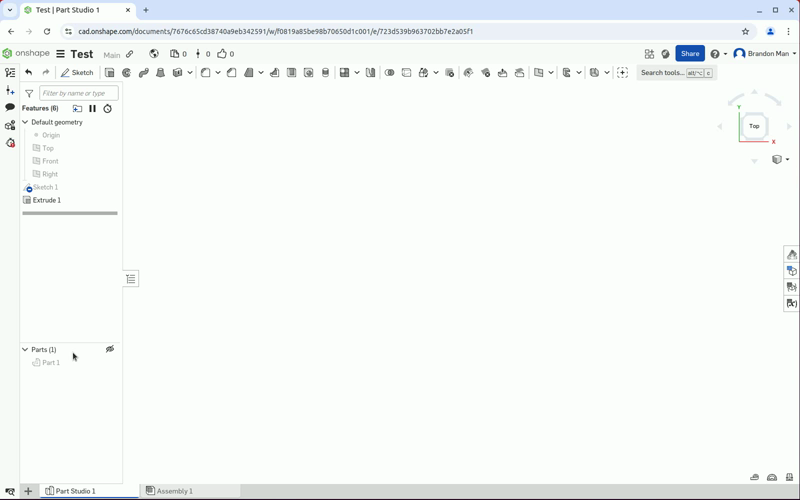
mouse_move(73, 352)
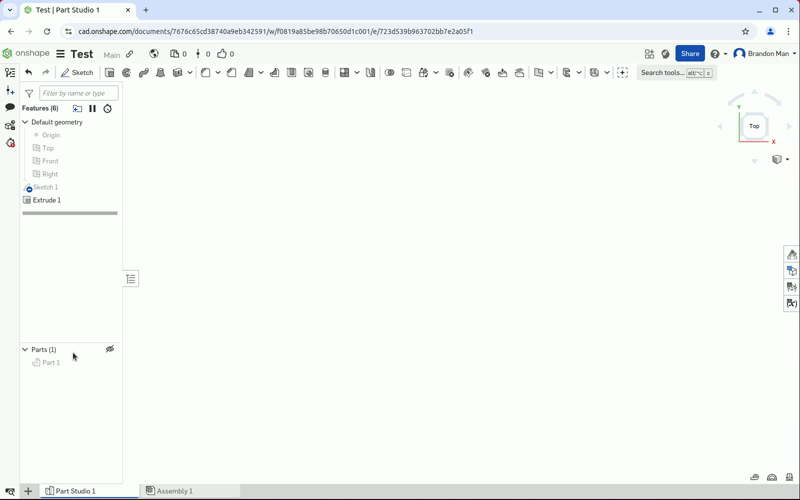
key(shift+y)
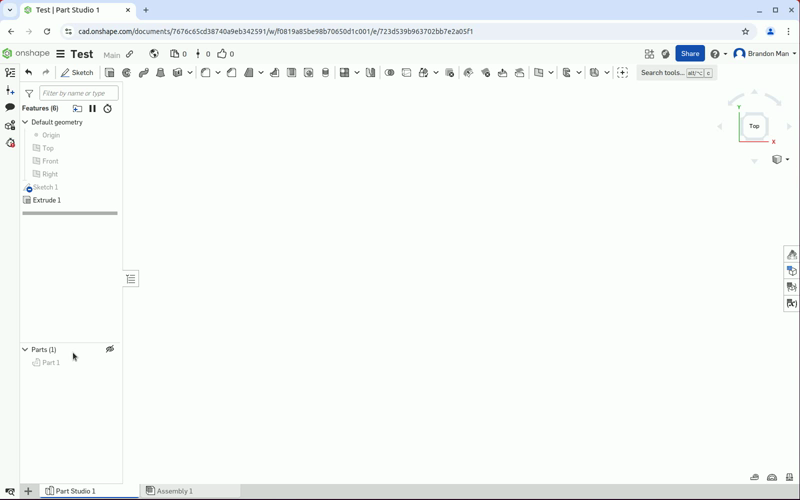
key(shift+s)
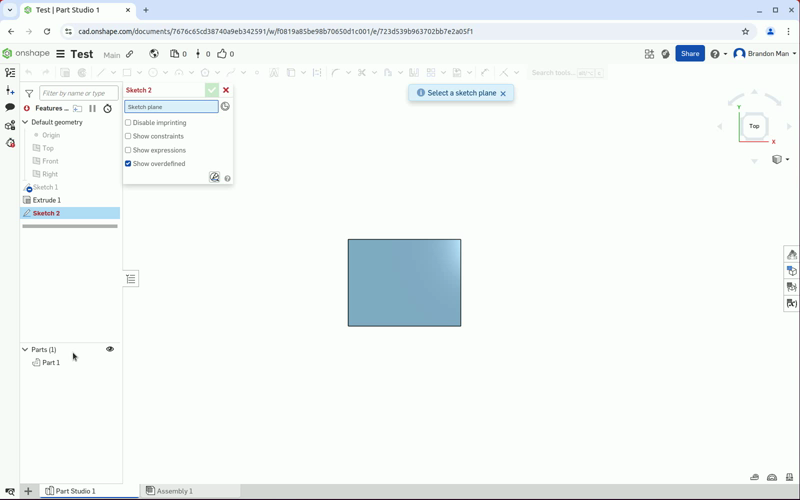
mouse_move(73, 150)
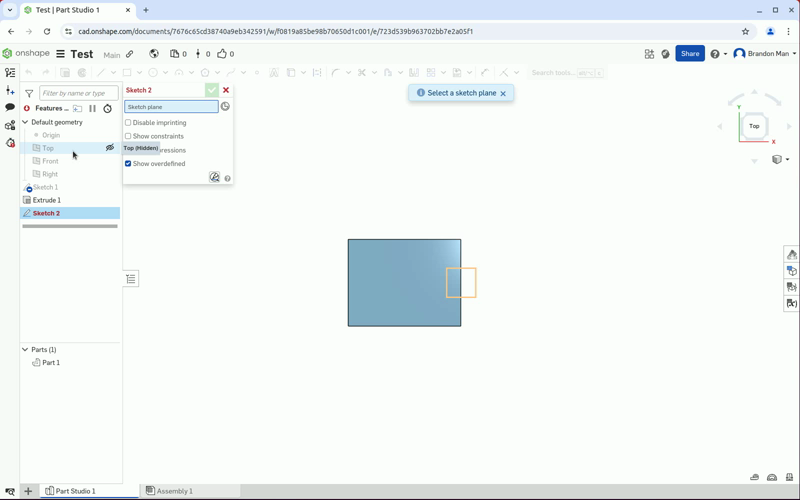
click(73, 150)
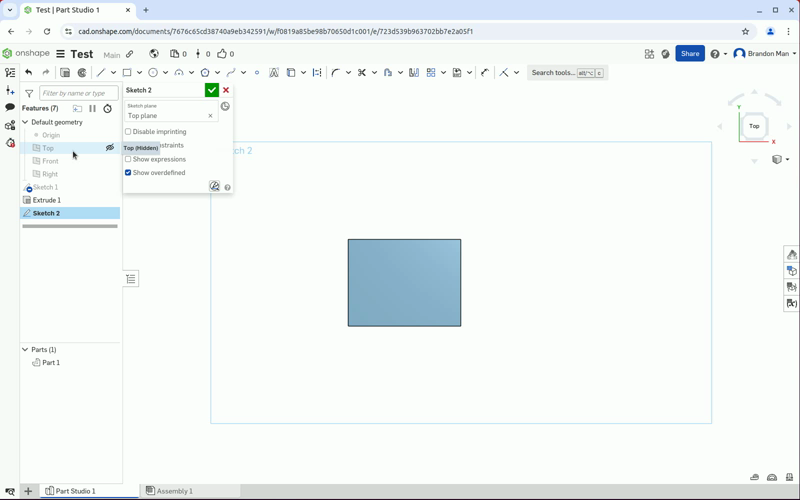
mouse_move(73, 352)
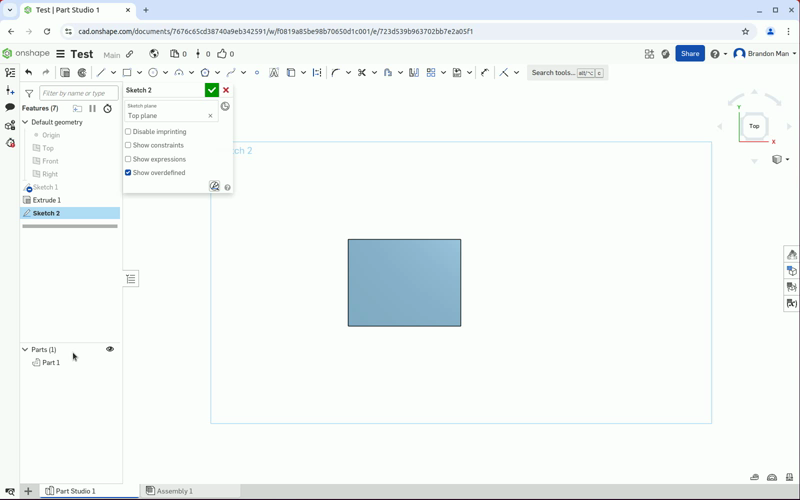
key(y)
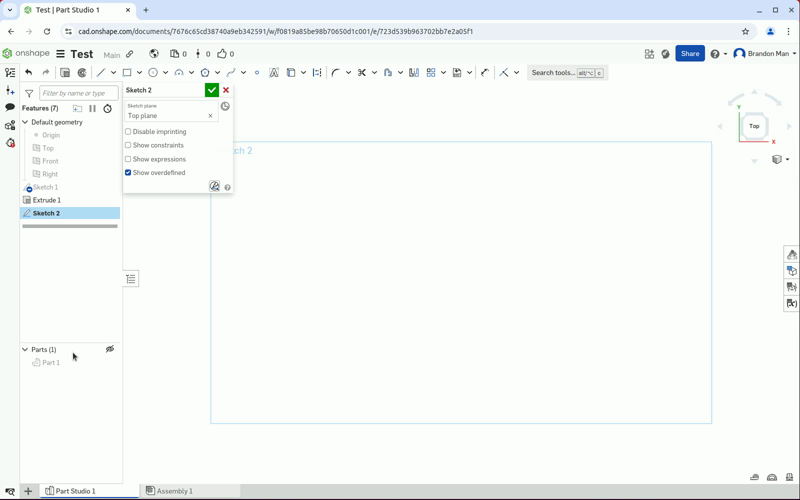
key(l)
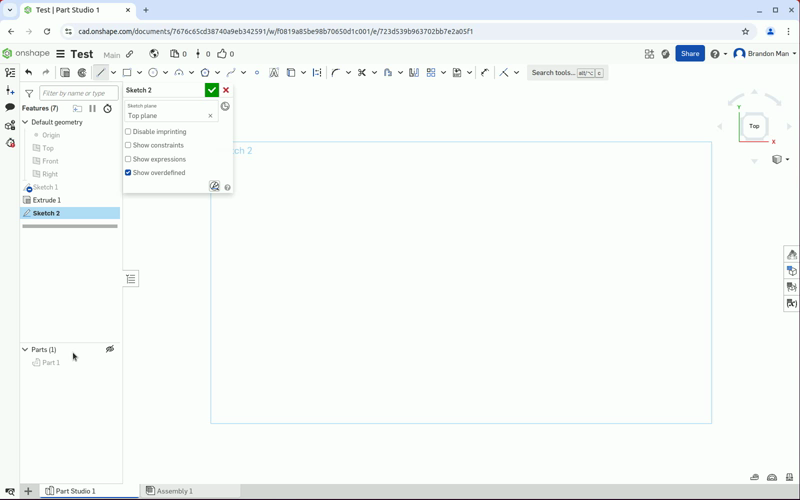
key_down(shift)
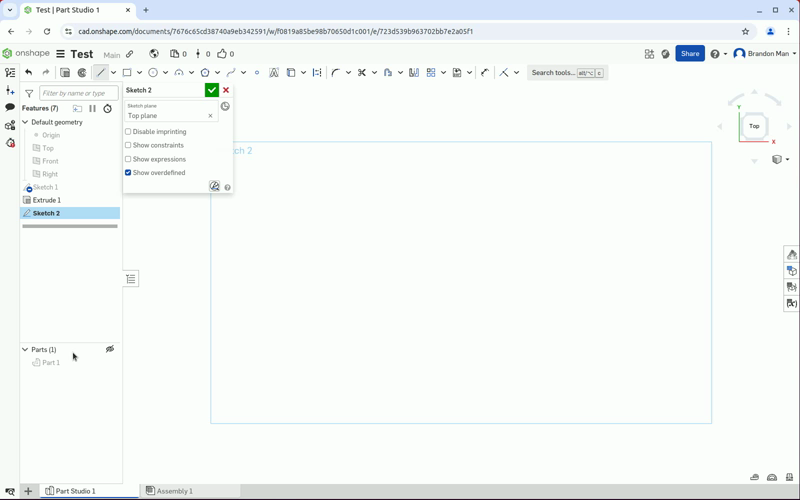
mouse_move(359, 308)
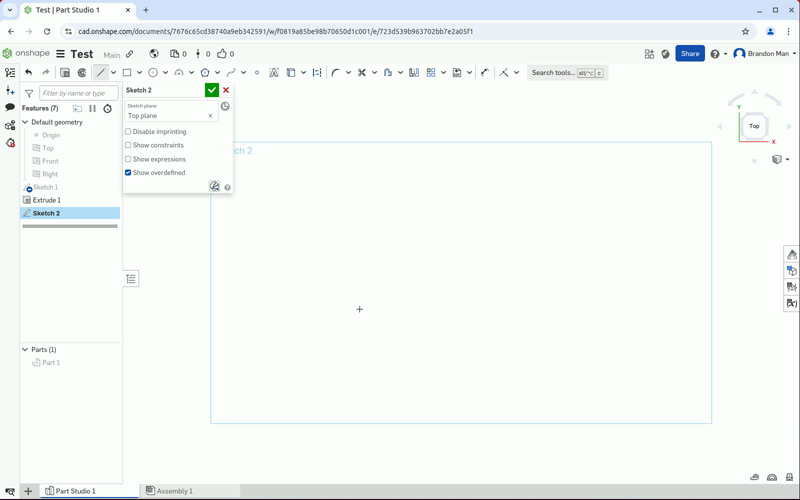
click(359, 308)
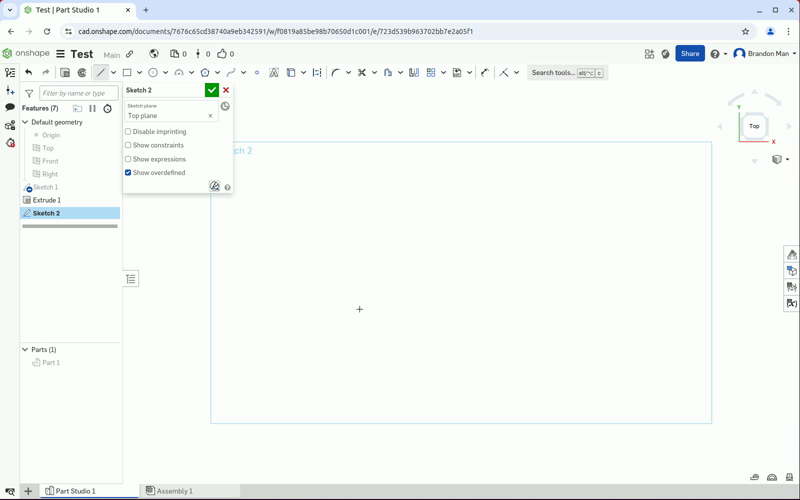
key_up(shift)
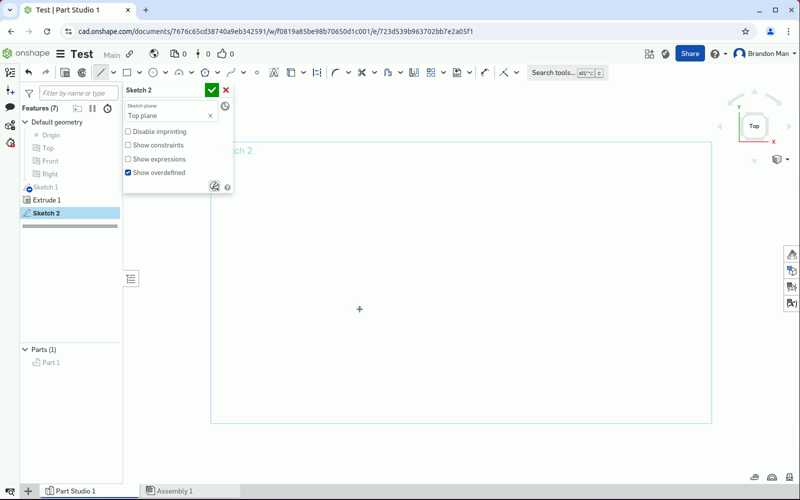
key_down(shift)
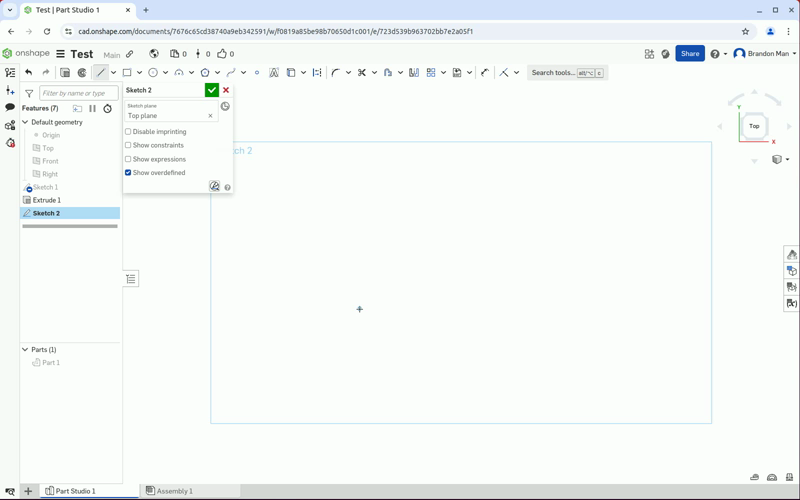
mouse_move(389, 308)
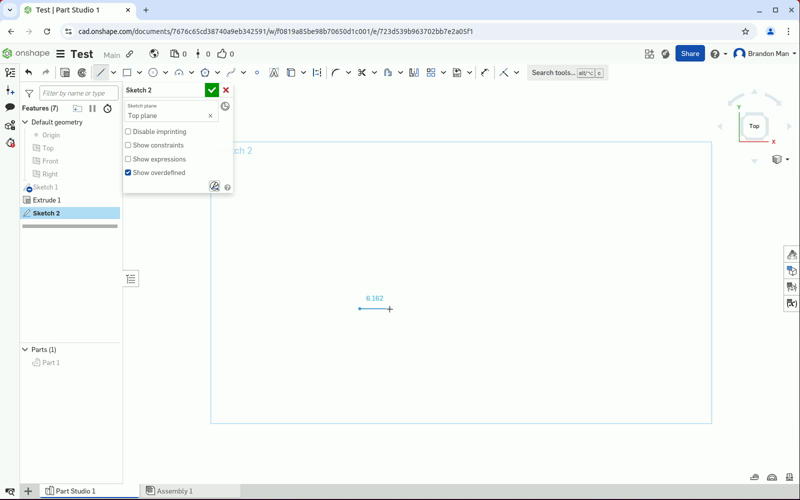
mouse_move(367, 308)
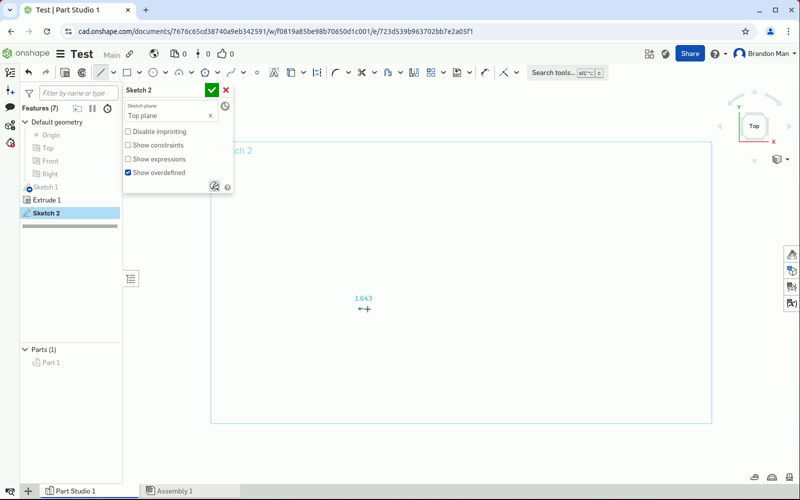
click(367, 308)
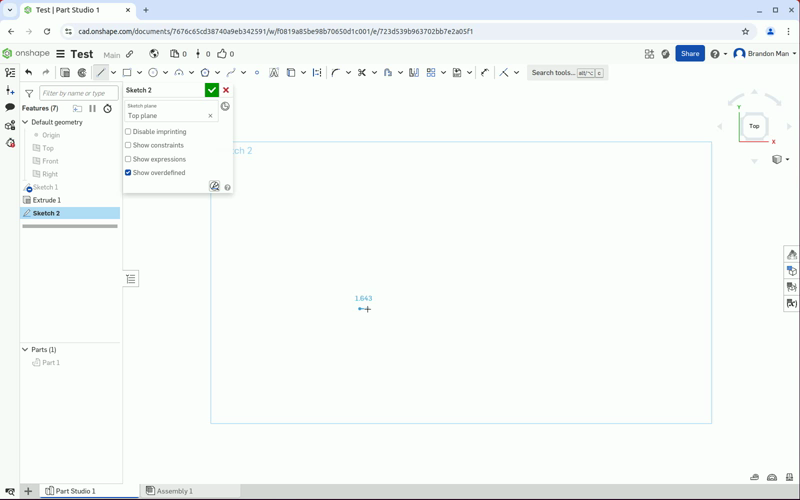
key_up(shift)
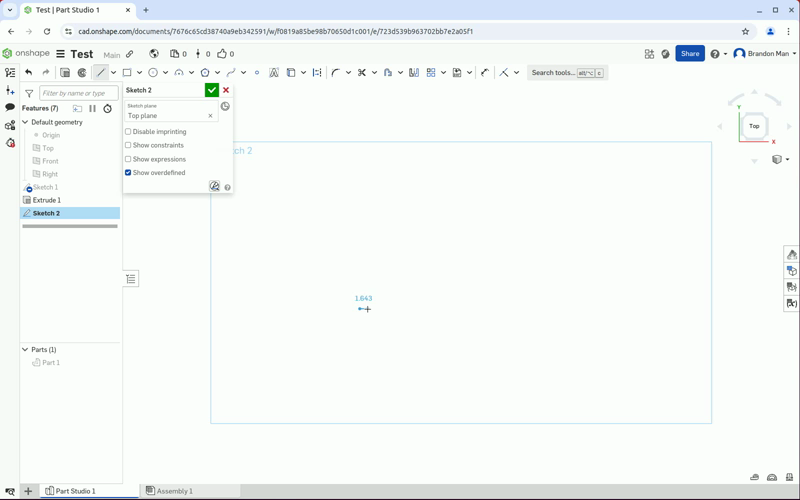
key_down(shift)
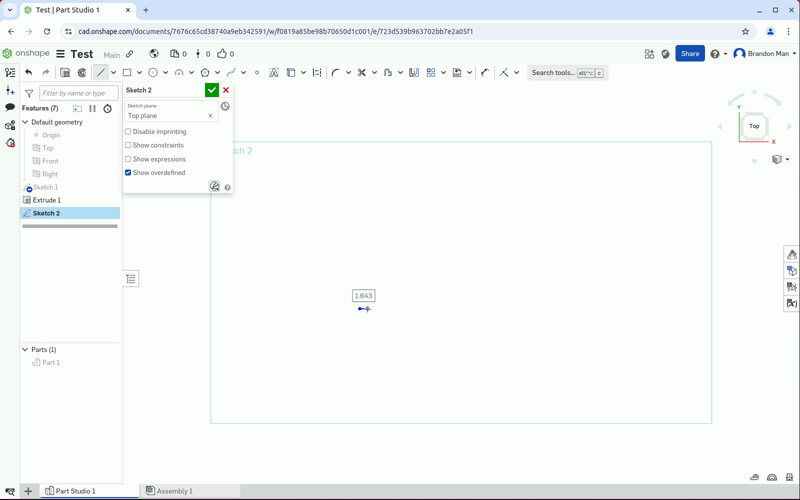
mouse_move(397, 308)
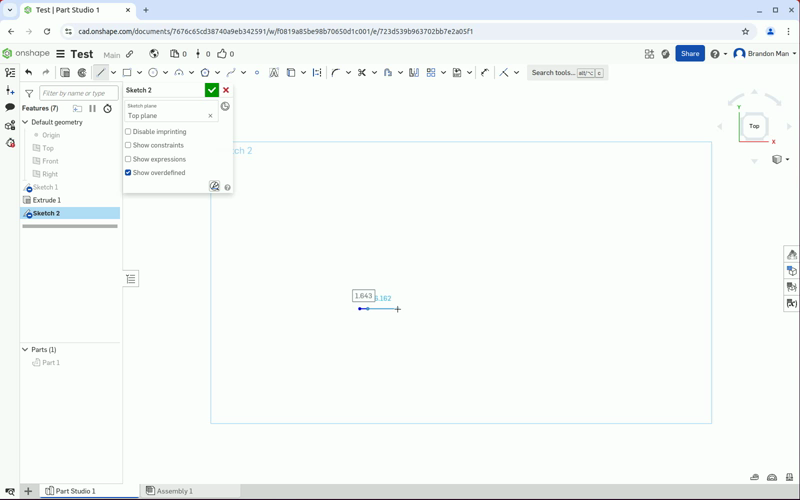
mouse_move(367, 255)
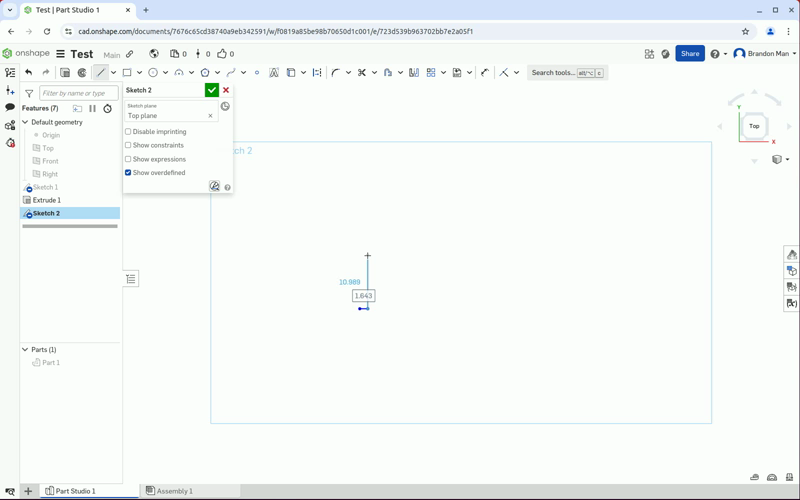
click(367, 255)
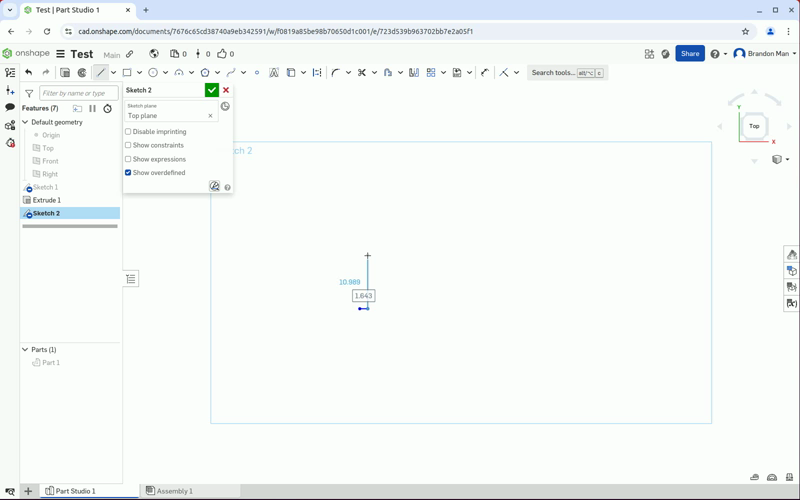
key_up(shift)
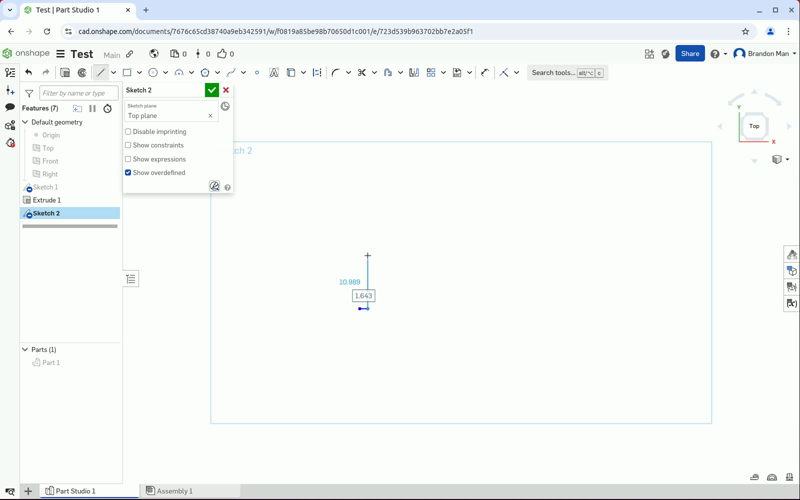
key_down(shift)
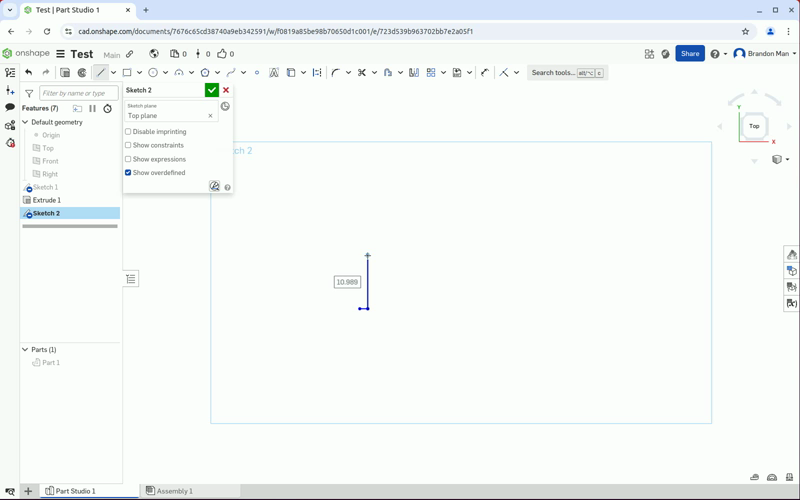
mouse_move(397, 255)
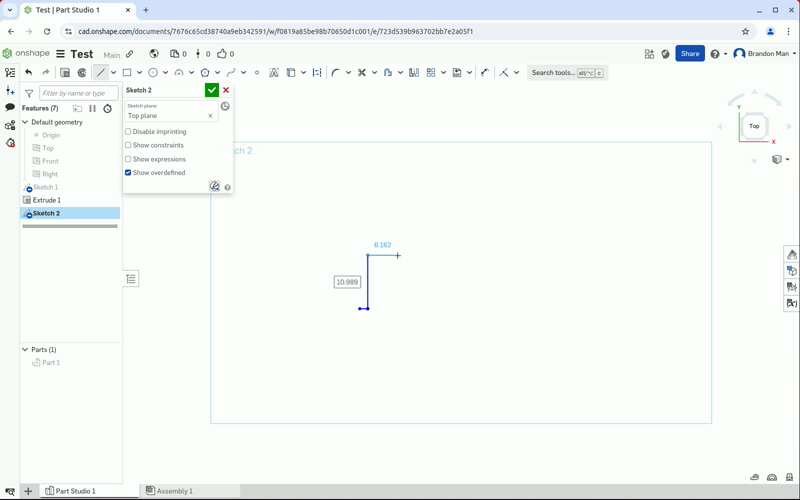
mouse_move(359, 255)
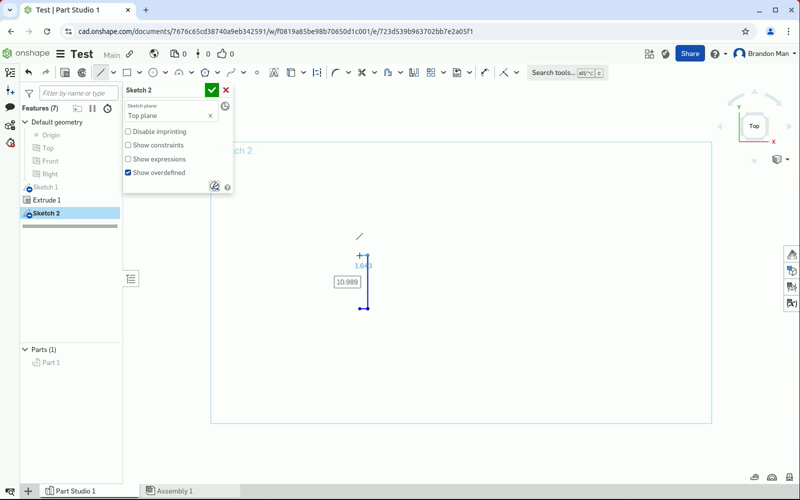
click(359, 255)
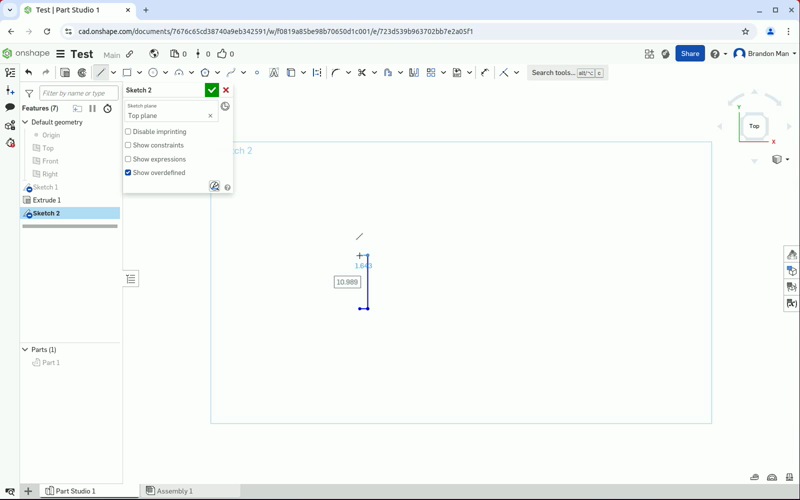
key_up(shift)
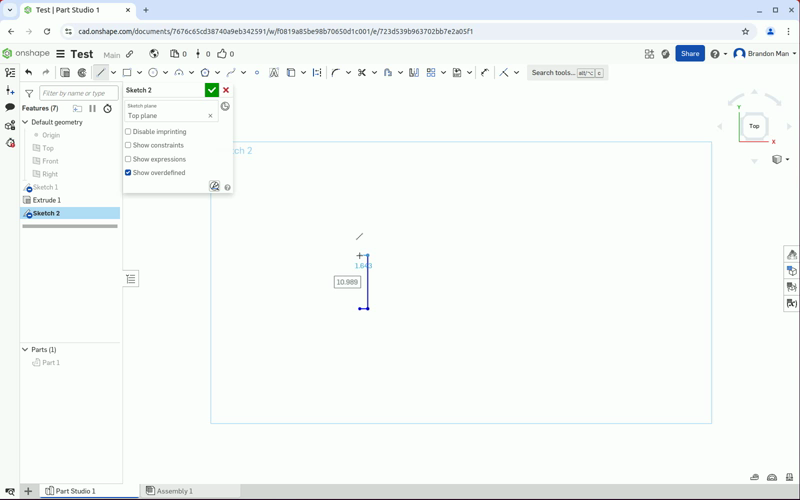
mouse_move(389, 255)
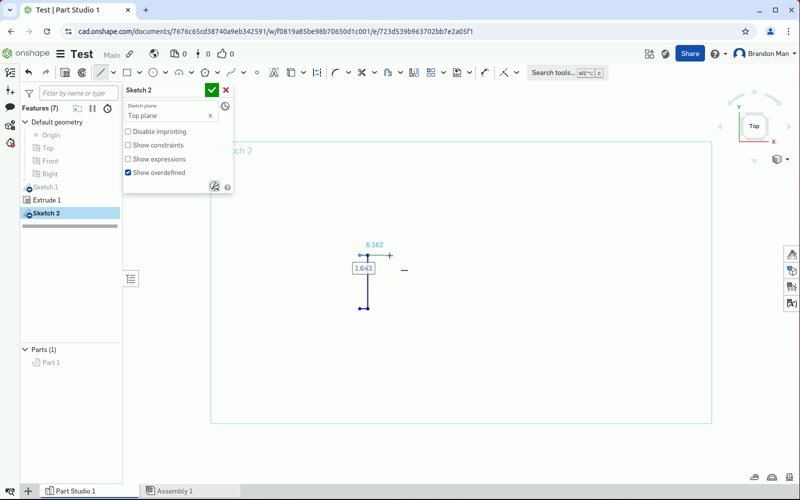
key_down(shift)
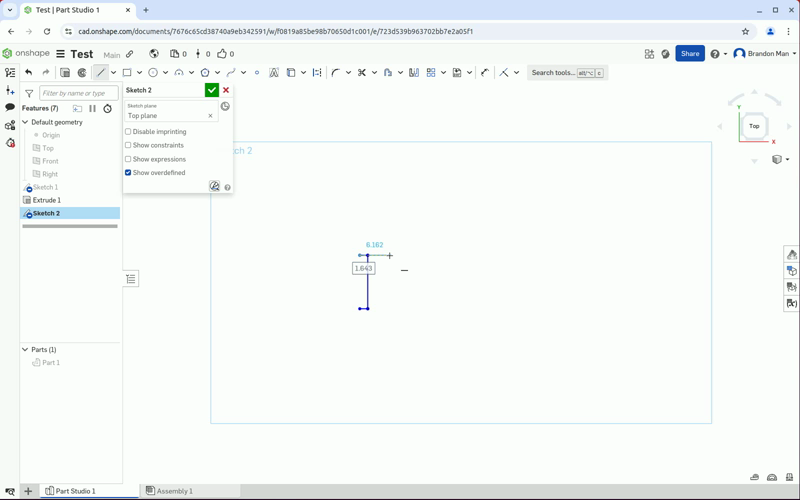
mouse_move(359, 308)
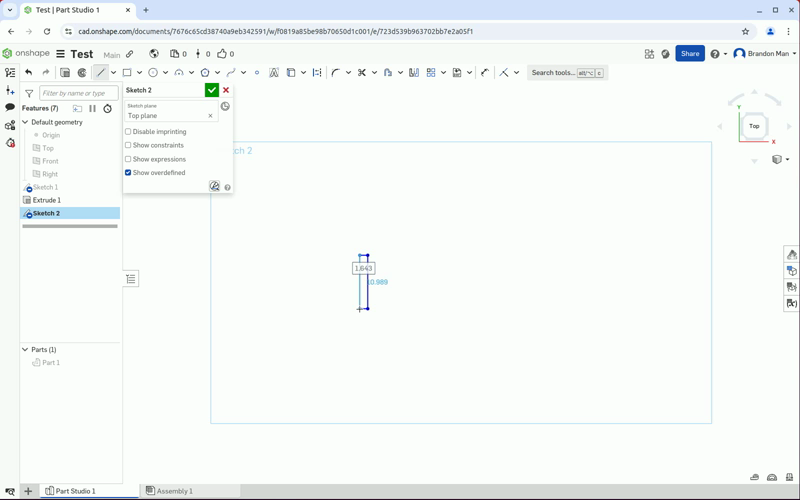
key_up(shift)
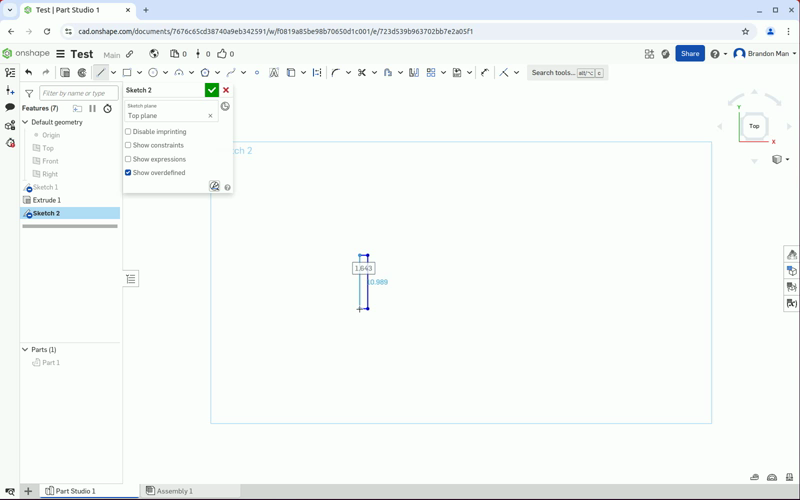
click(359, 308)
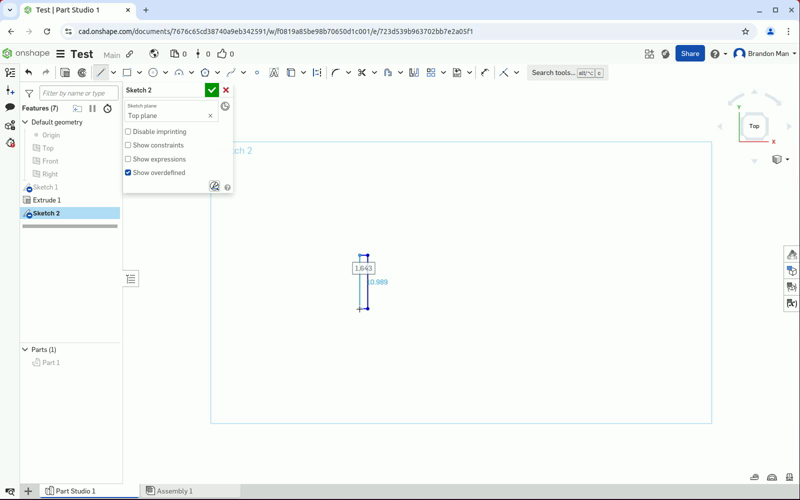
key(esc)
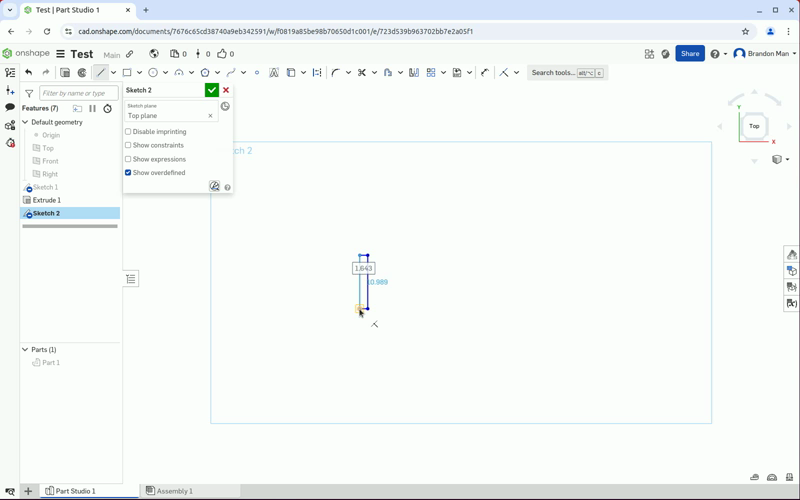
mouse_move(363, 305)
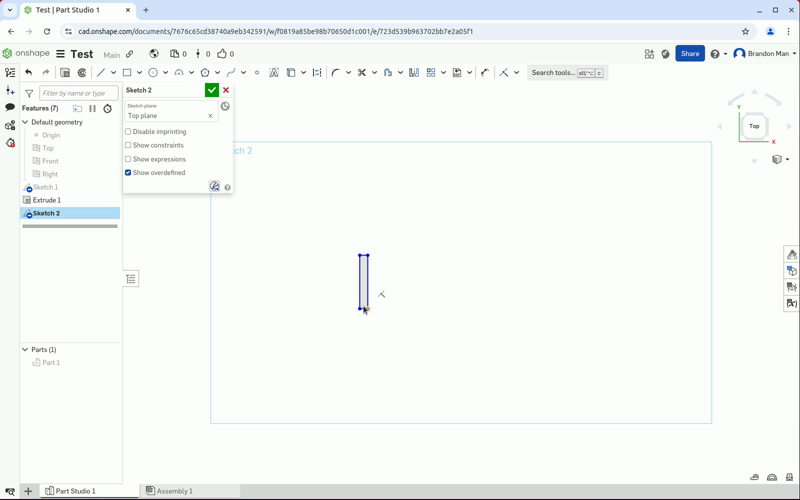
scroll(6)
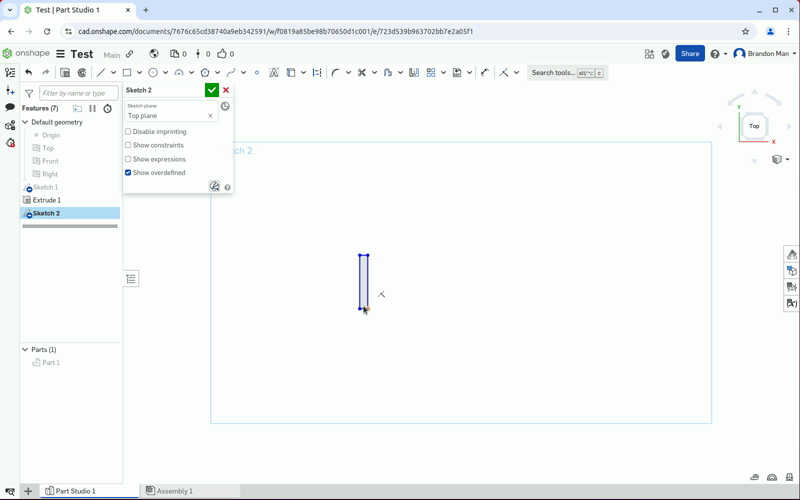
scroll(6)
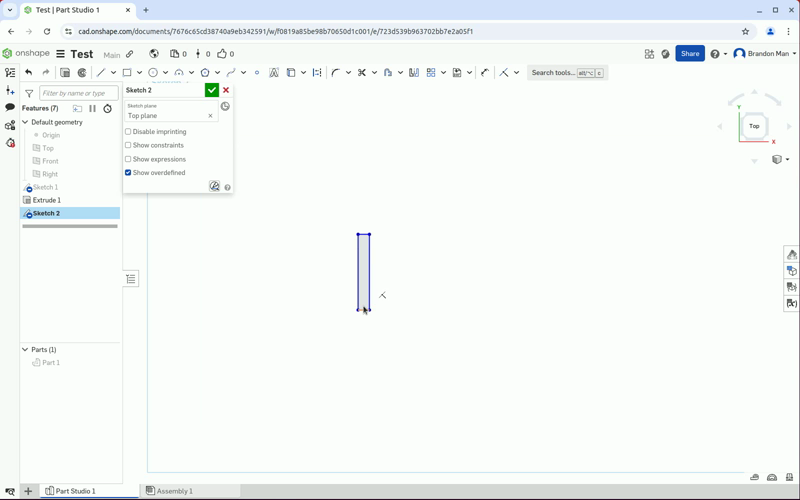
scroll(6)
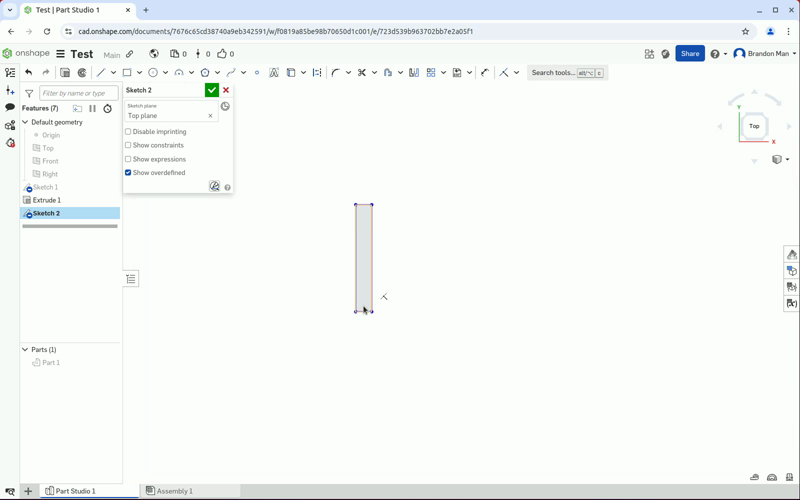
scroll(6)
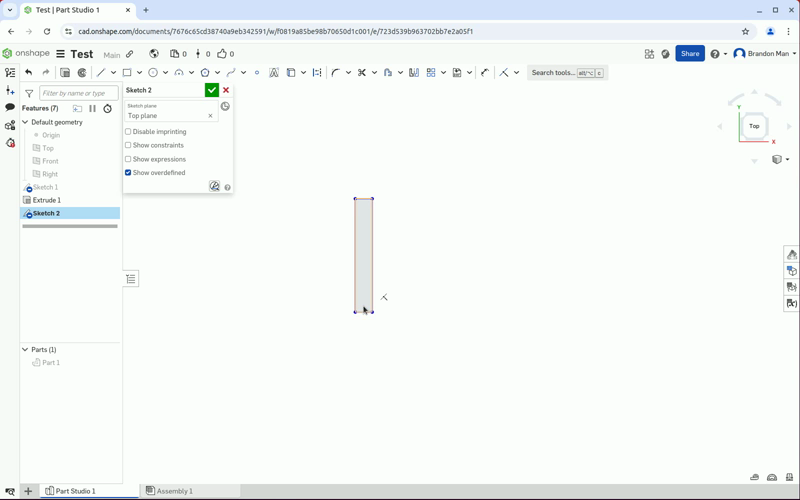
scroll(6)
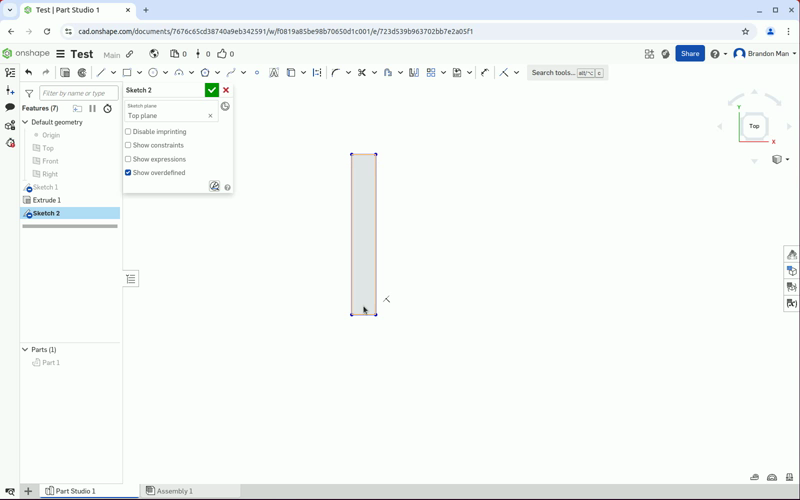
scroll(6)
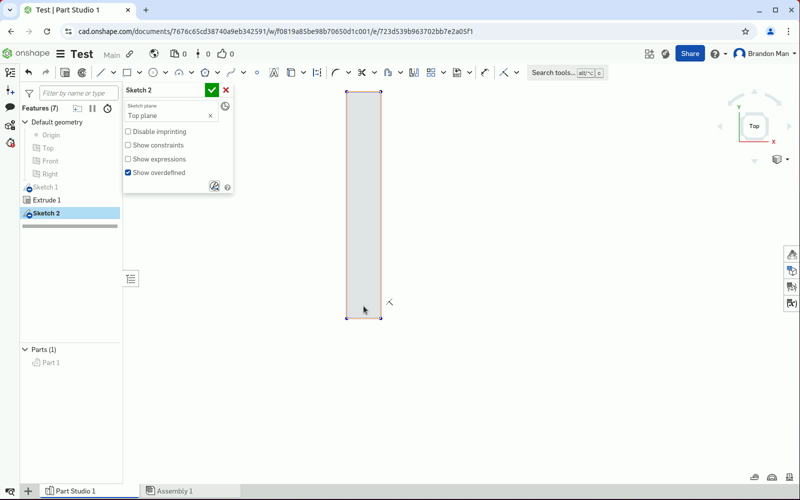
scroll(6)
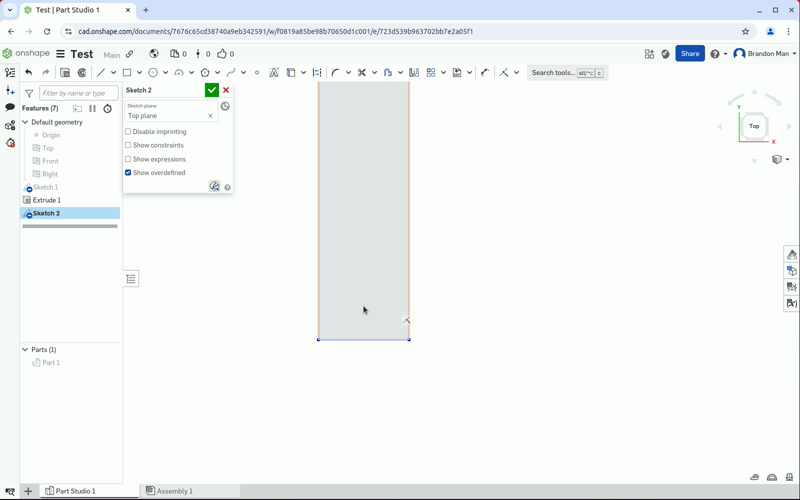
click(363, 305)
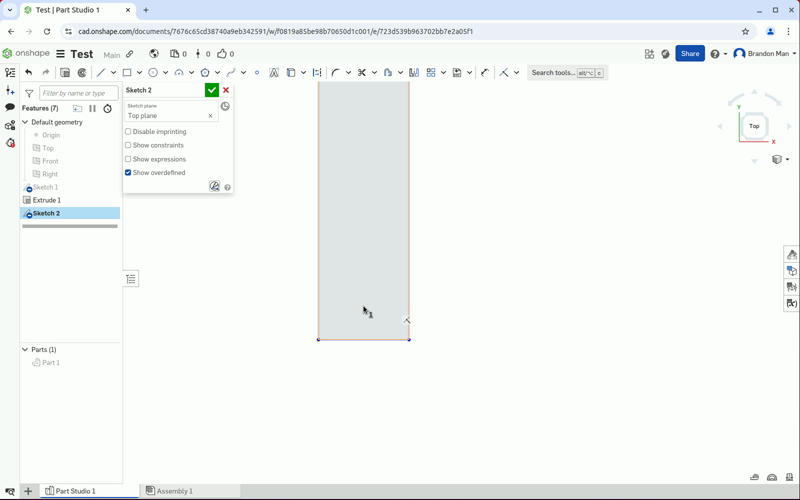
scroll(-6)
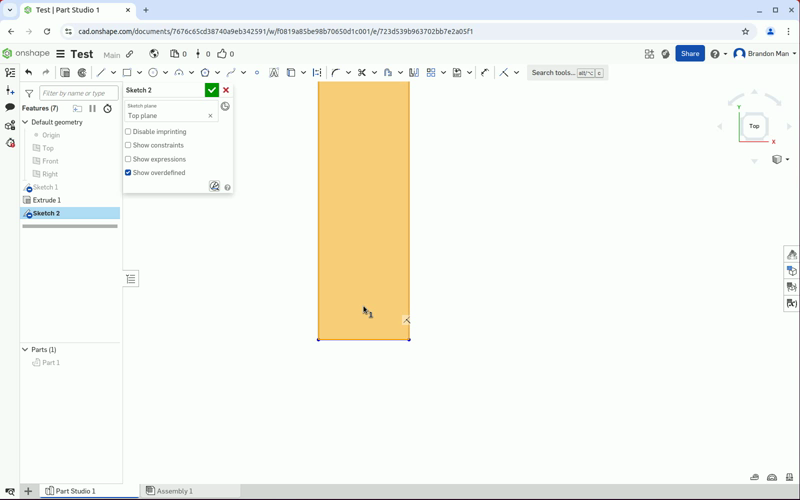
scroll(-6)
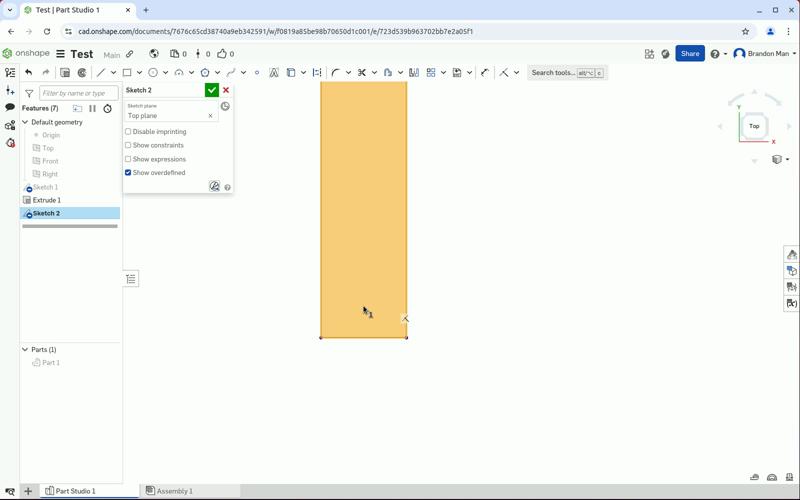
scroll(-6)
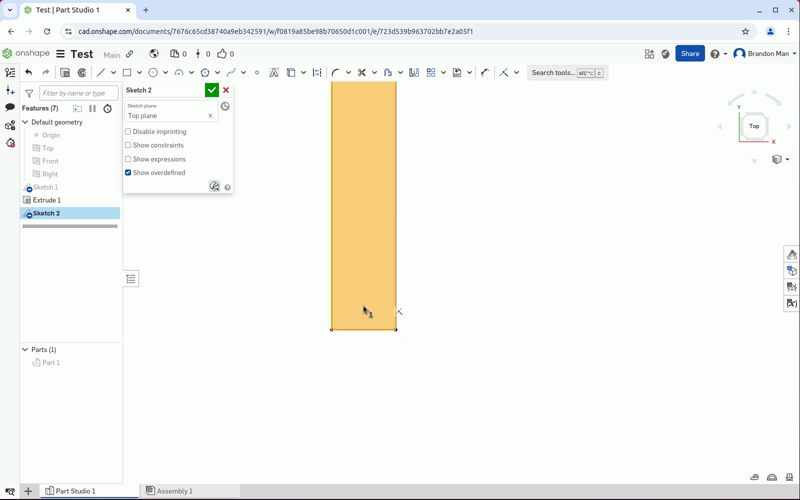
scroll(-6)
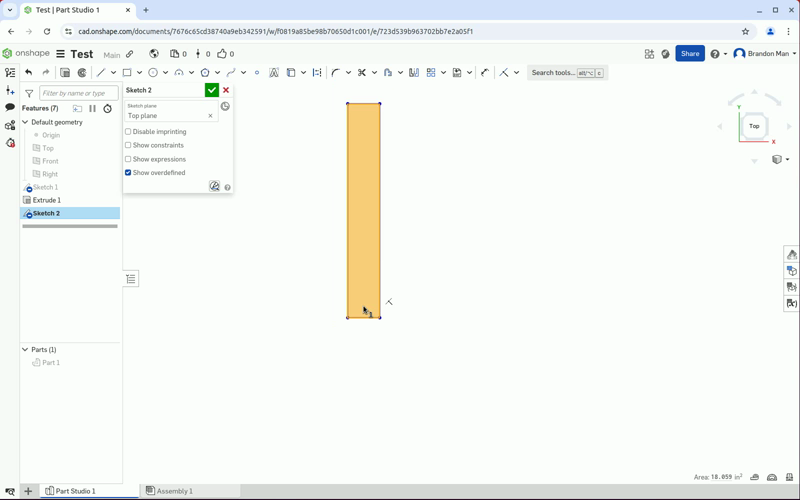
scroll(-6)
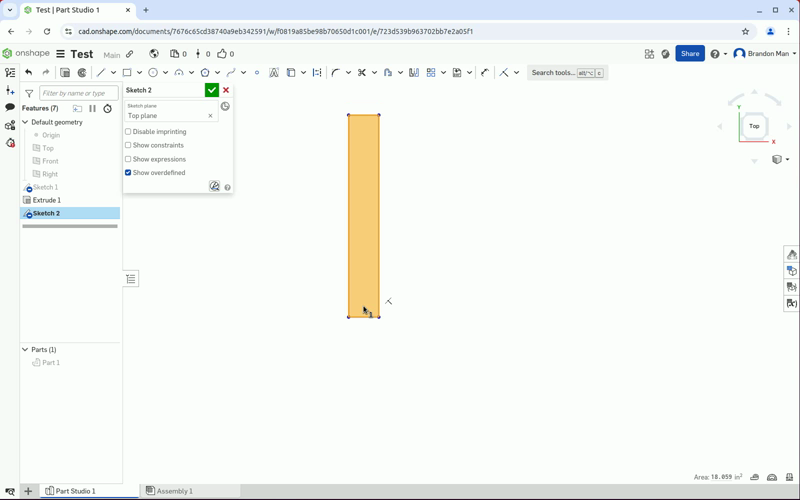
scroll(-6)
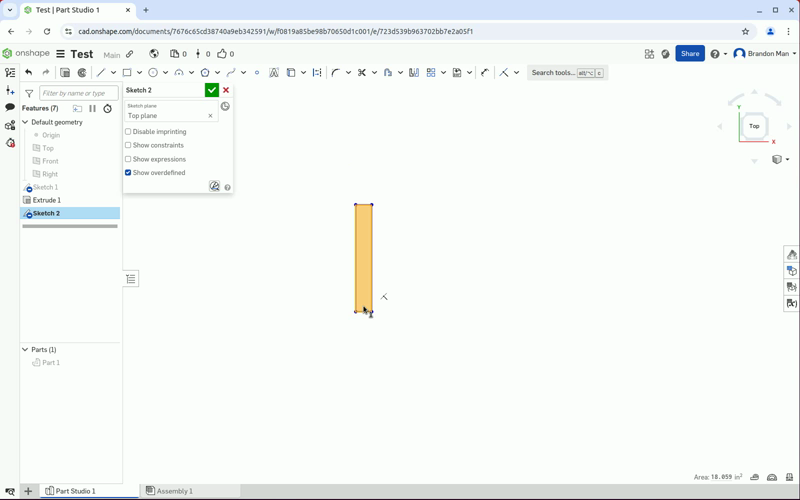
scroll(-6)
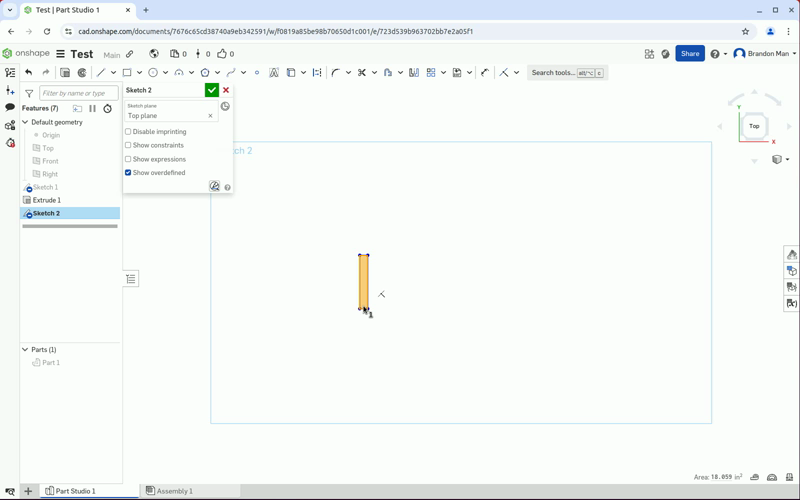
mouse_move(73, 352)
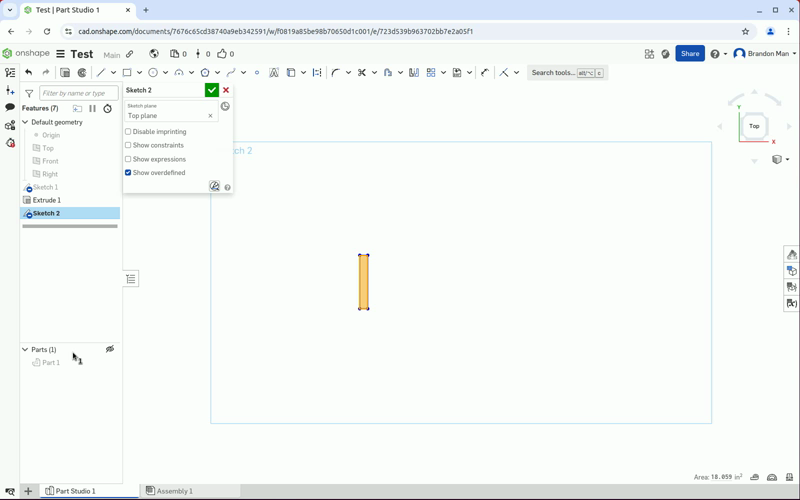
key(shift+y)
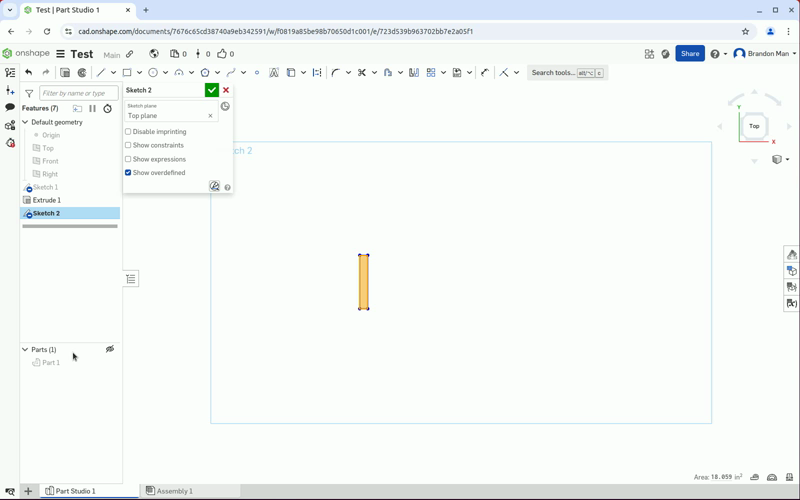
key(shift+e)
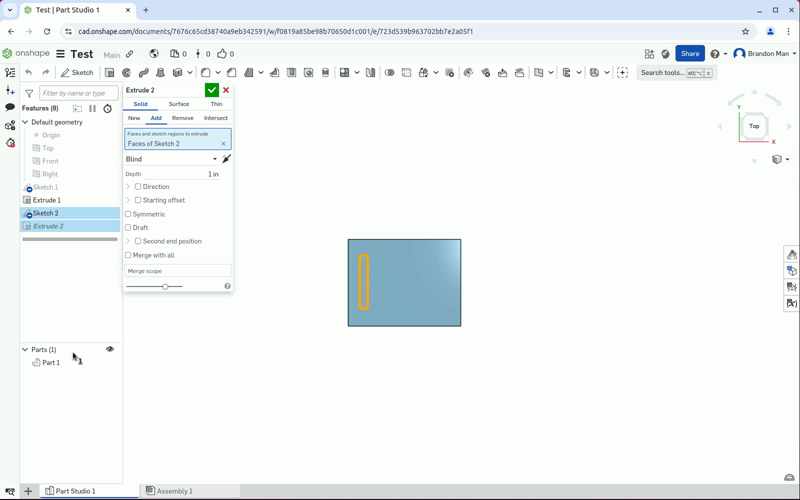
mouse_move(143, 106)
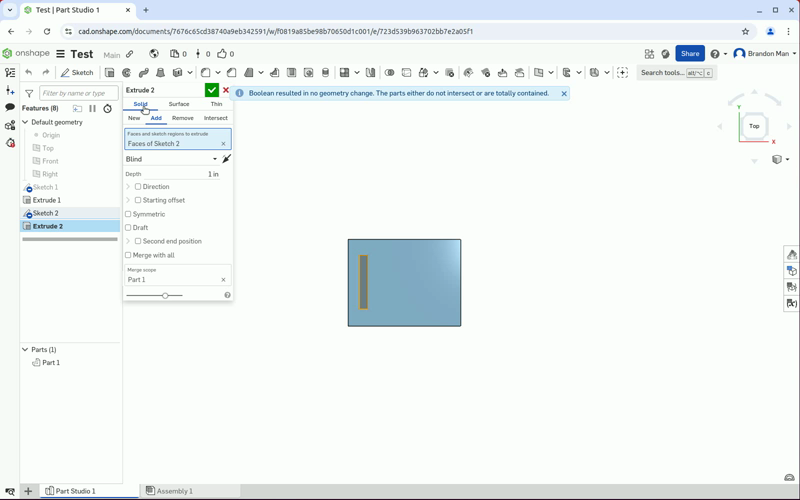
click(143, 106)
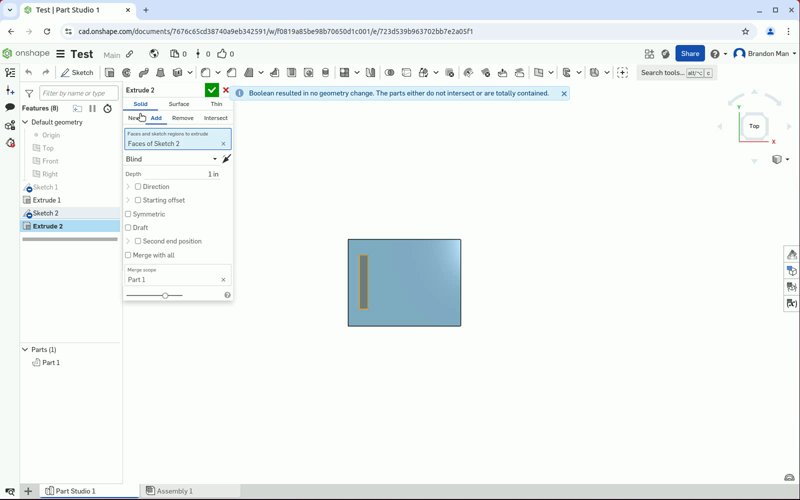
mouse_move(137, 120)
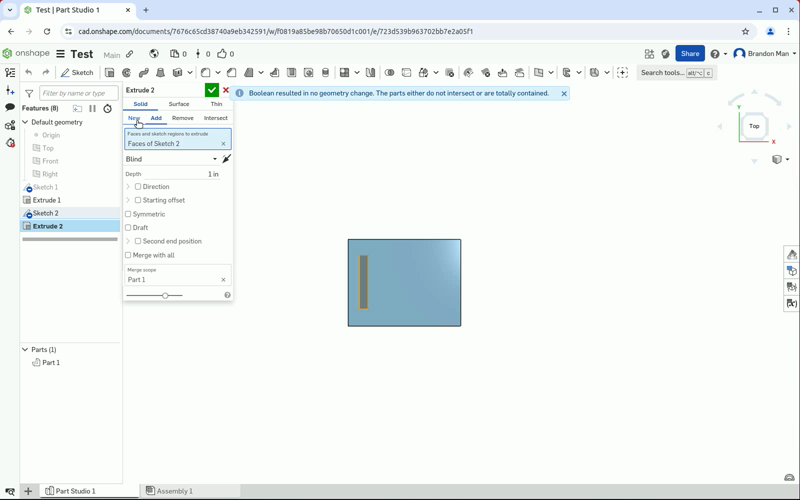
click(137, 120)
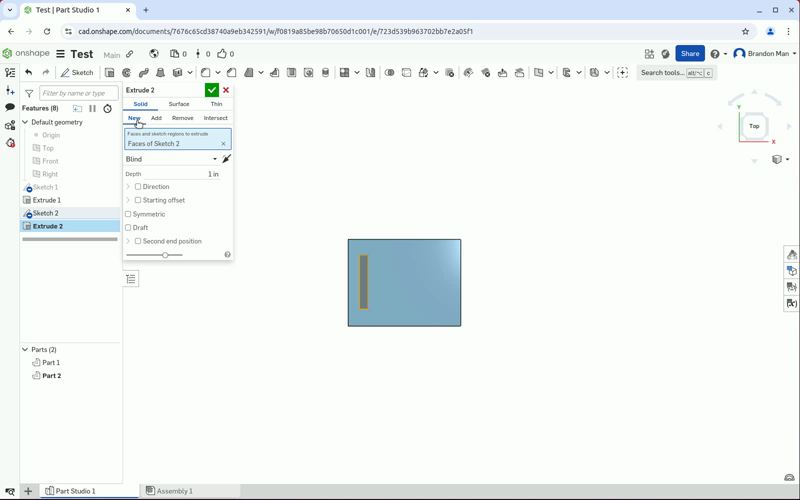
key(tab, 4)
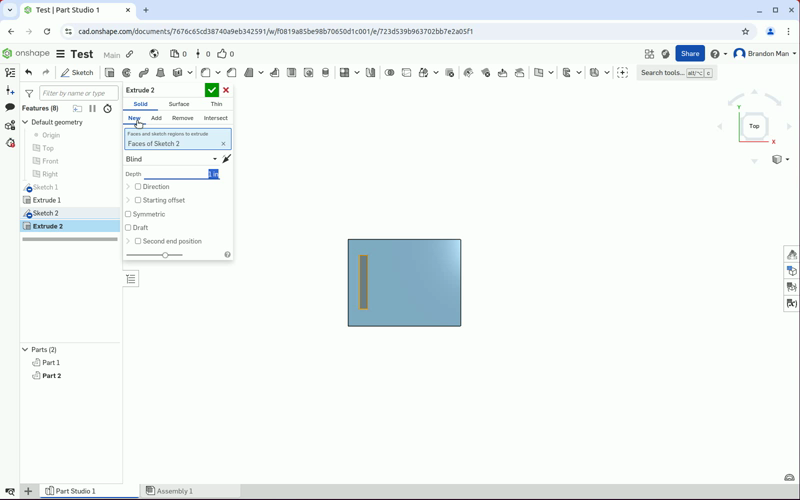
text(-0.481)
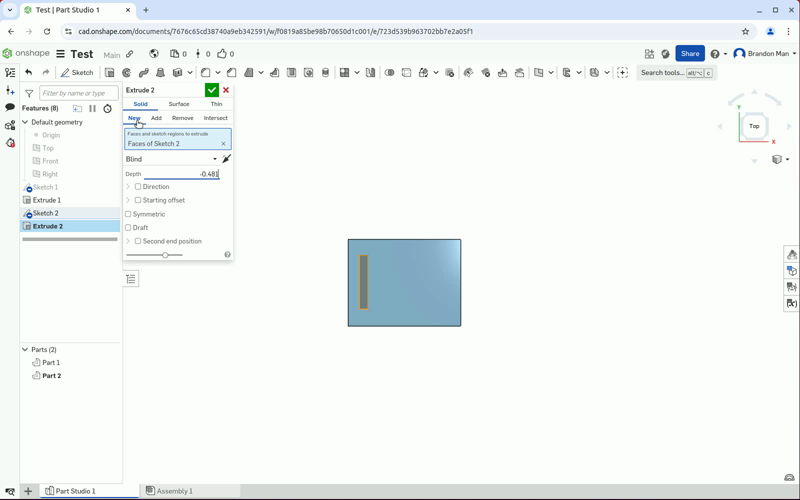
key(enter)
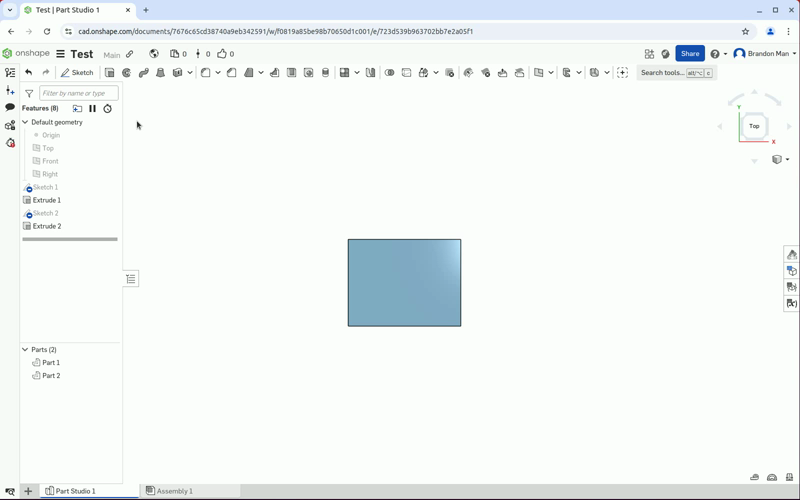
key(shift+h)
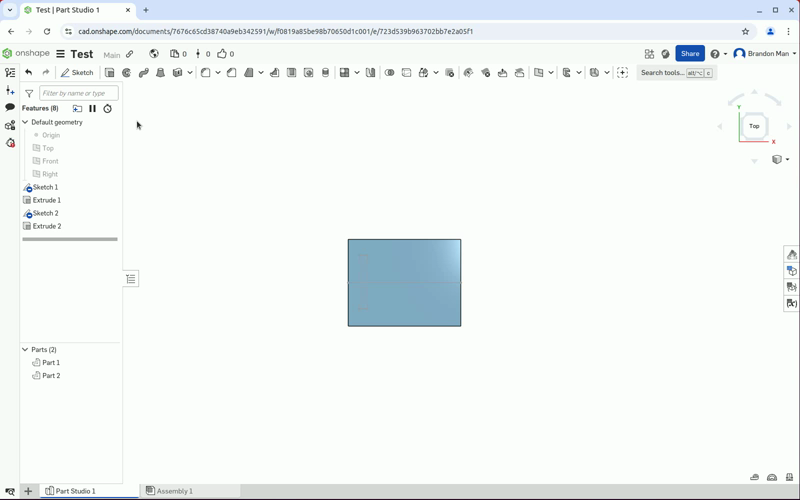
key(shift+h)
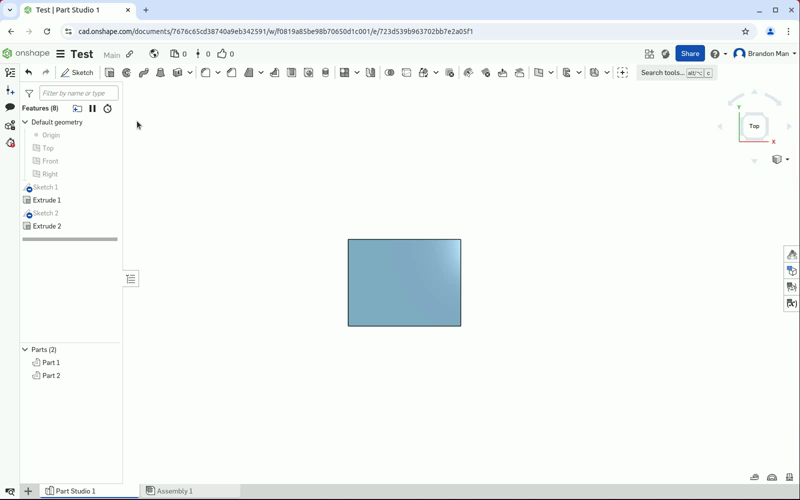
mouse_move(73, 189)
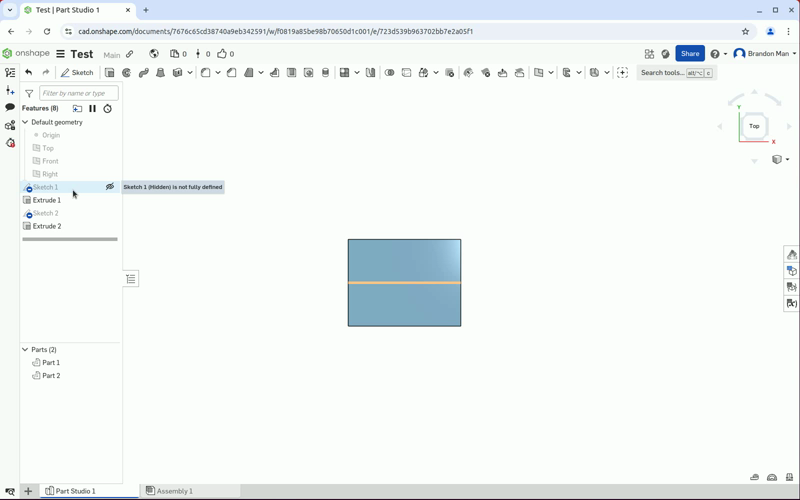
click(73, 189)
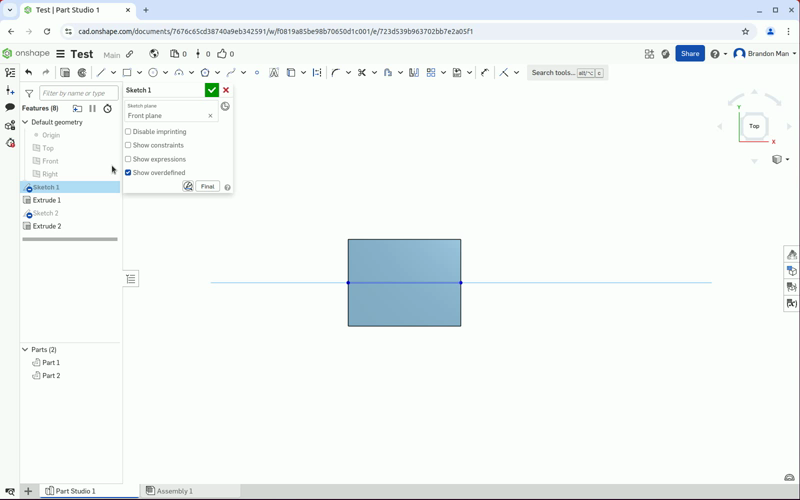
mouse_move(229, 92)
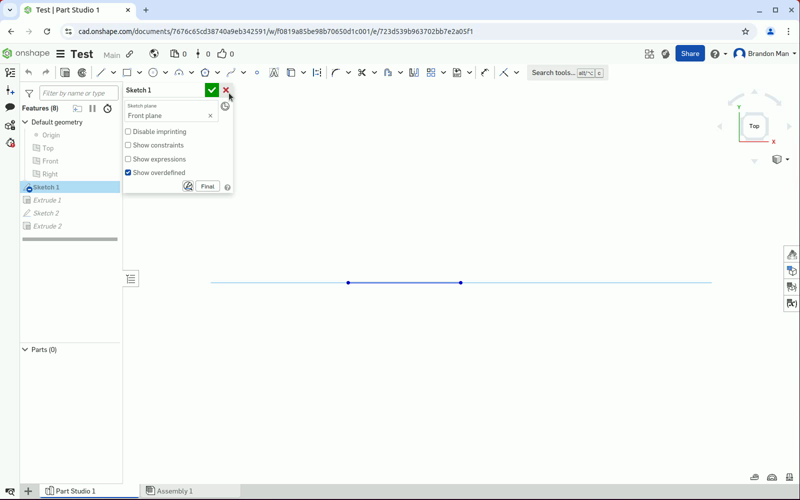
click(229, 92)
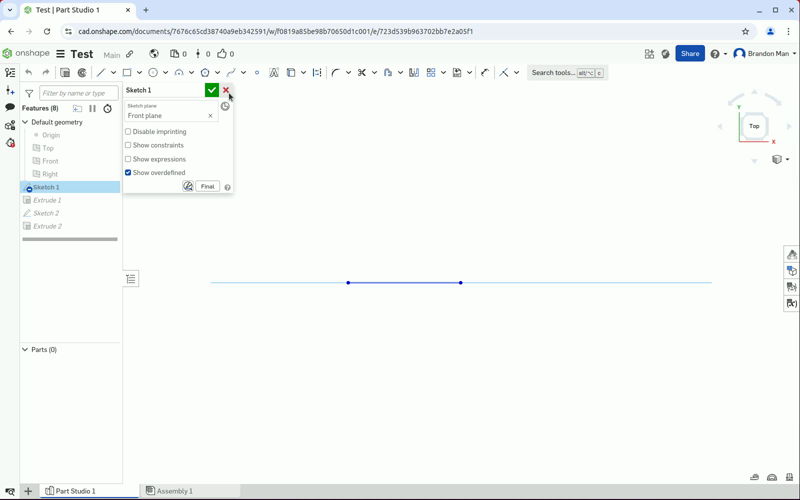
key(shift+s)
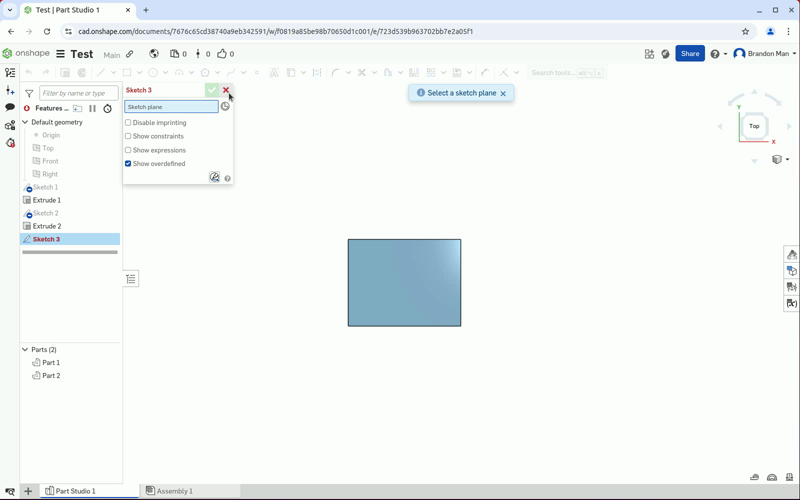
mouse_move(73, 150)
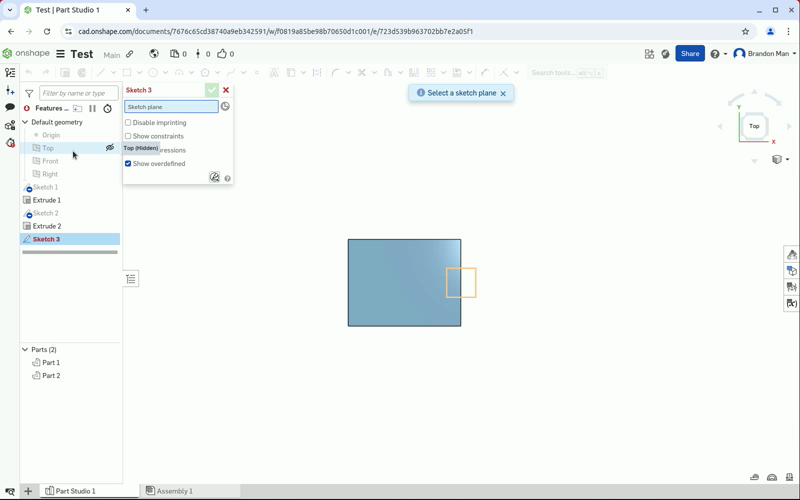
click(73, 150)
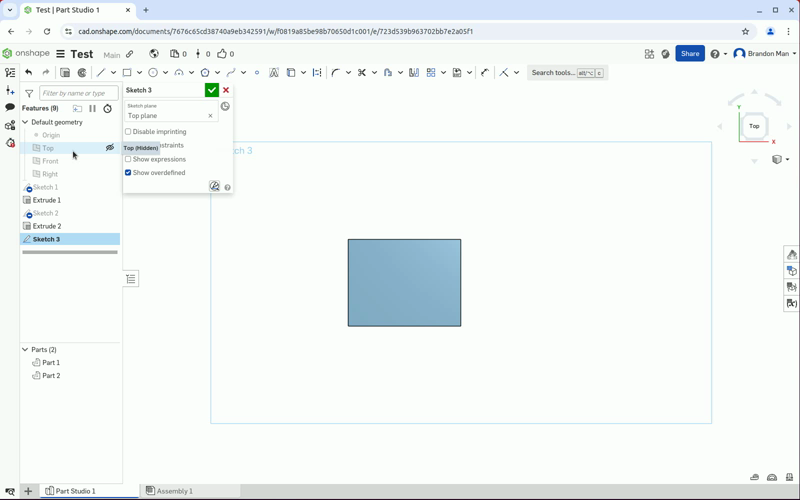
mouse_move(73, 352)
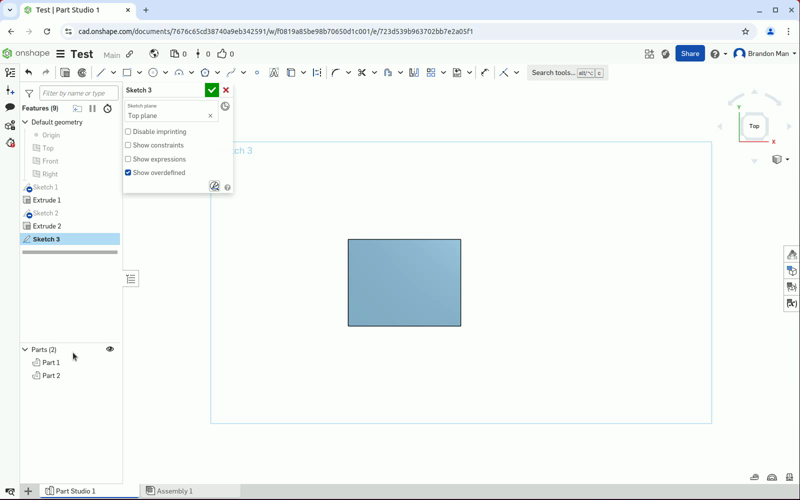
key(y)
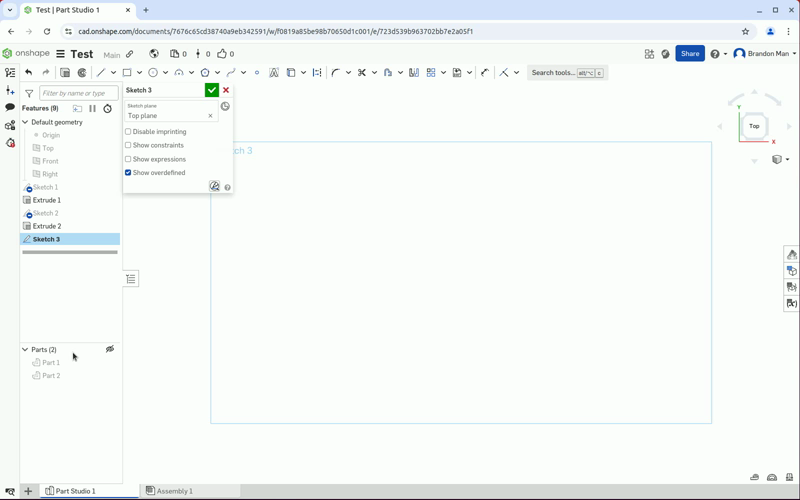
key(l)
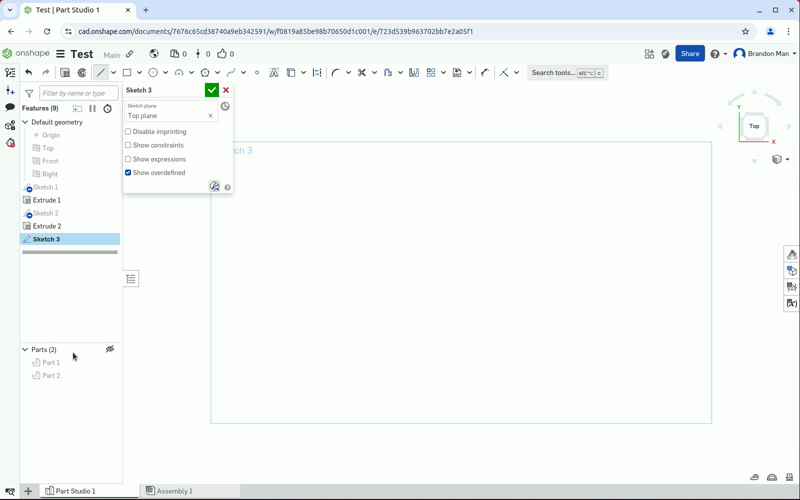
key_down(shift)
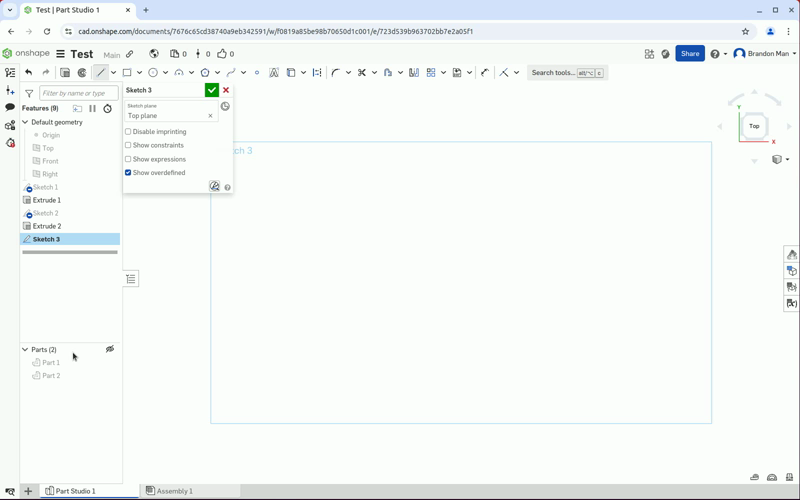
mouse_move(438, 308)
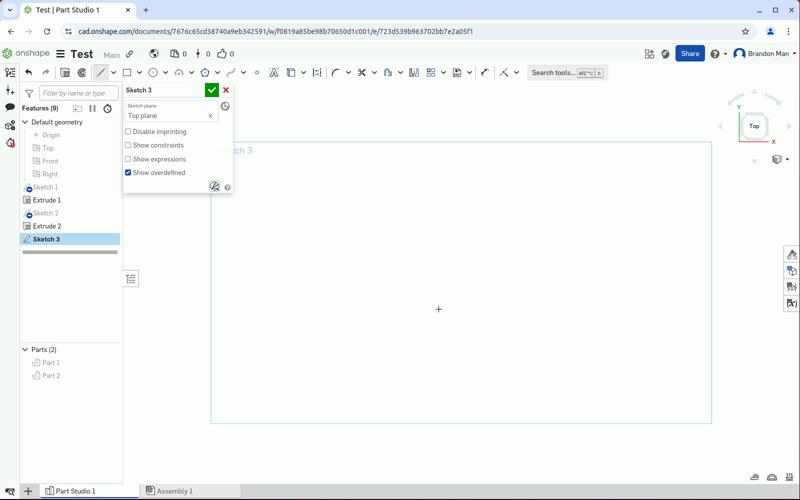
click(438, 308)
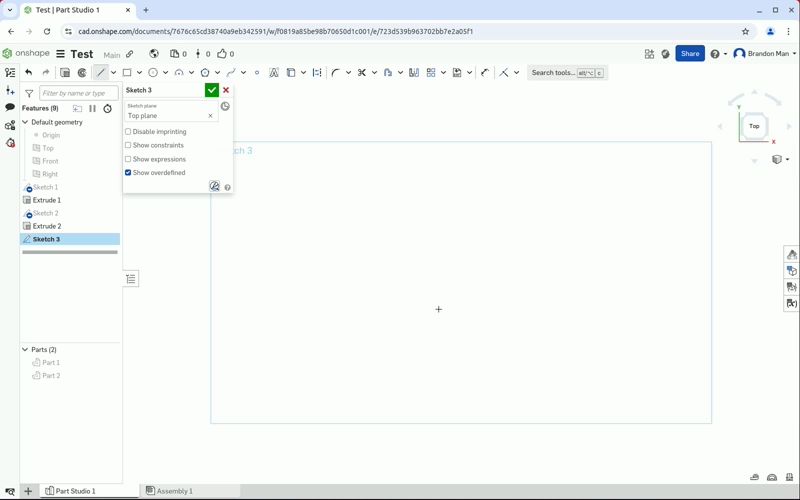
key_up(shift)
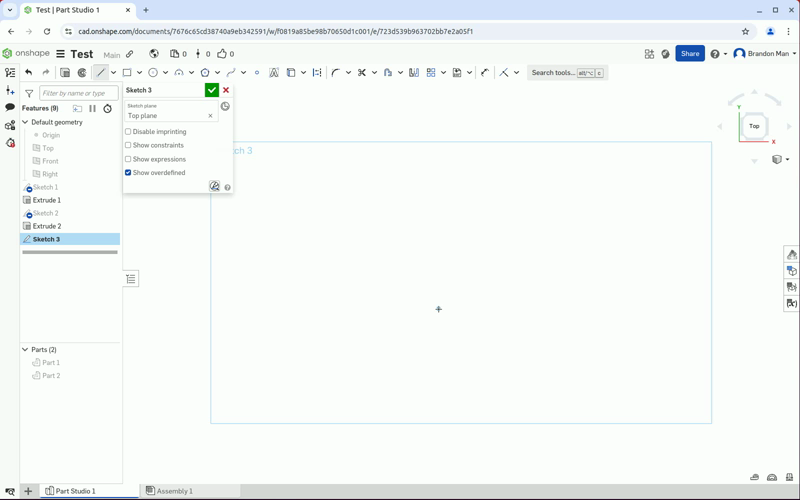
key_down(shift)
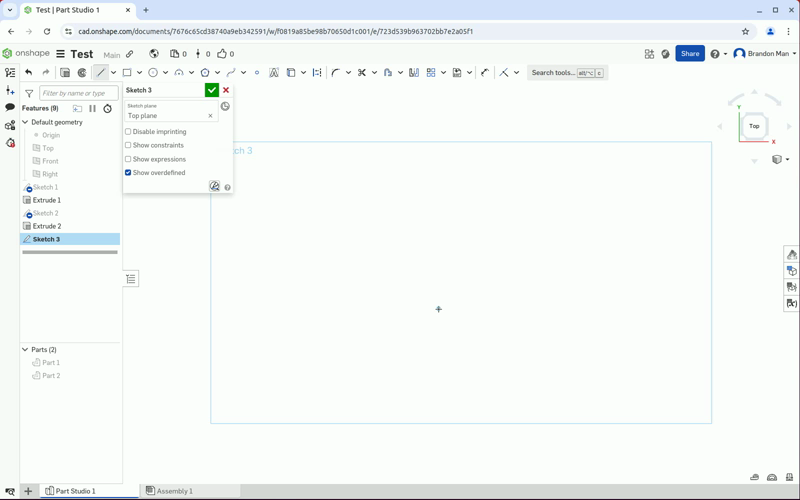
mouse_move(468, 308)
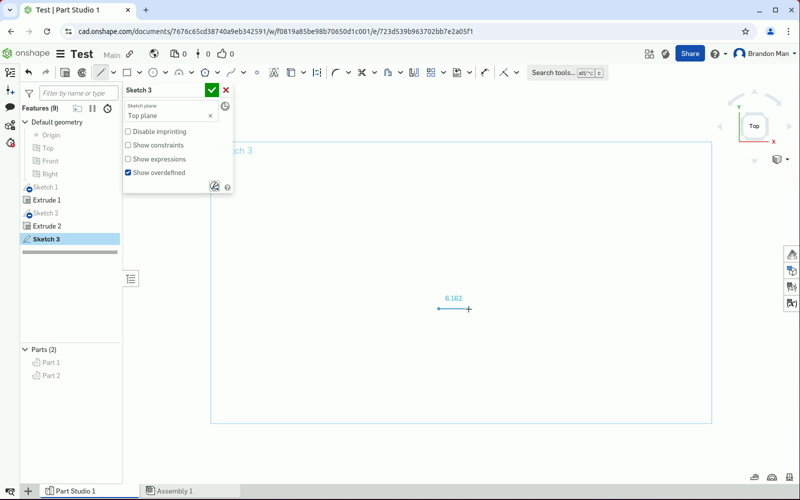
mouse_move(446, 308)
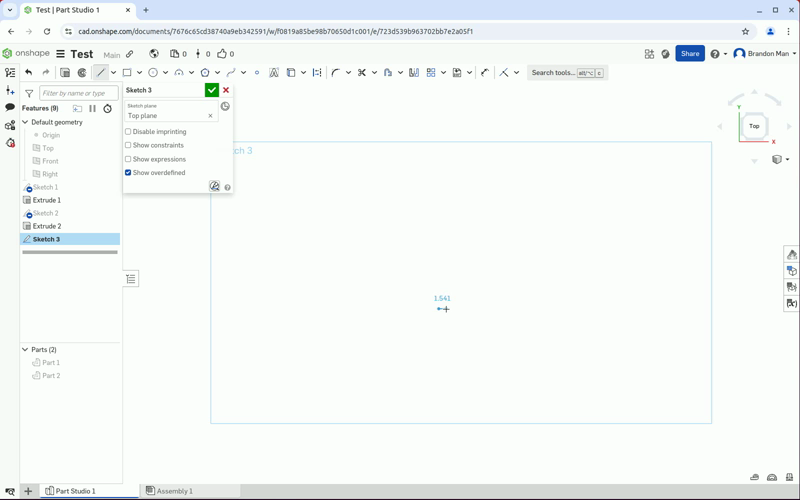
click(446, 308)
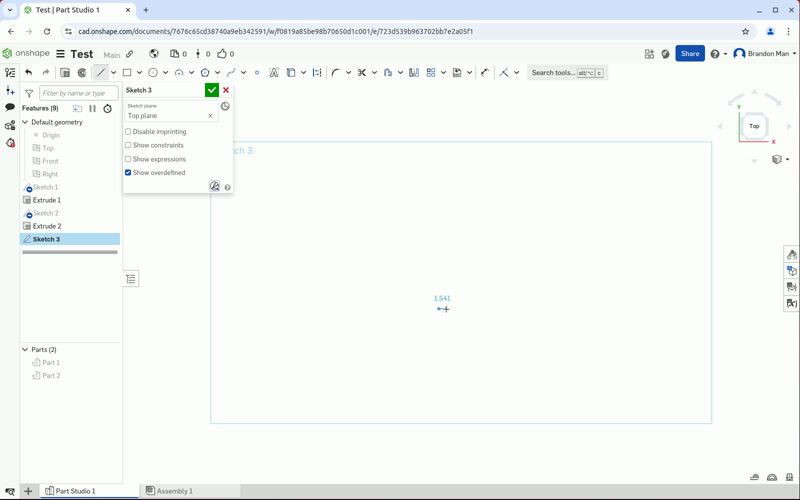
key_up(shift)
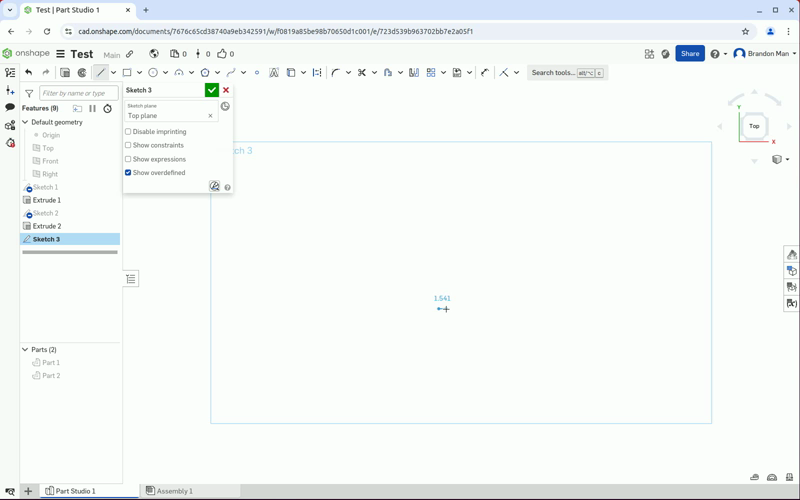
key_down(shift)
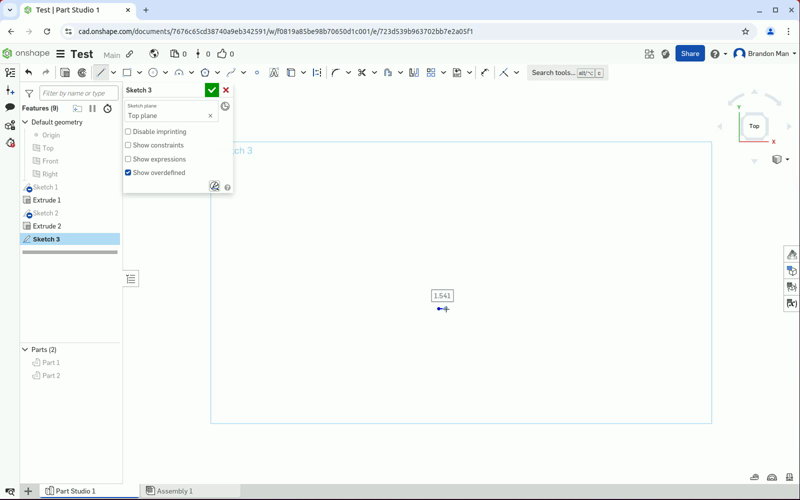
mouse_move(476, 308)
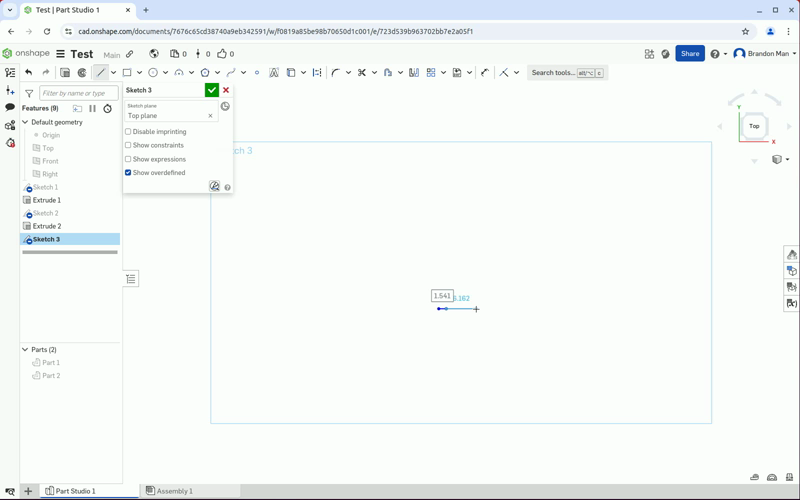
mouse_move(446, 255)
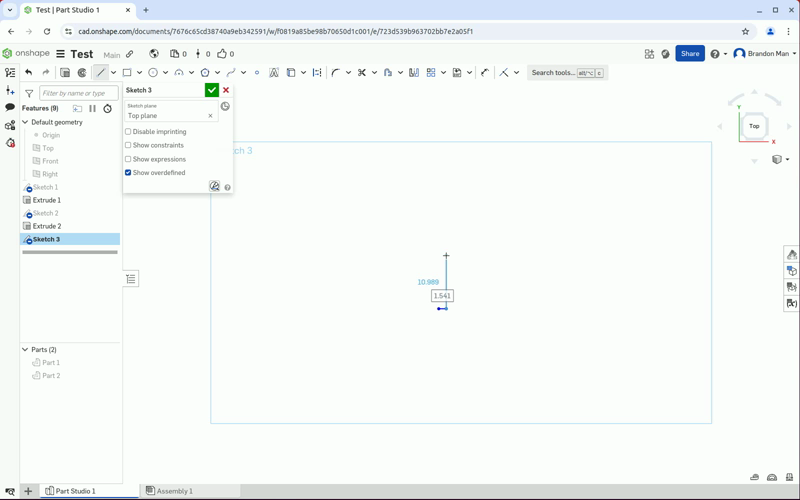
click(446, 255)
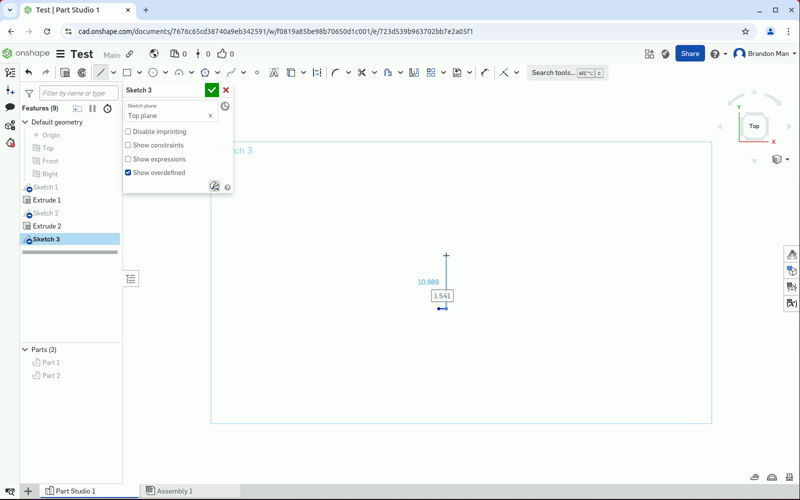
key_up(shift)
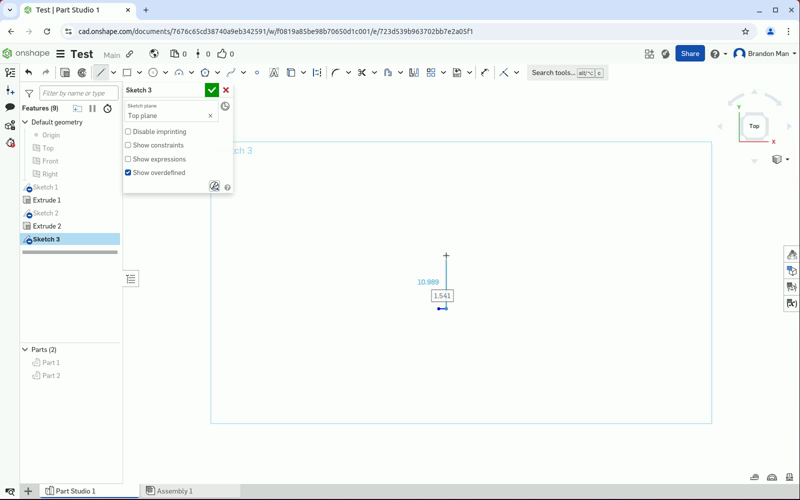
key_down(shift)
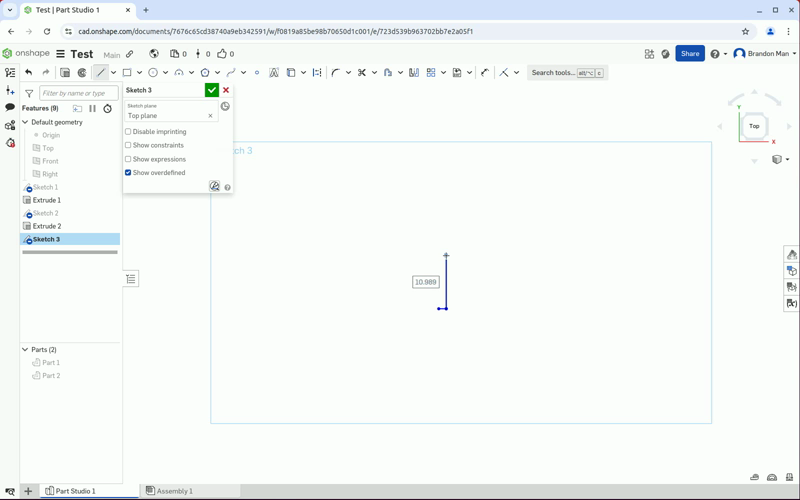
mouse_move(476, 255)
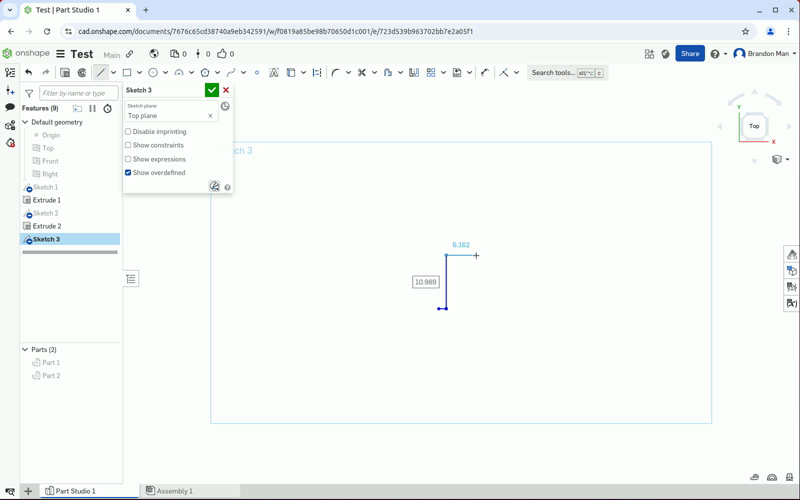
mouse_move(438, 255)
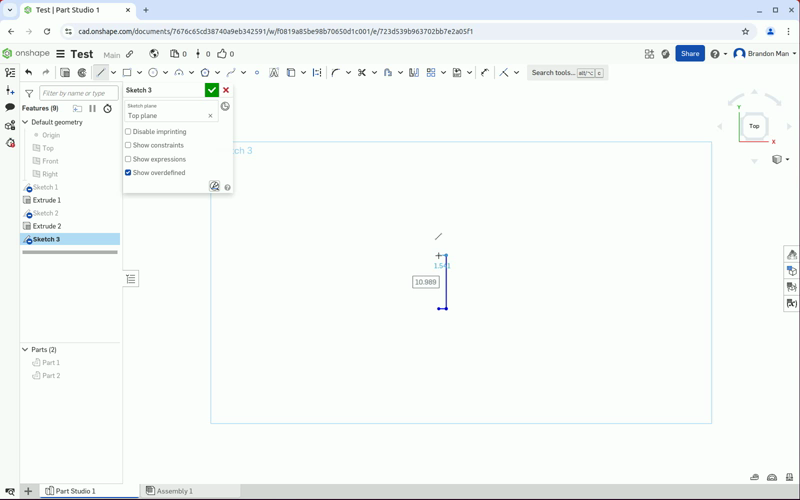
click(438, 255)
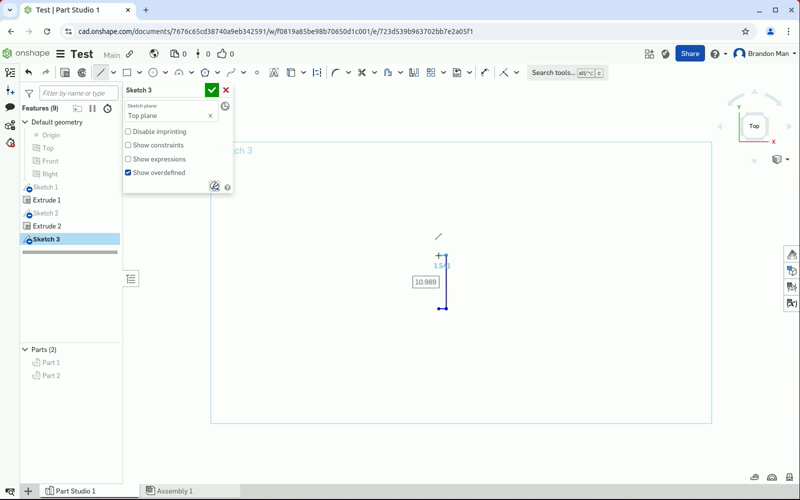
key_up(shift)
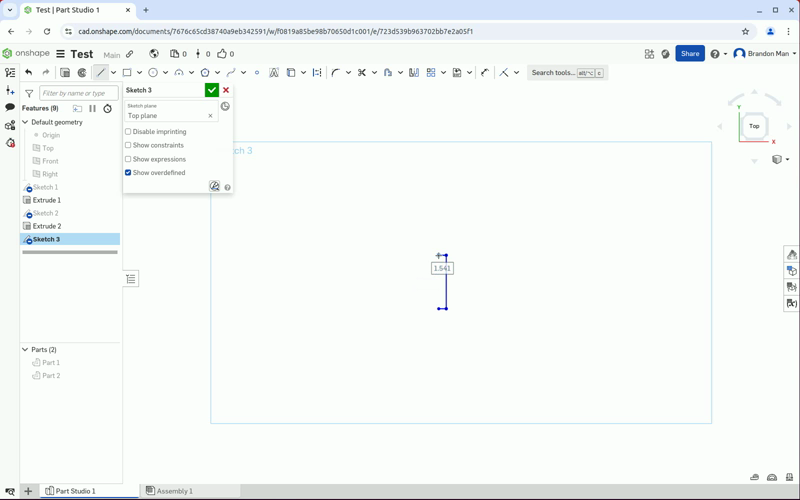
mouse_move(468, 255)
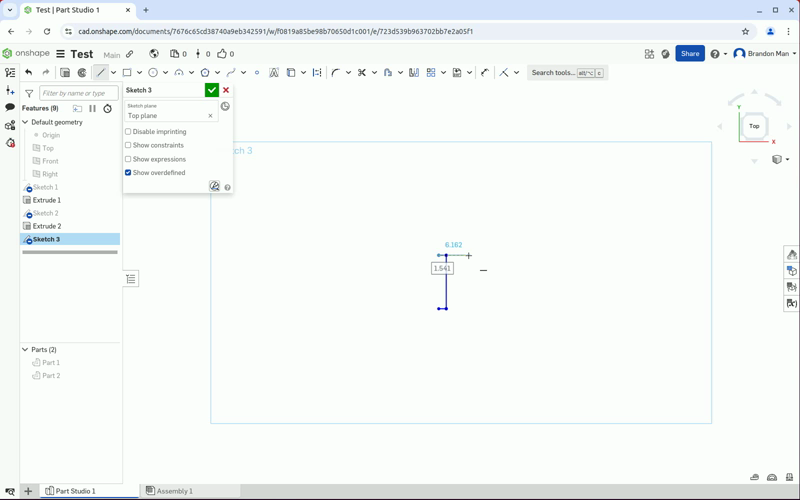
key_down(shift)
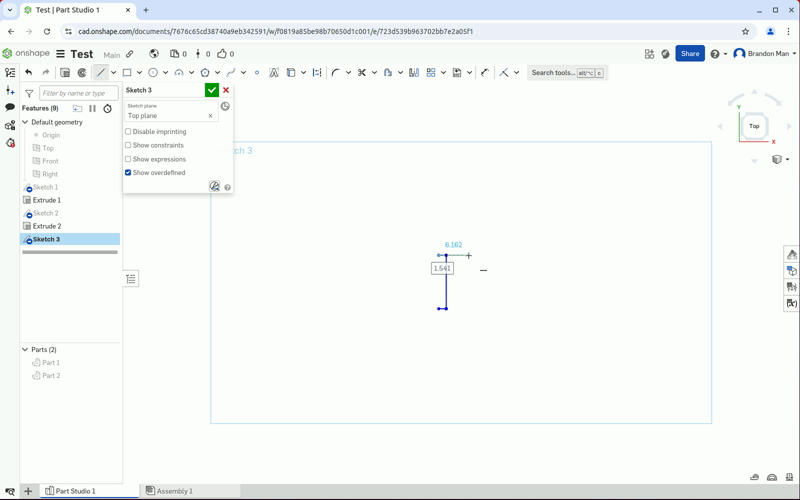
mouse_move(438, 308)
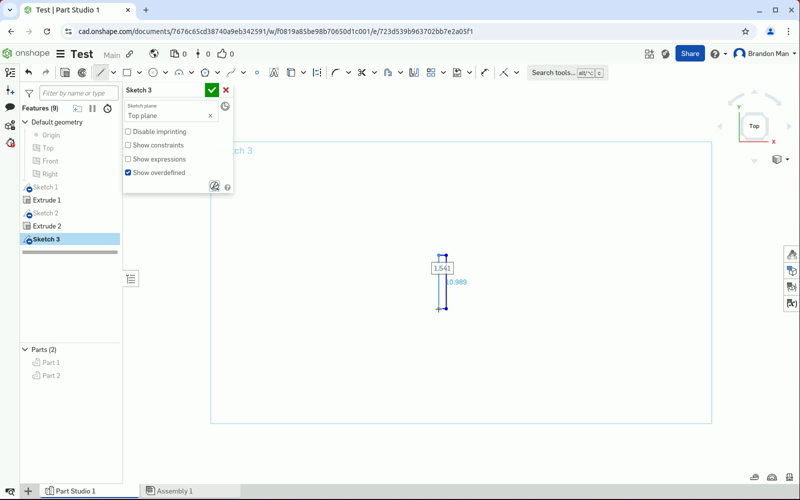
key_up(shift)
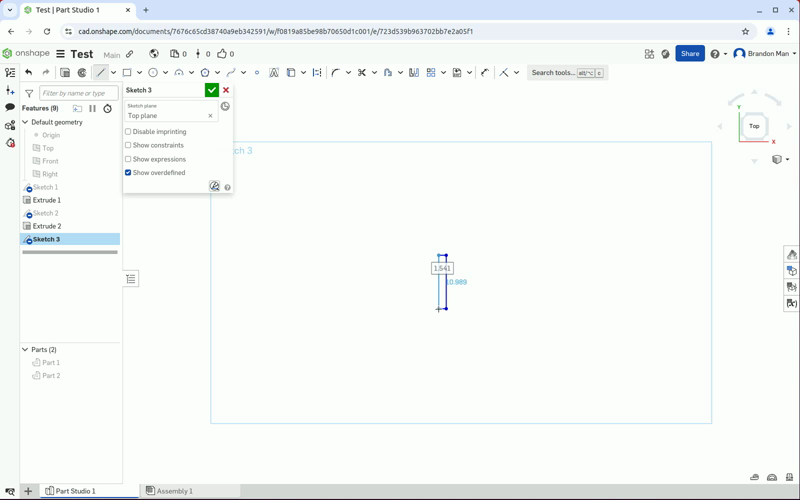
click(438, 308)
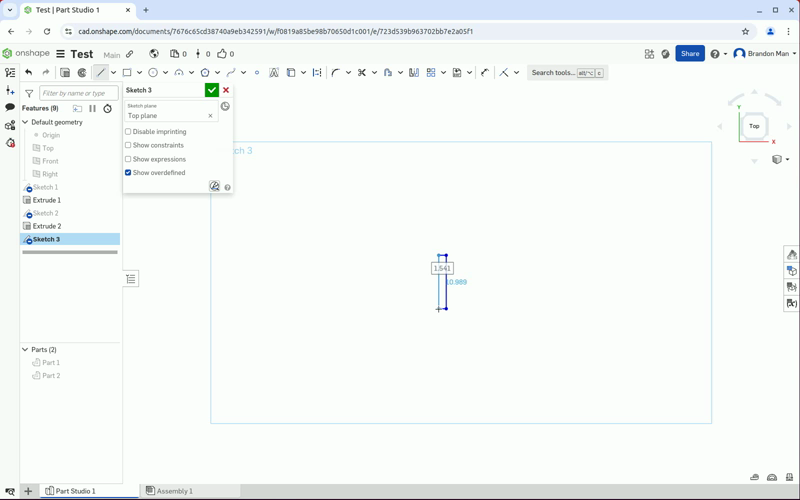
key(esc)
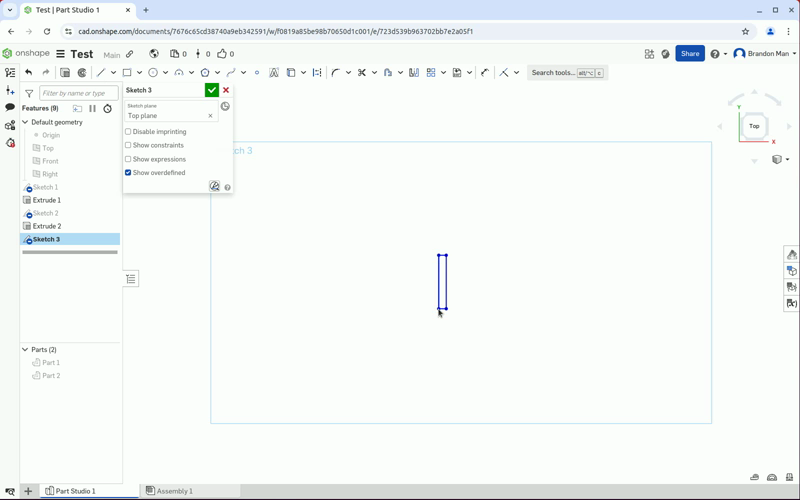
mouse_move(438, 292)
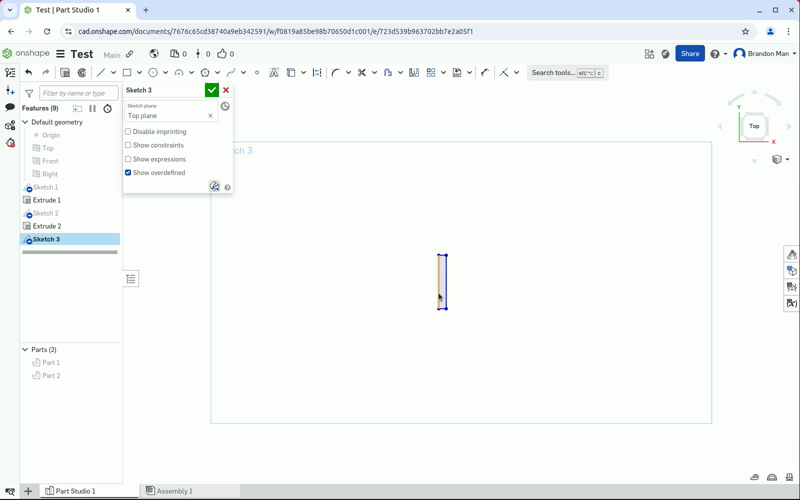
scroll(6)
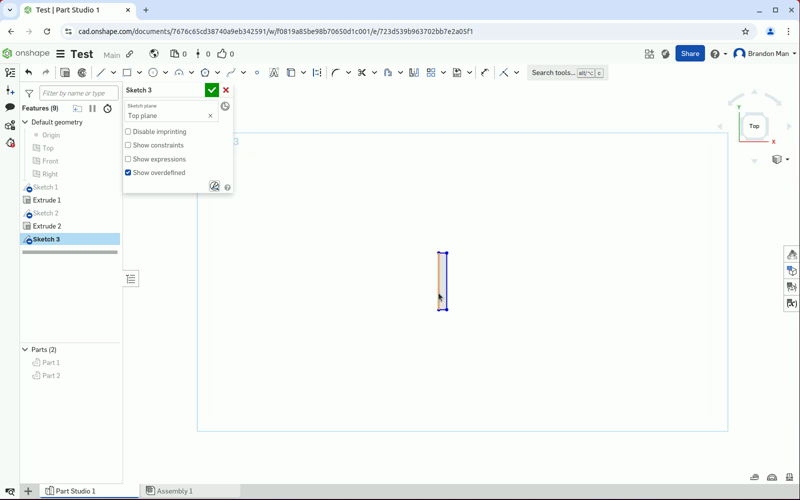
scroll(6)
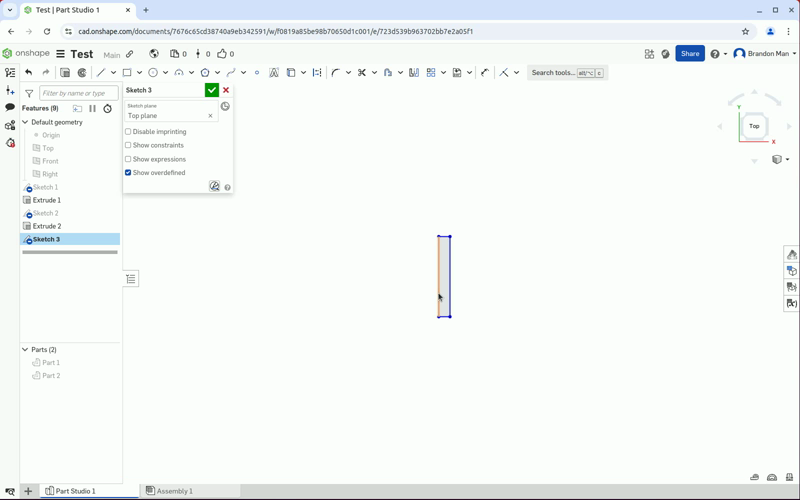
scroll(6)
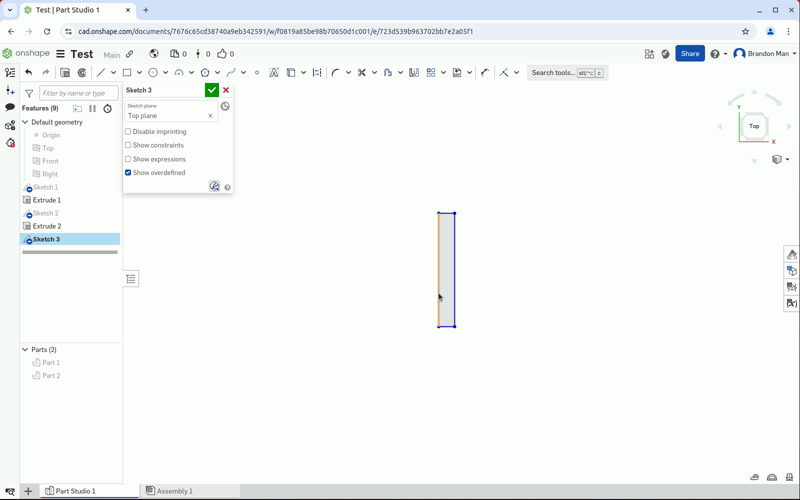
scroll(6)
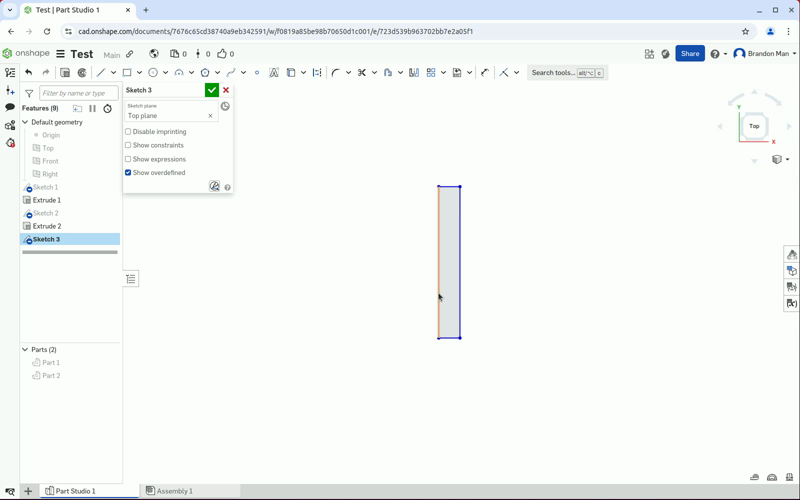
scroll(6)
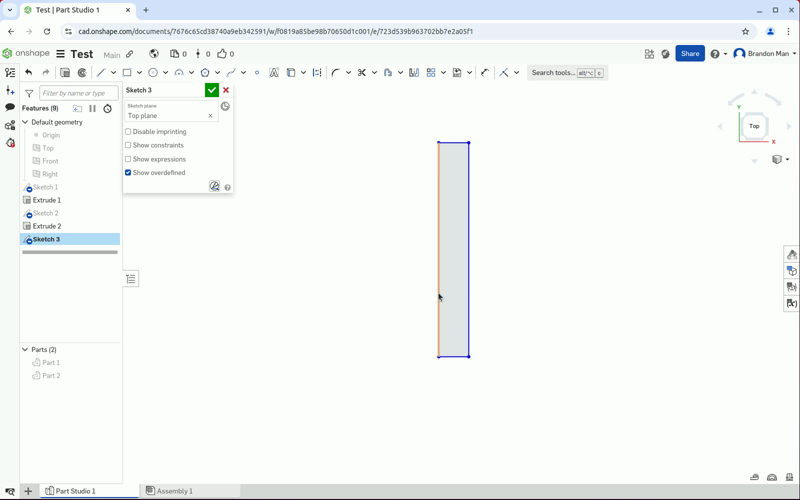
scroll(6)
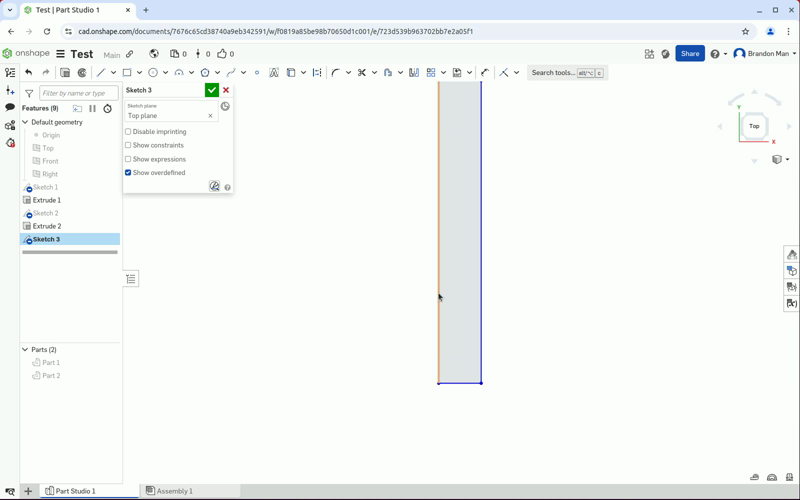
scroll(6)
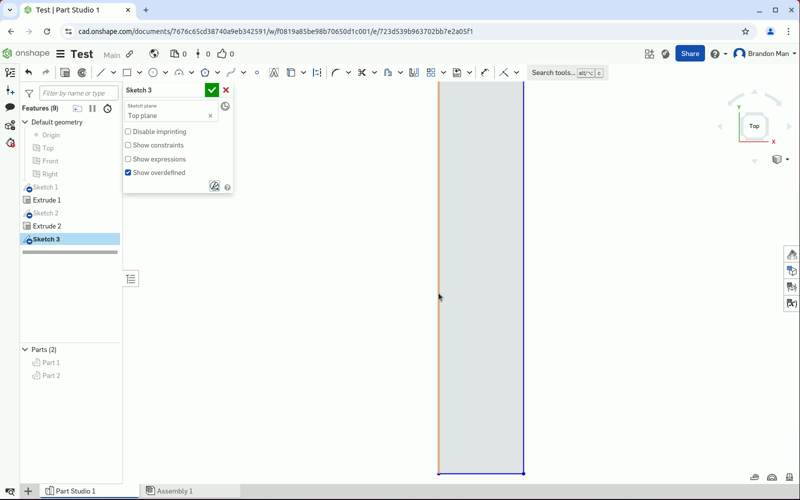
click(438, 292)
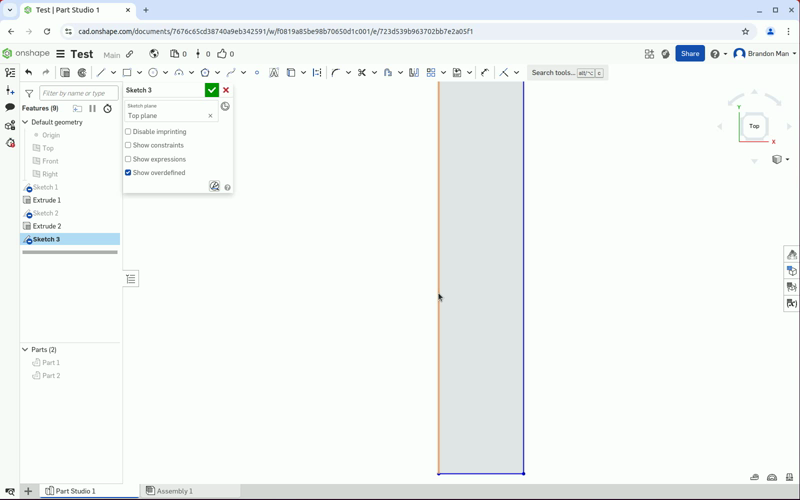
scroll(-6)
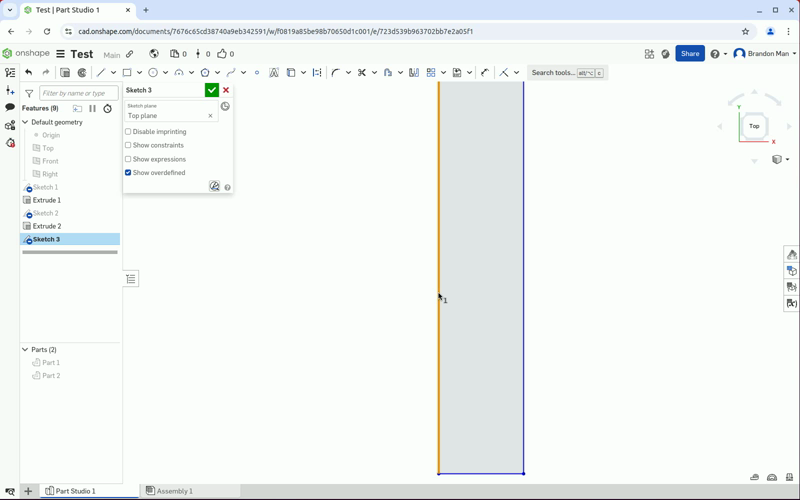
scroll(-6)
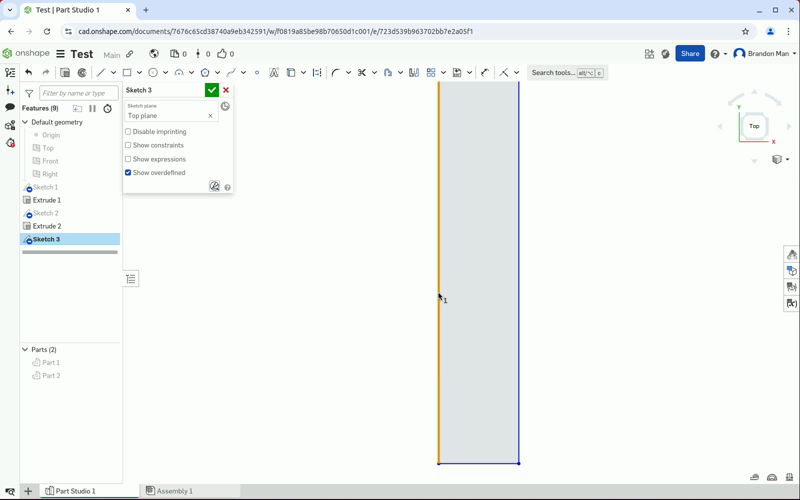
scroll(-6)
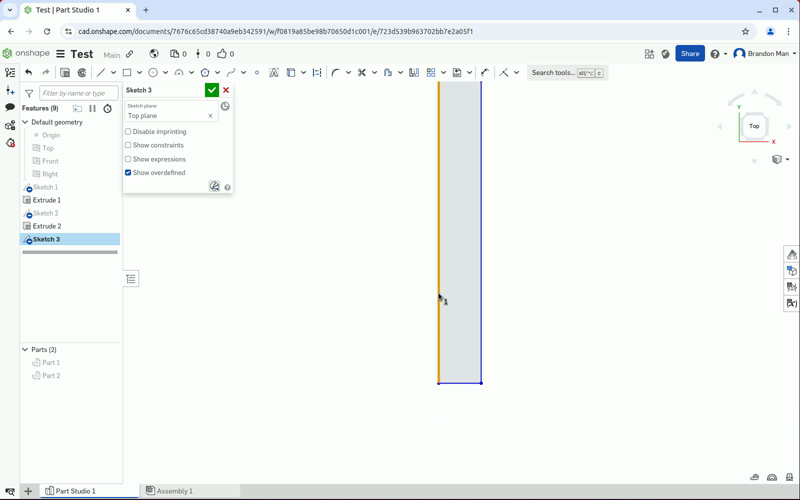
scroll(-6)
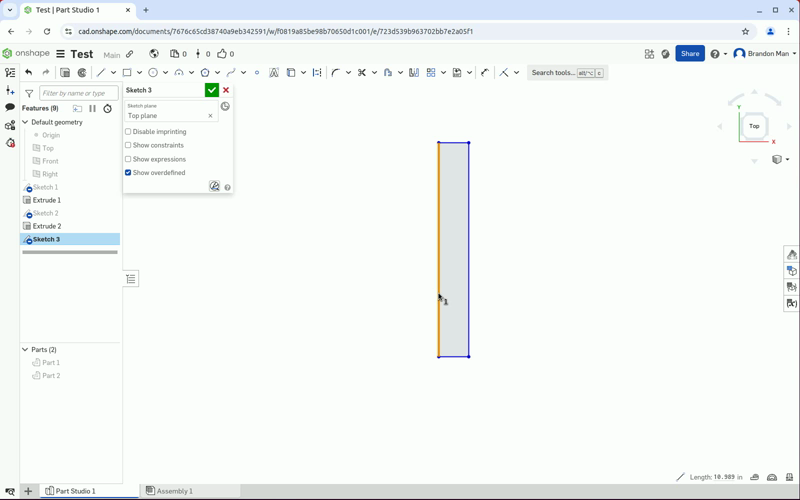
scroll(-6)
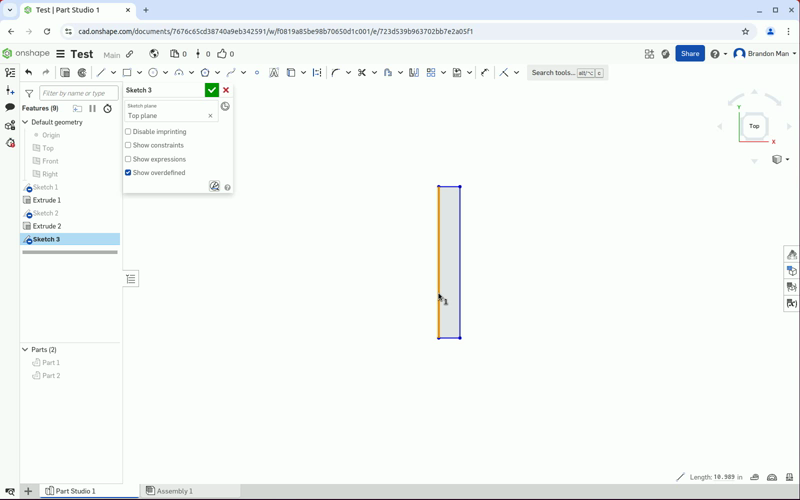
scroll(-6)
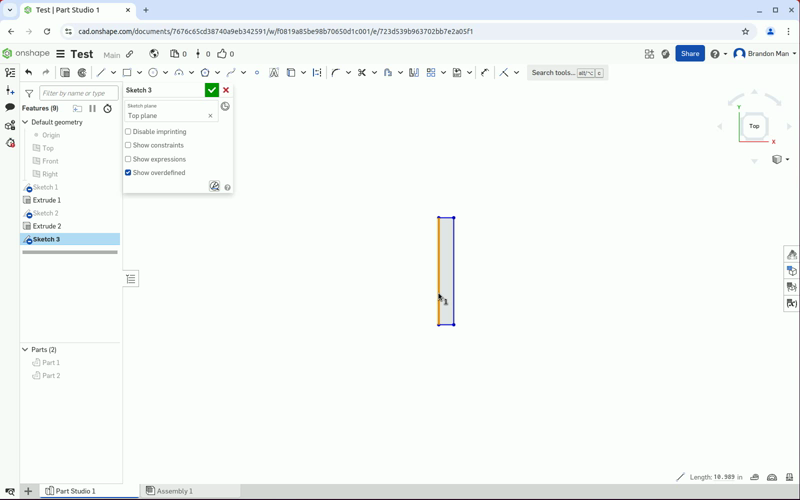
scroll(-6)
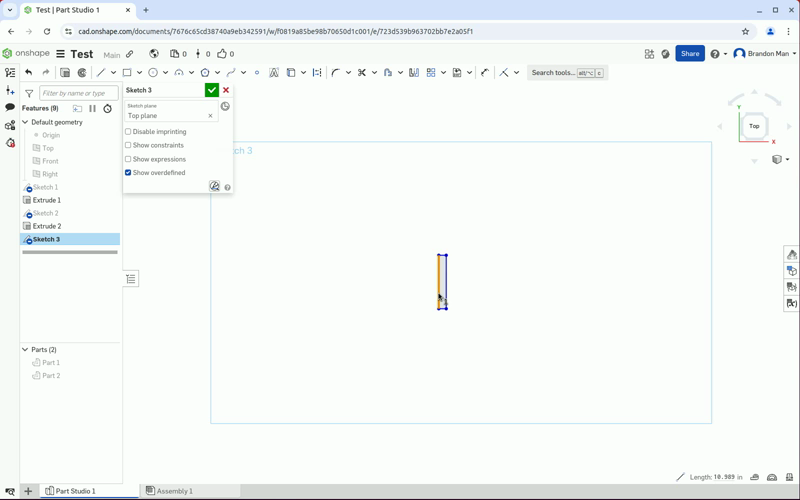
mouse_move(73, 352)
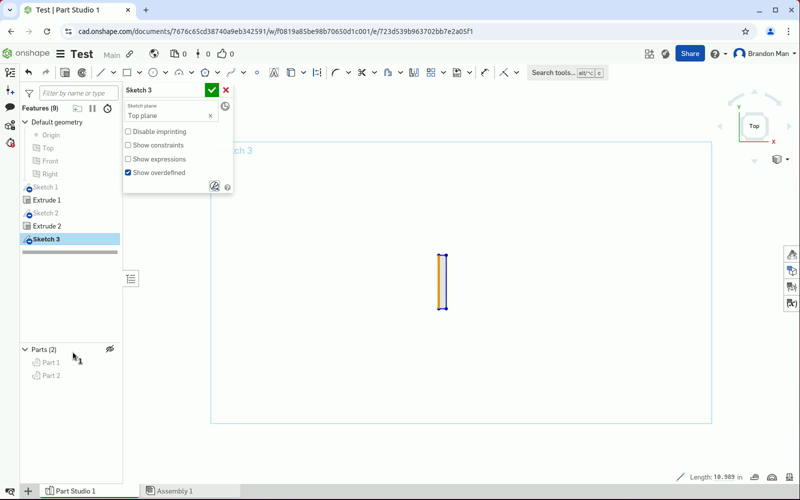
key(shift+y)
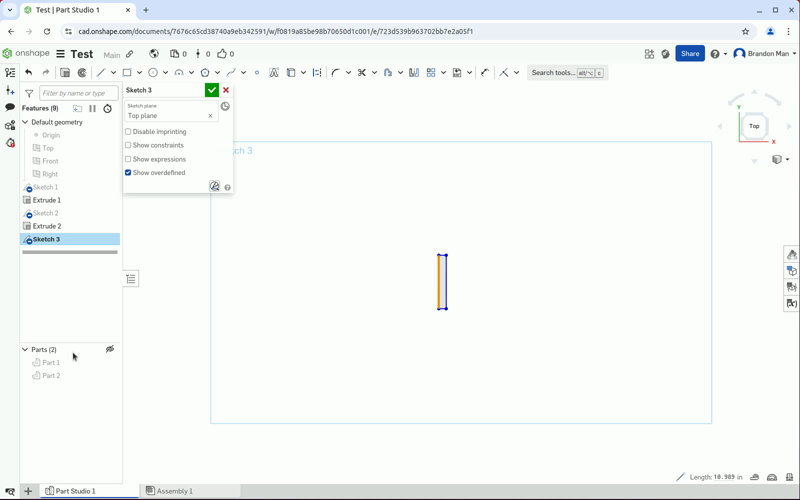
key(shift+e)
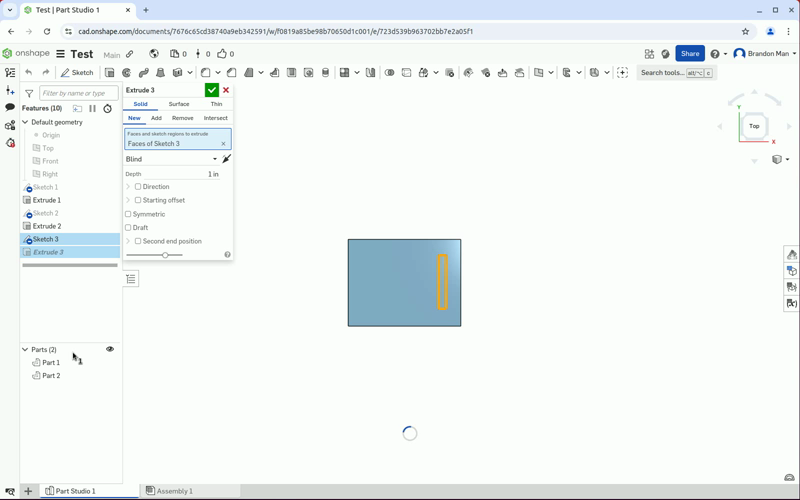
mouse_move(143, 106)
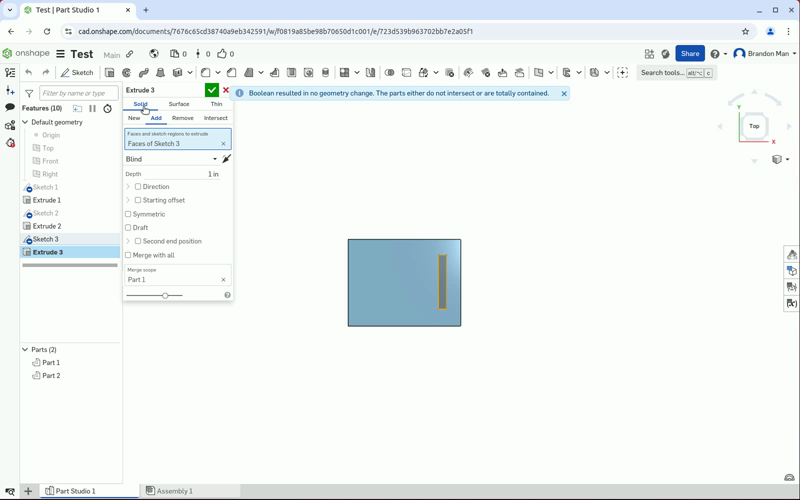
click(143, 106)
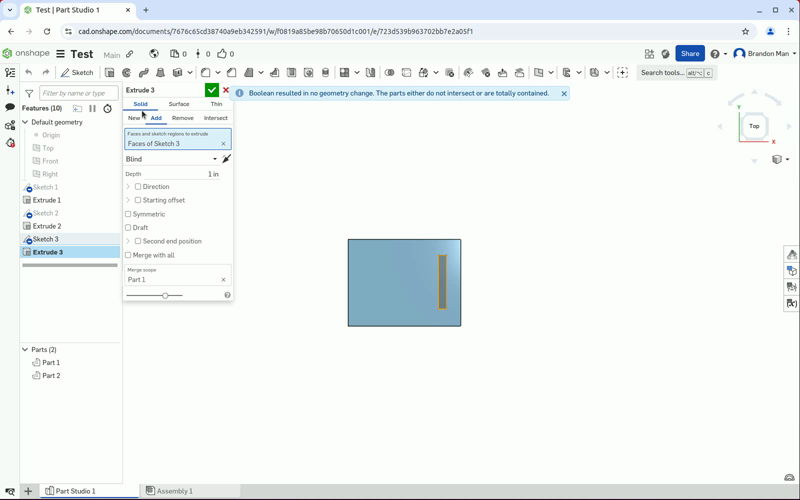
mouse_move(137, 120)
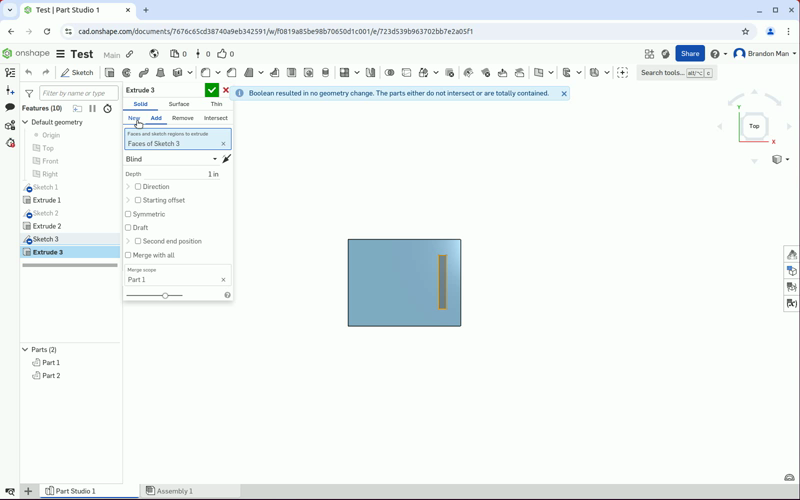
click(137, 120)
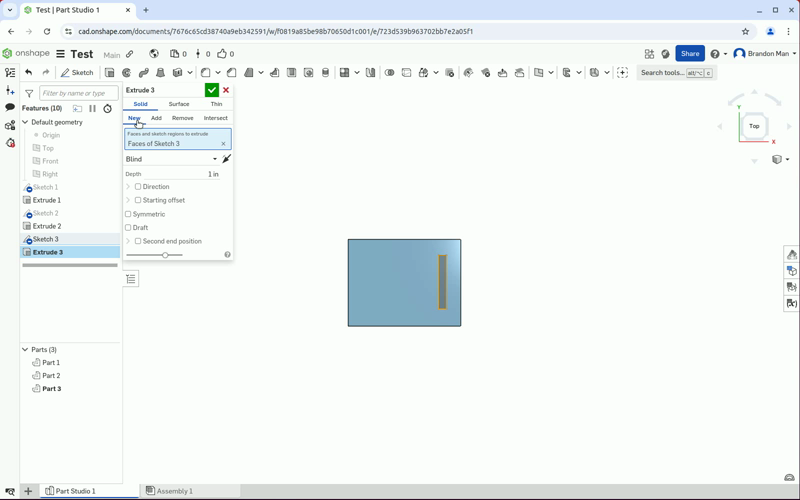
key(tab, 4)
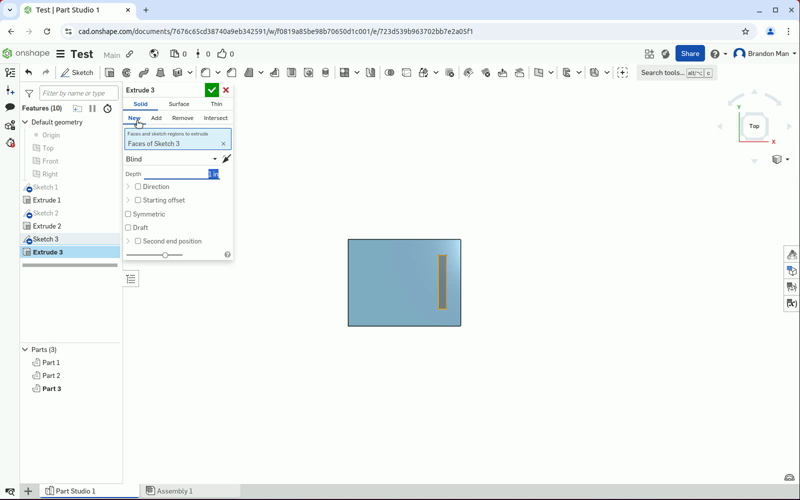
text(-0.481)
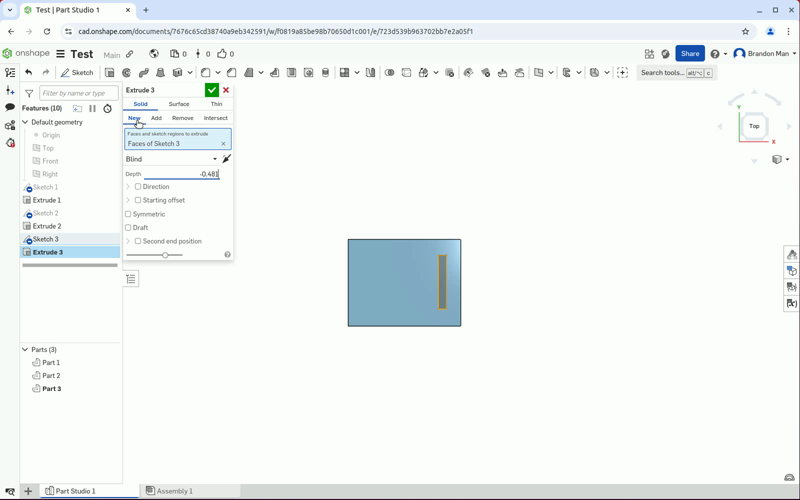
key(enter)
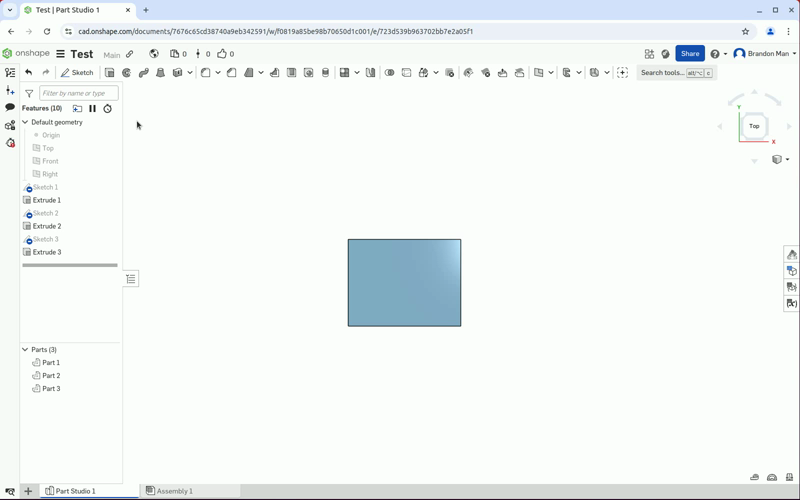
key(shift+h)
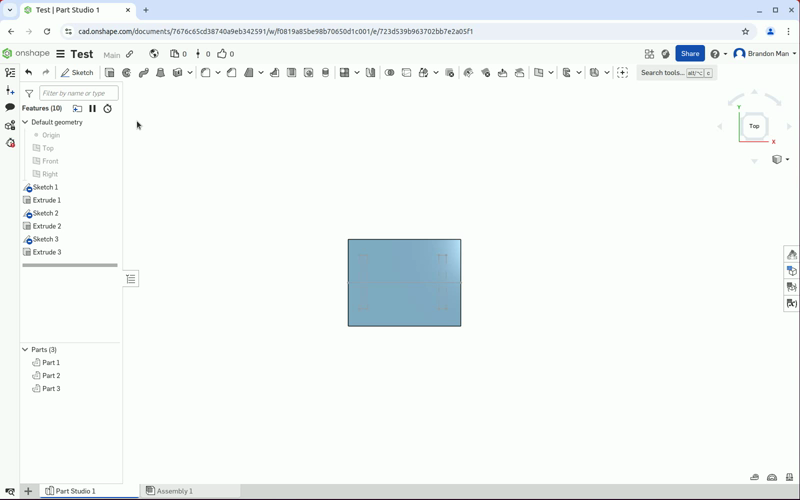
key(shift+h)
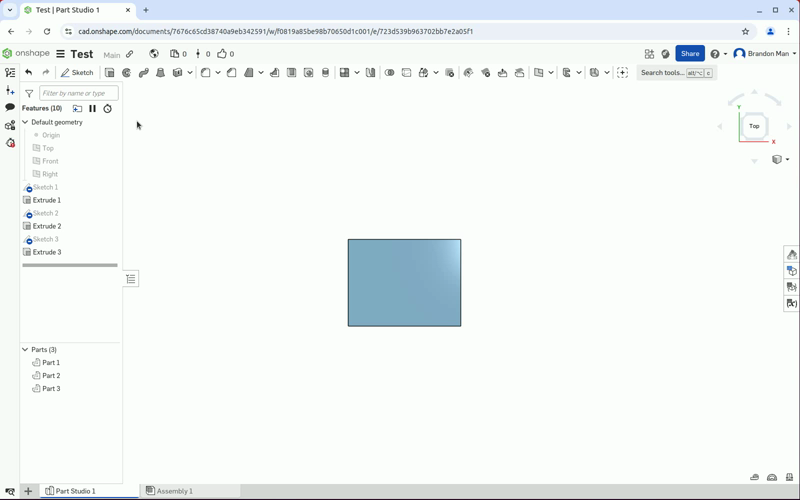
mouse_move(73, 189)
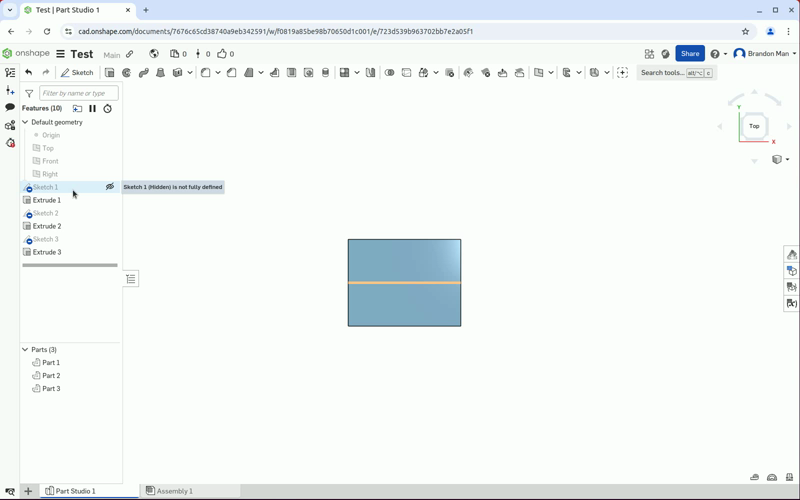
click(73, 189)
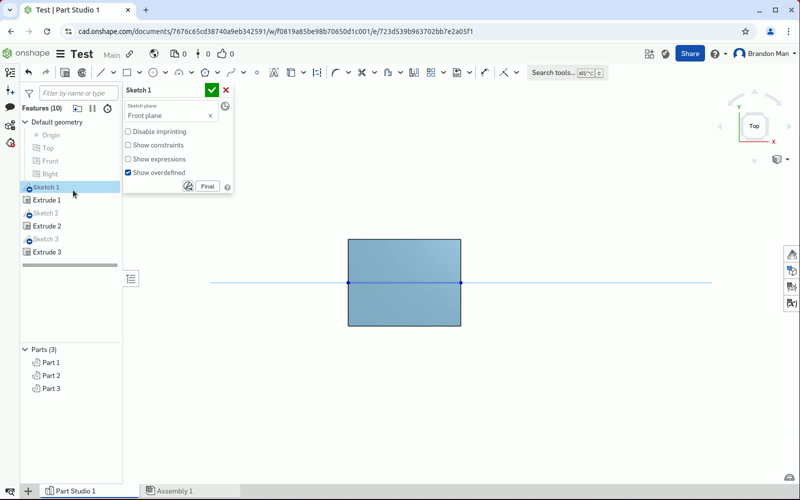
mouse_move(229, 92)
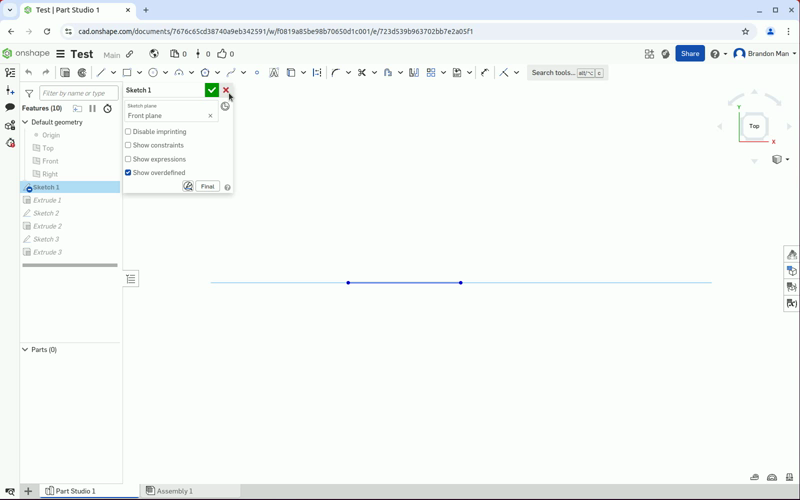
click(229, 92)
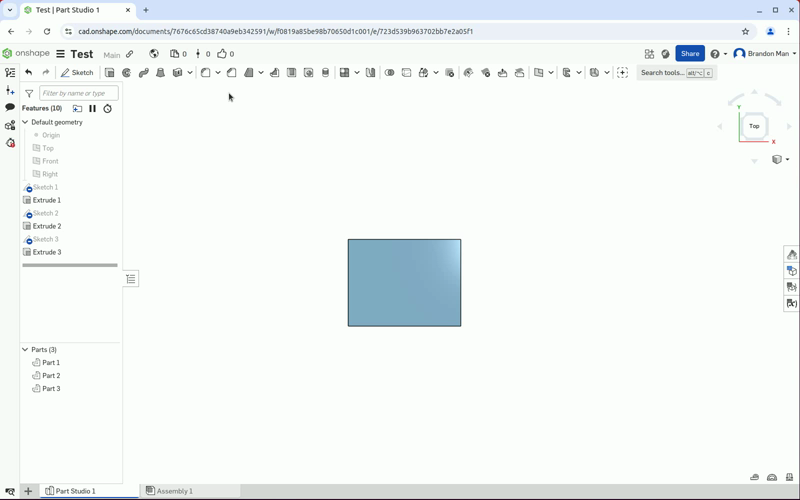
mouse_move(73, 352)
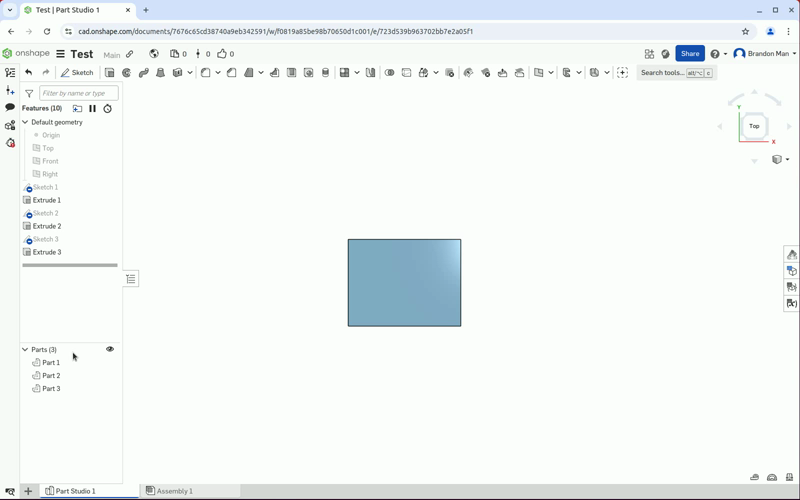
key(y)
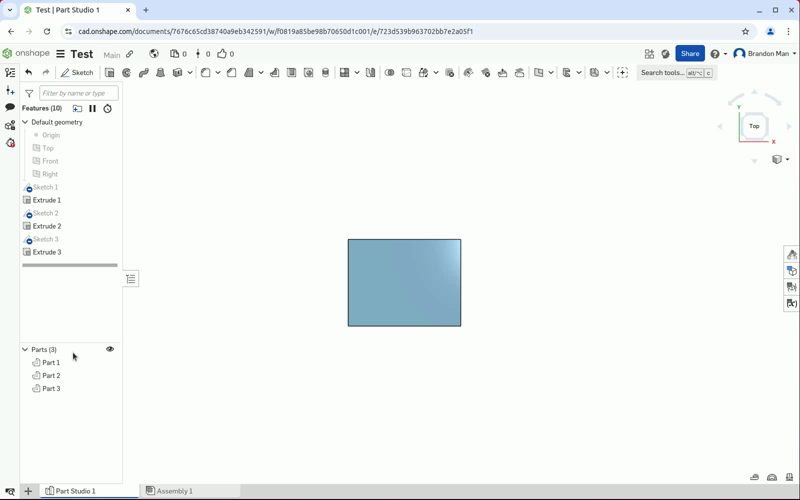
key(shift+p)
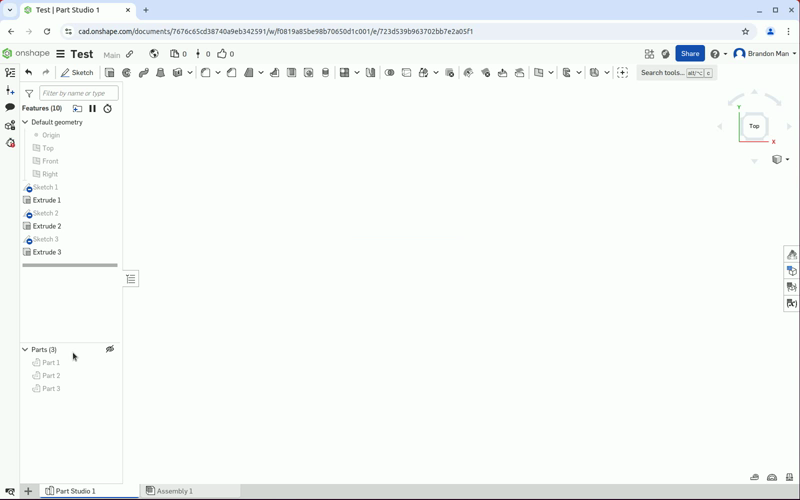
key(space)
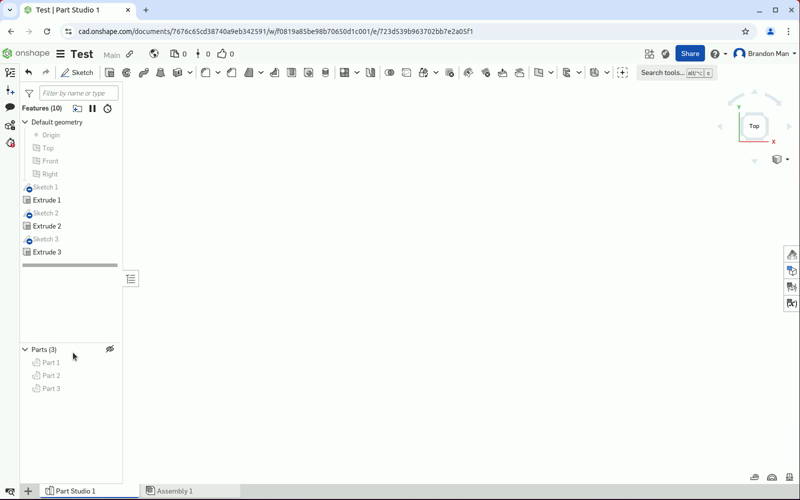
key_down(shift)
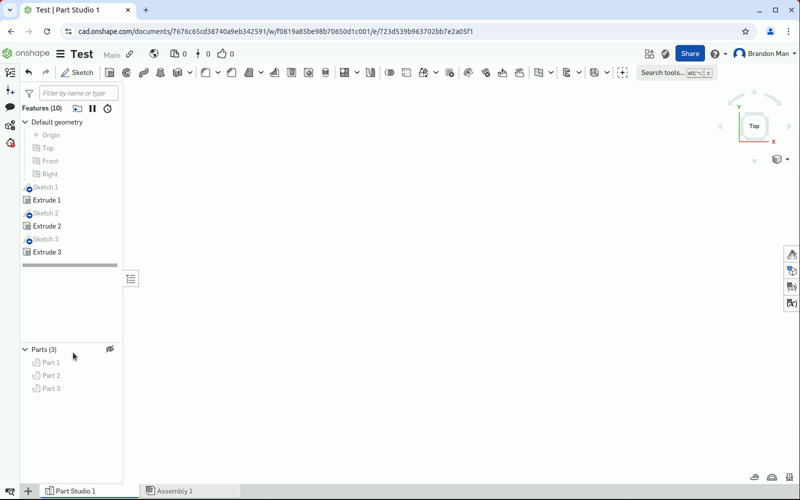
key(up)
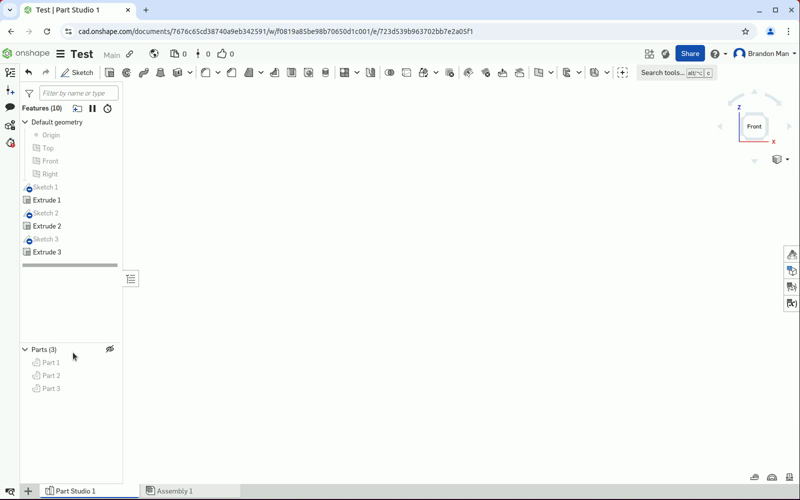
key_up(shift)
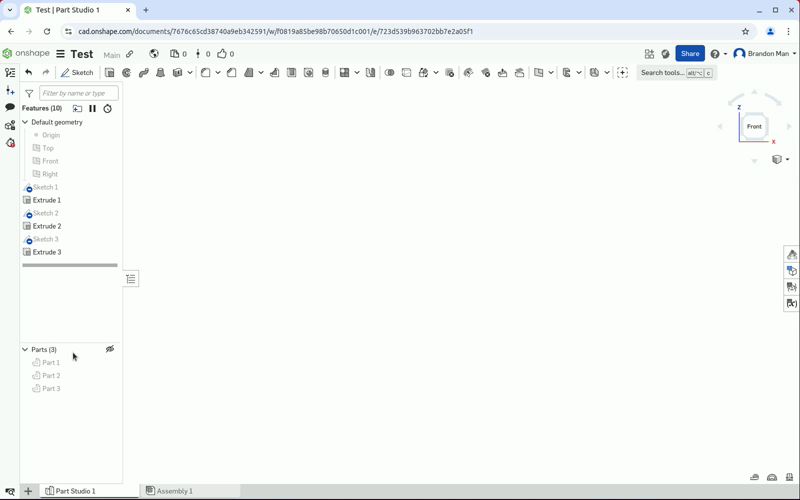
key(space)
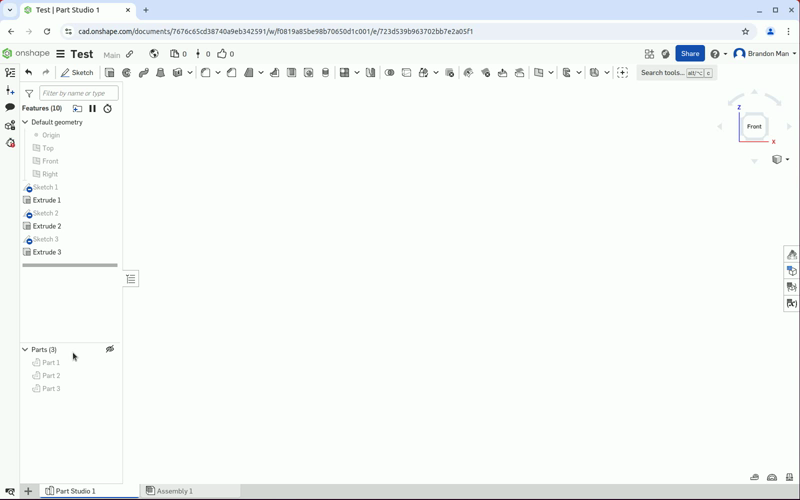
key_down(shift)
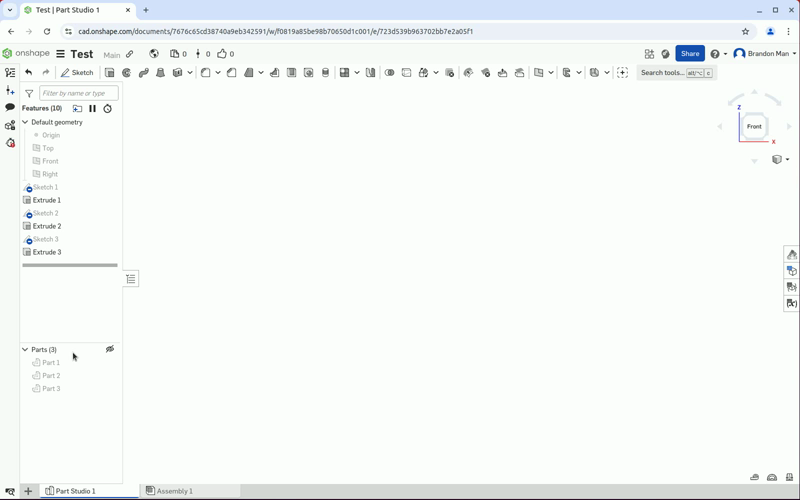
key(left)
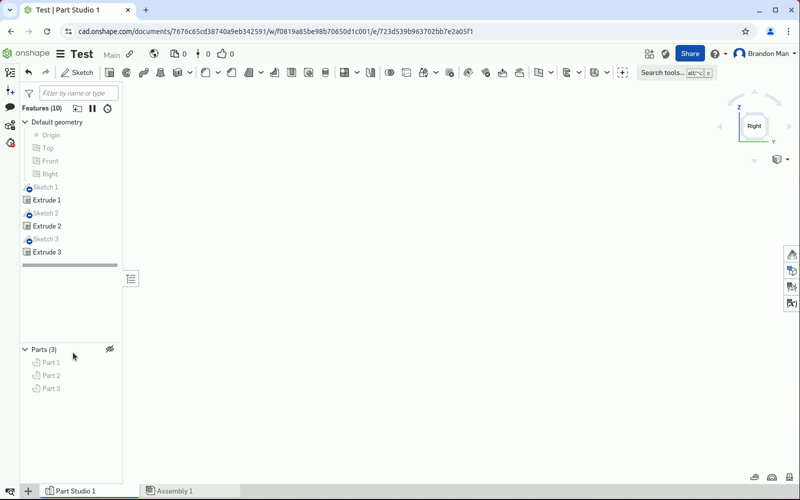
key_up(shift)
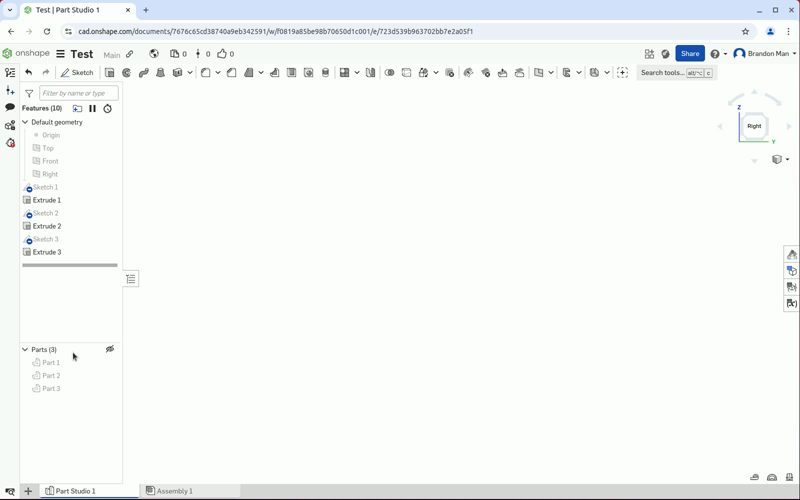
mouse_move(73, 352)
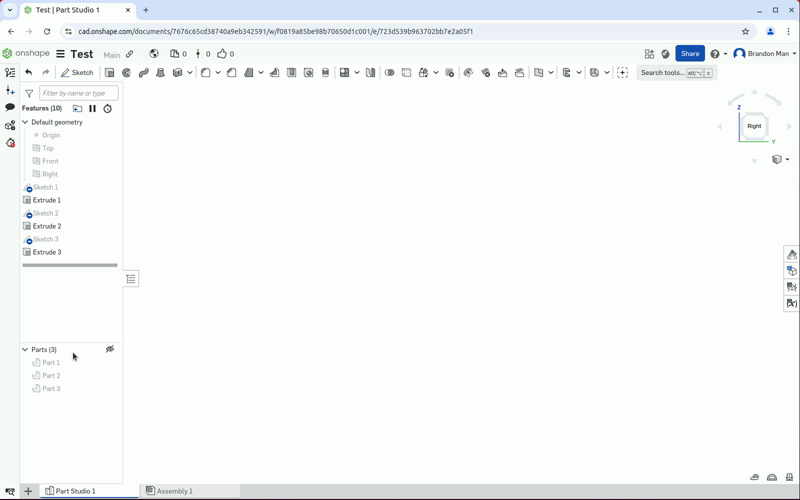
key(shift+y)
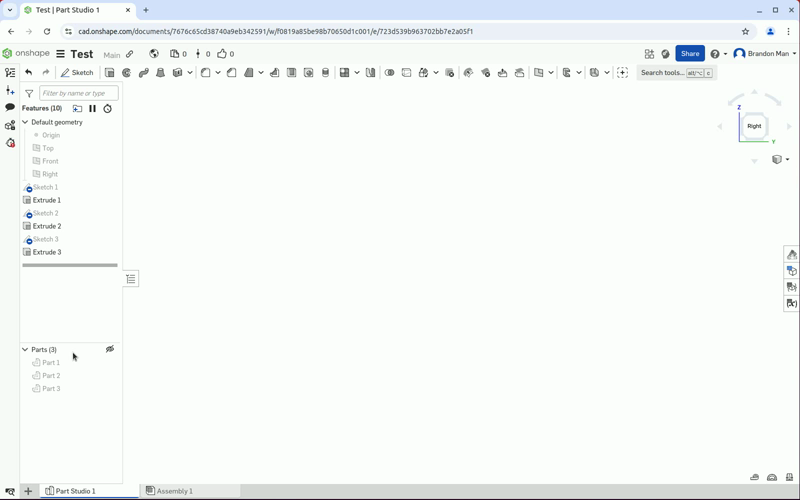
key(shift+s)
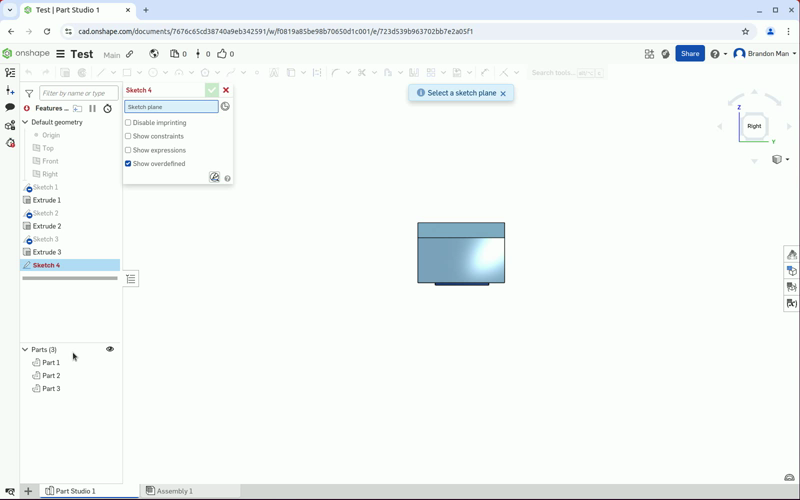
mouse_move(73, 176)
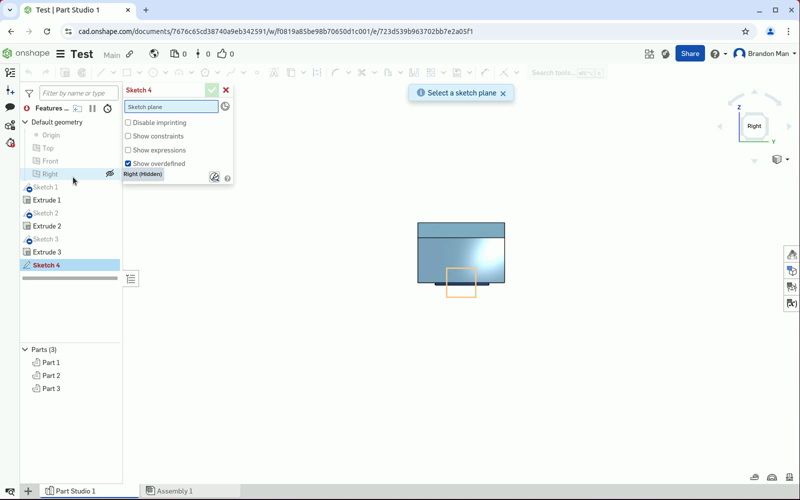
click(73, 176)
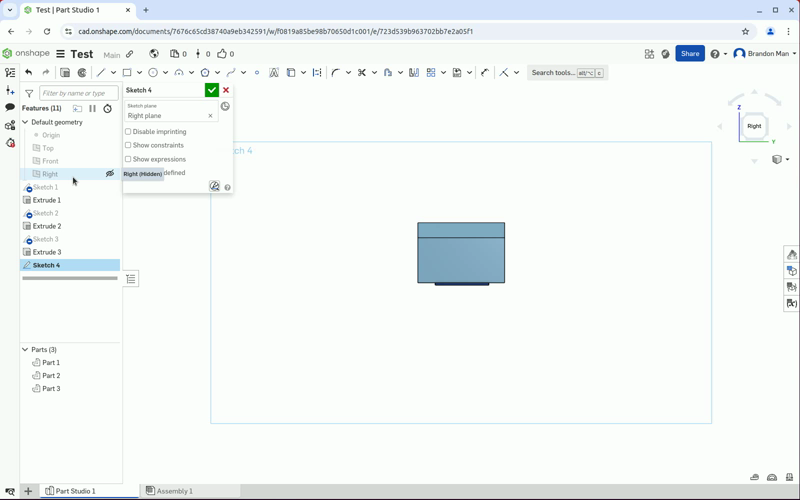
mouse_move(73, 352)
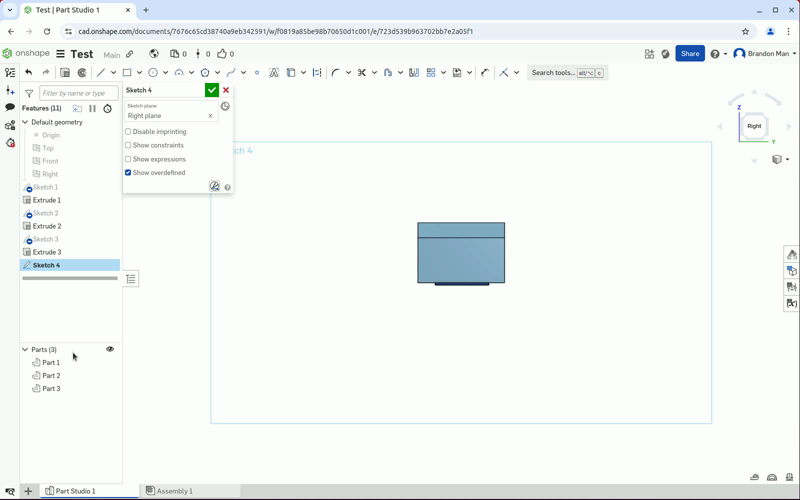
key(y)
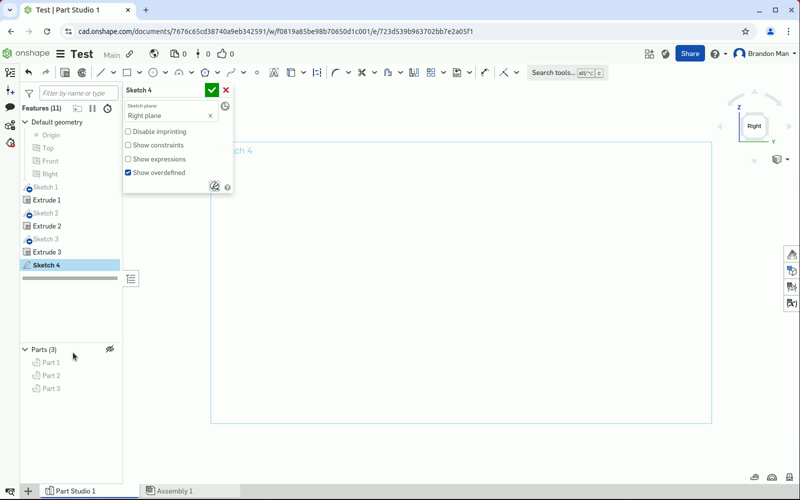
key(l)
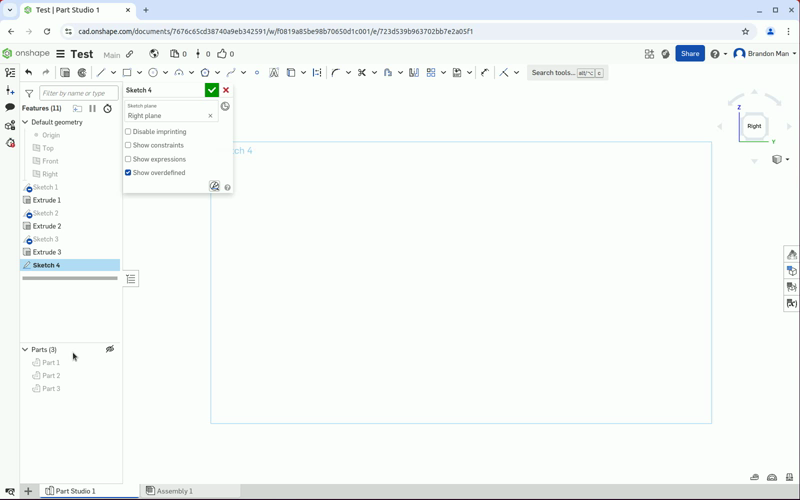
key_down(shift)
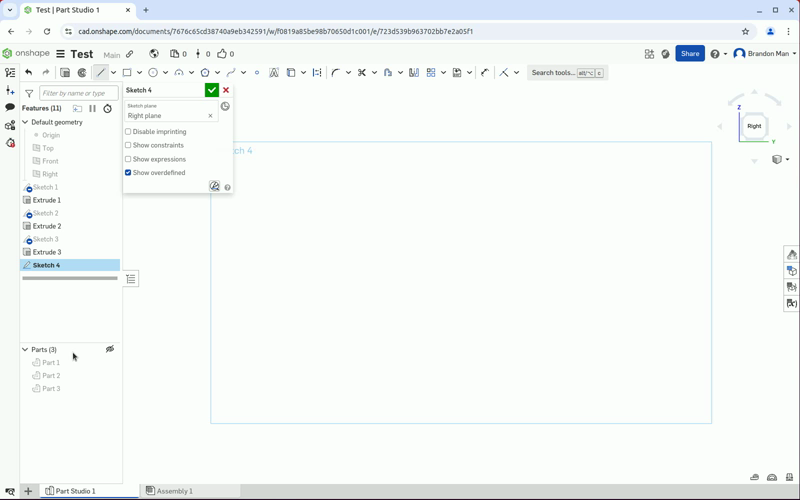
mouse_move(467, 282)
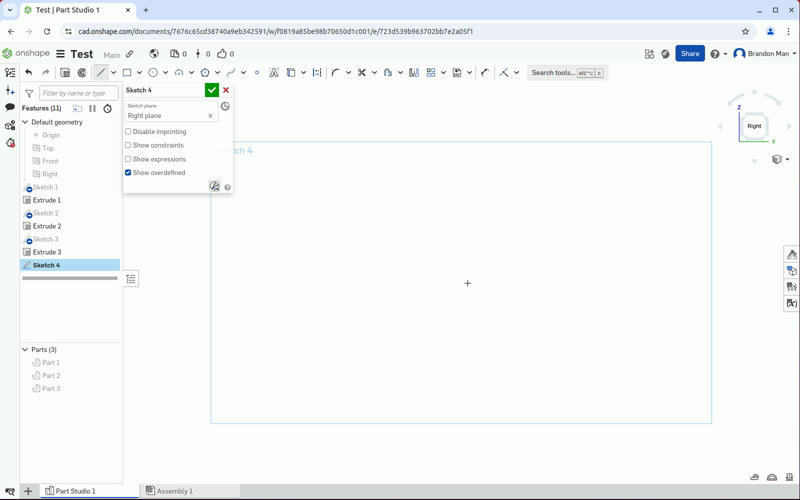
click(467, 282)
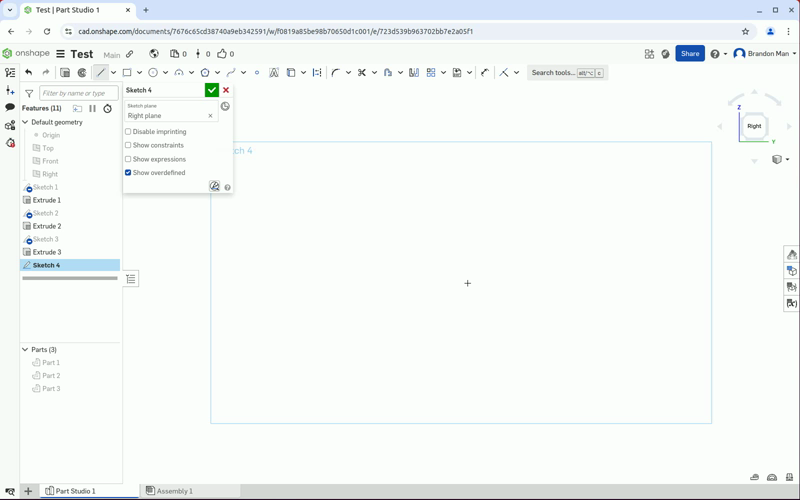
key_up(shift)
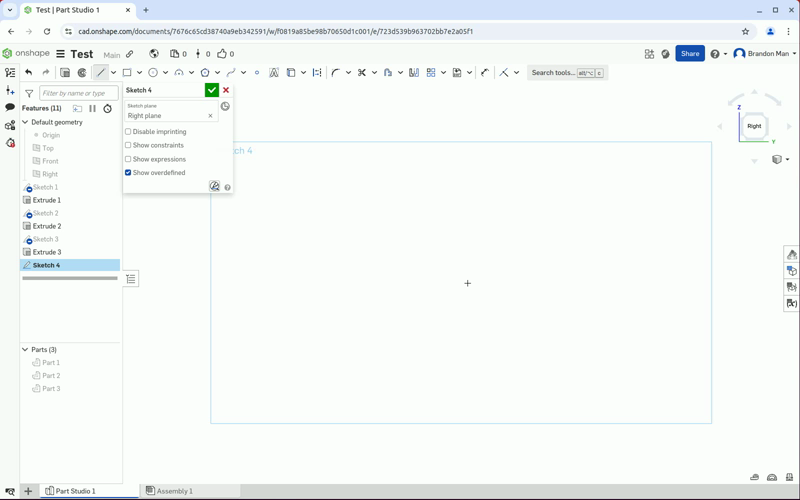
key_down(shift)
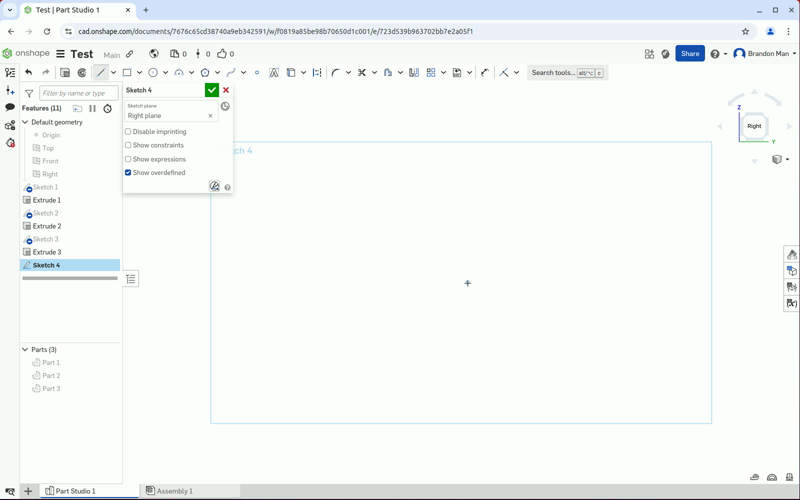
mouse_move(497, 282)
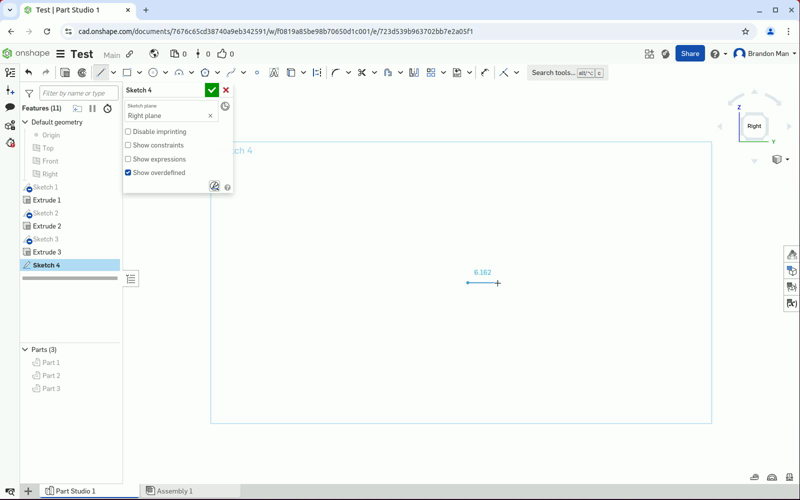
mouse_move(477, 282)
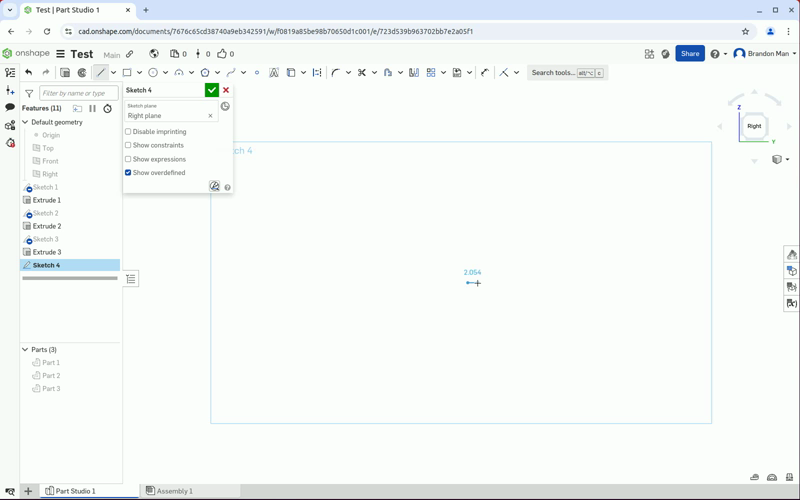
click(477, 282)
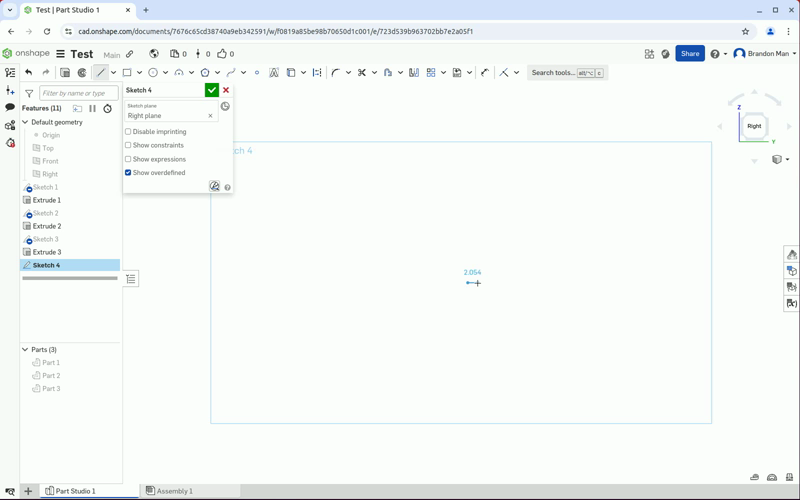
key_up(shift)
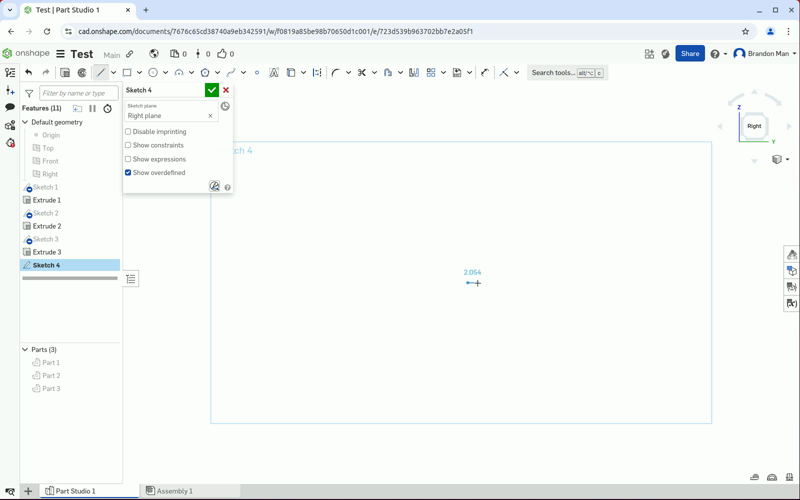
key_down(shift)
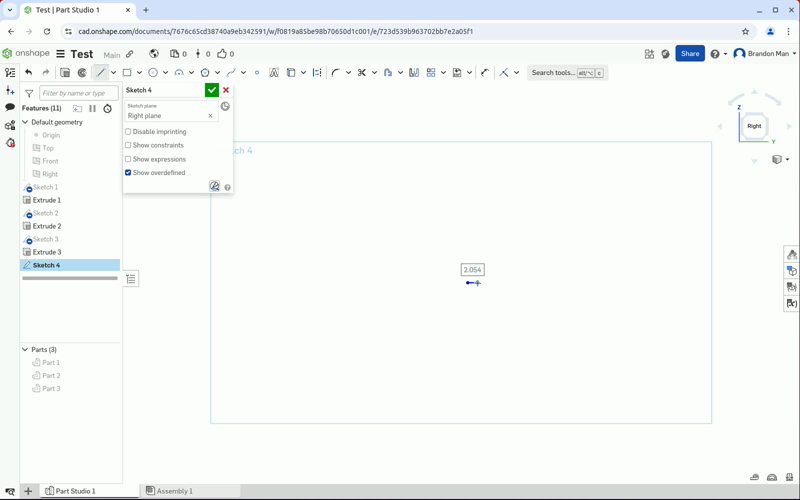
mouse_move(507, 282)
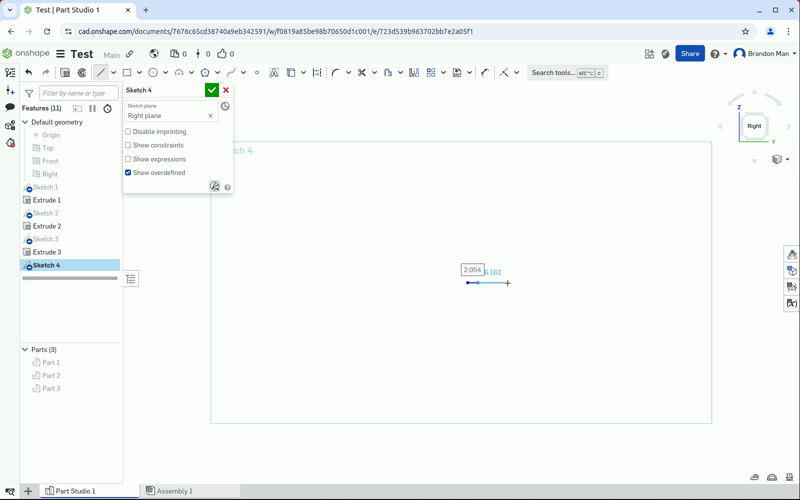
mouse_move(477, 244)
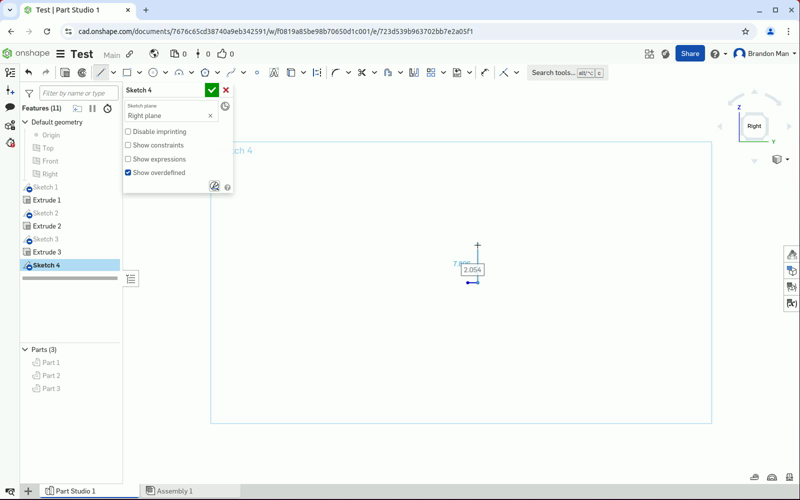
click(477, 244)
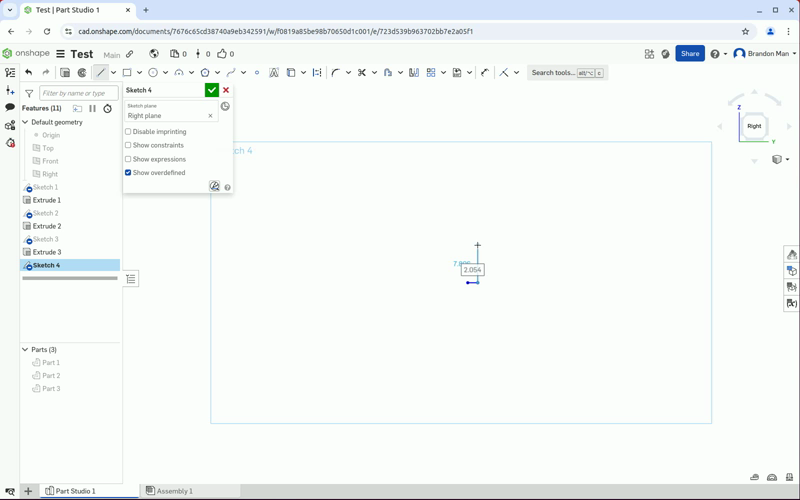
key_up(shift)
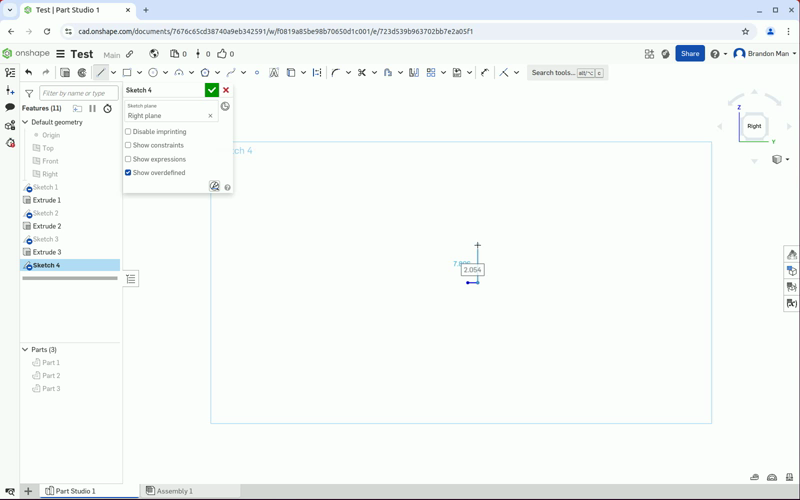
key_down(shift)
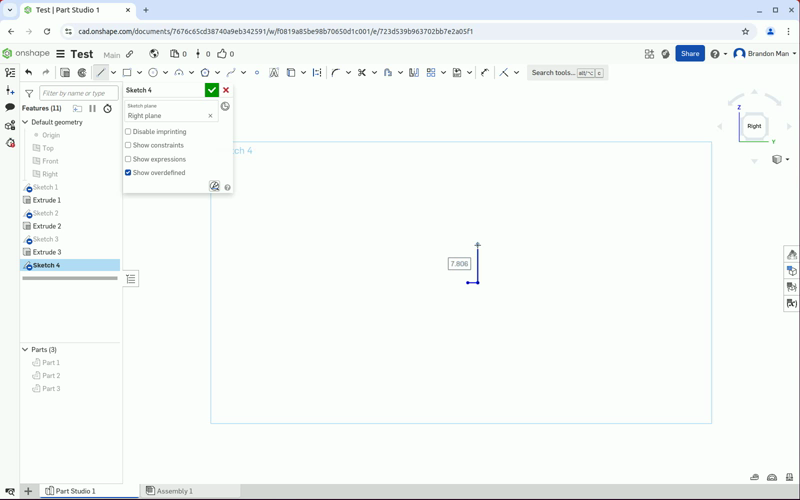
mouse_move(507, 244)
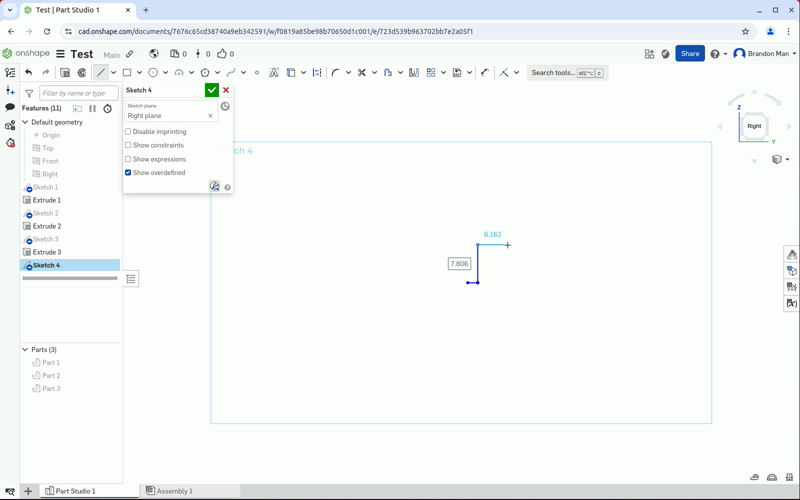
mouse_move(467, 244)
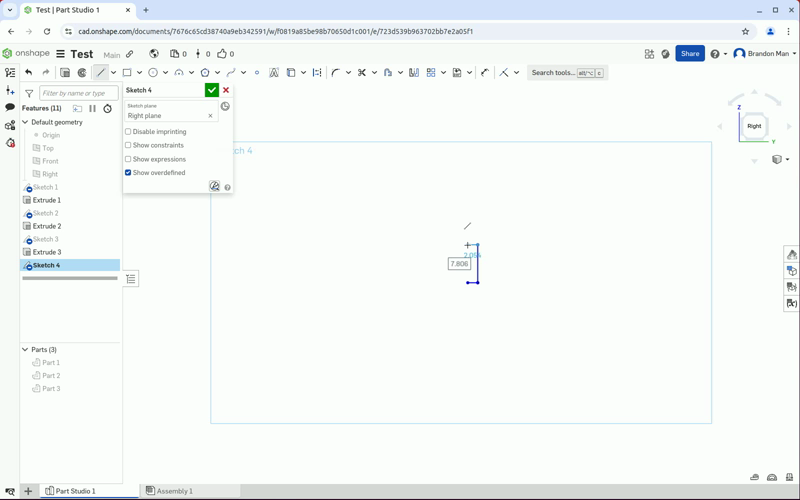
click(467, 244)
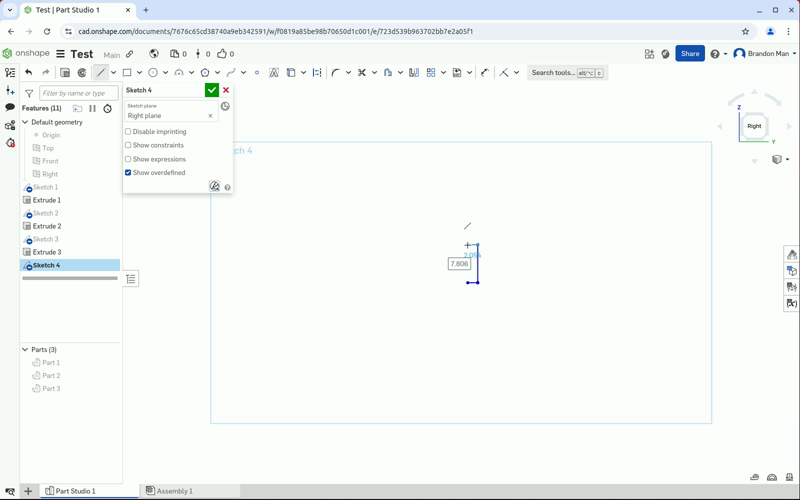
key_up(shift)
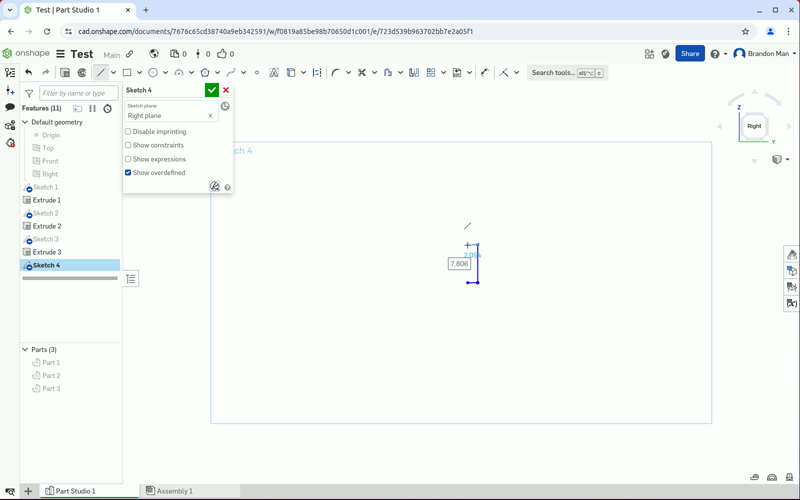
mouse_move(497, 244)
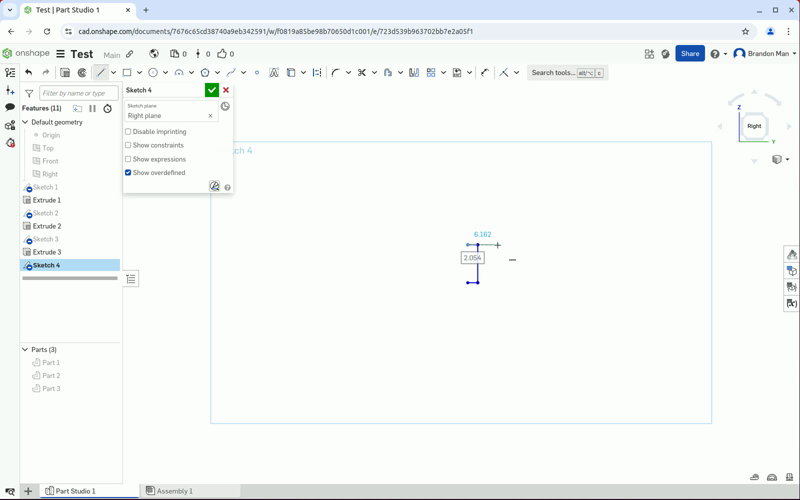
key_down(shift)
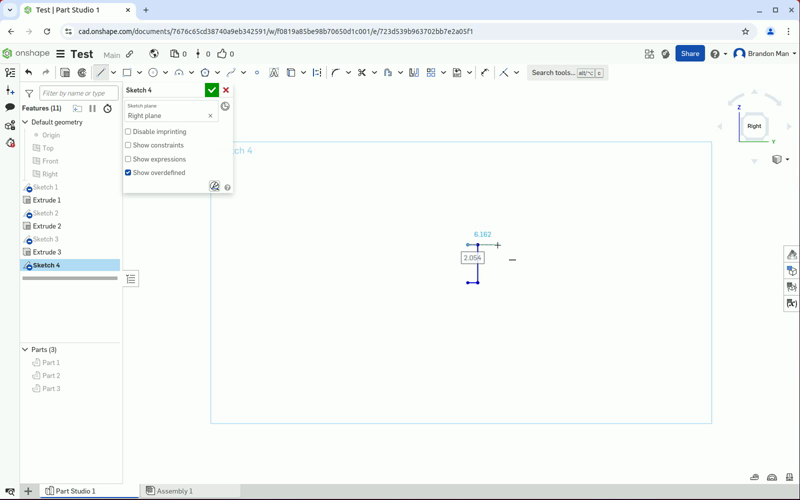
mouse_move(467, 282)
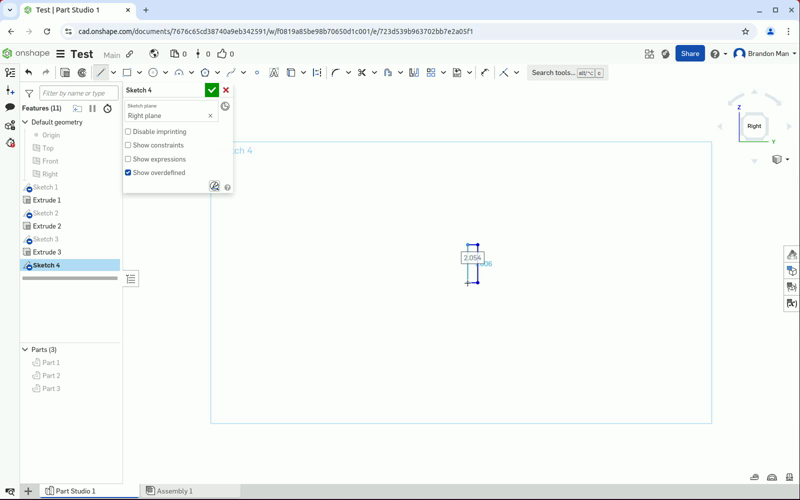
key_up(shift)
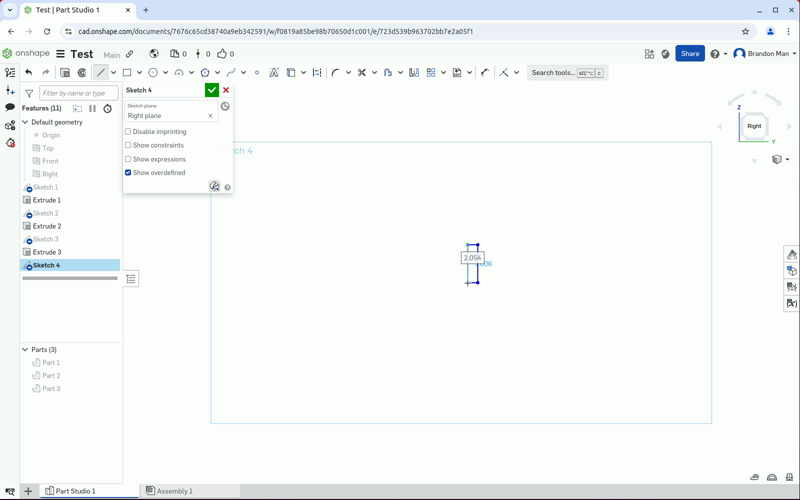
click(467, 282)
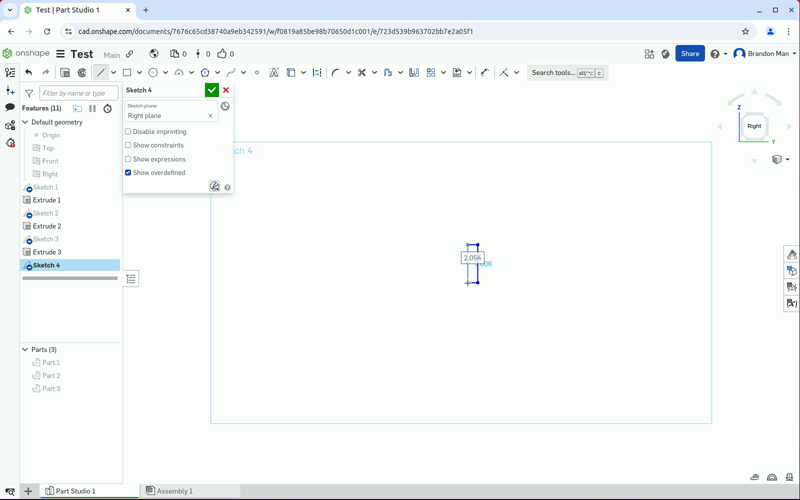
key(esc)
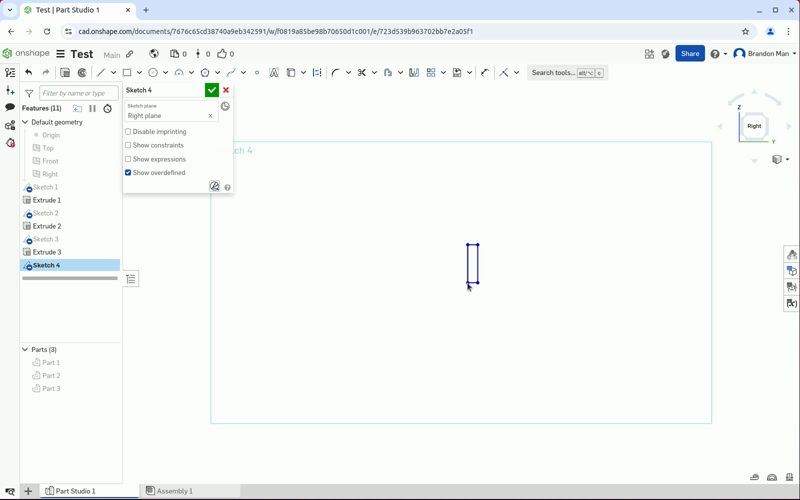
mouse_move(468, 251)
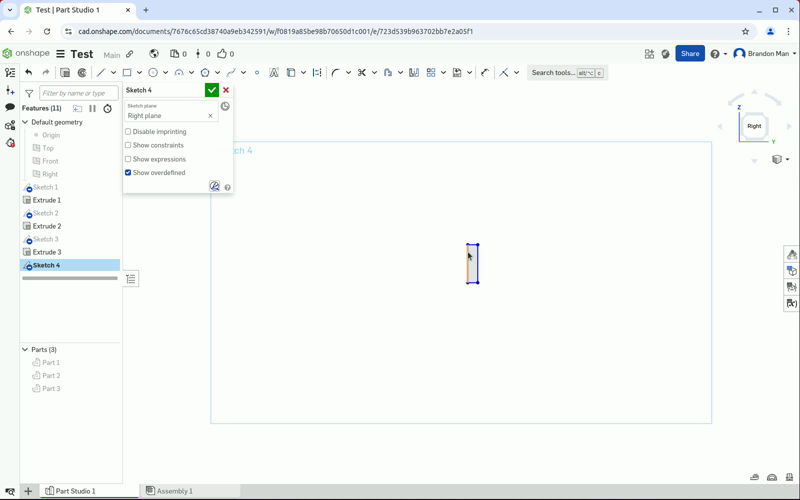
scroll(6)
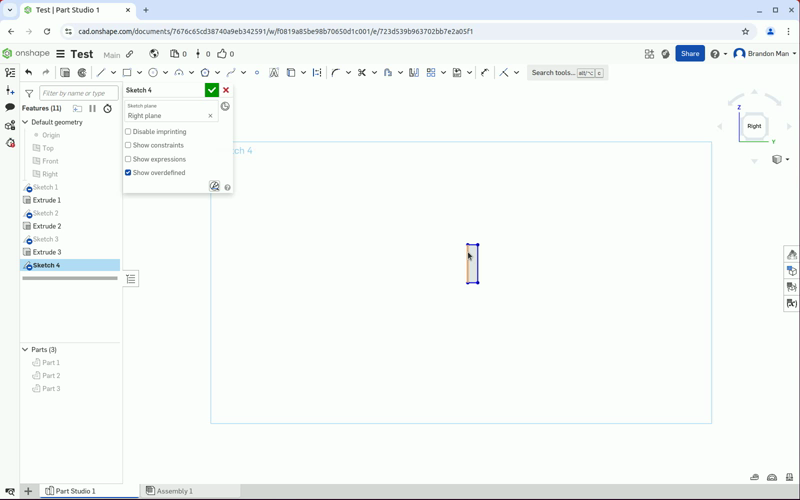
scroll(6)
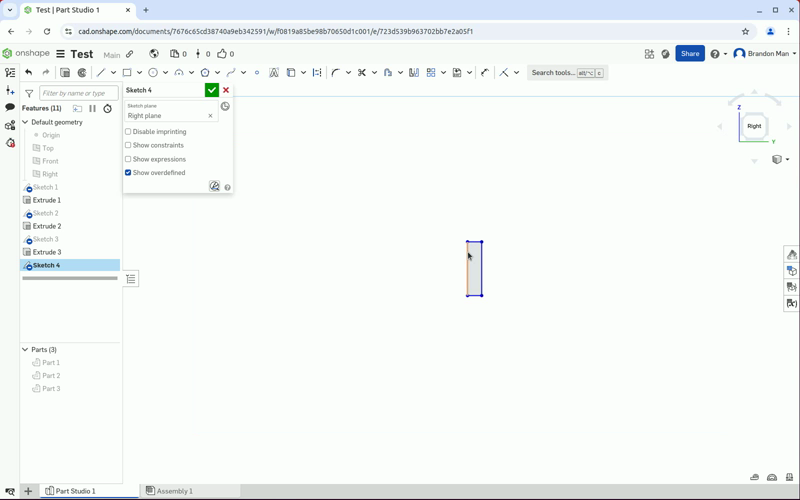
scroll(6)
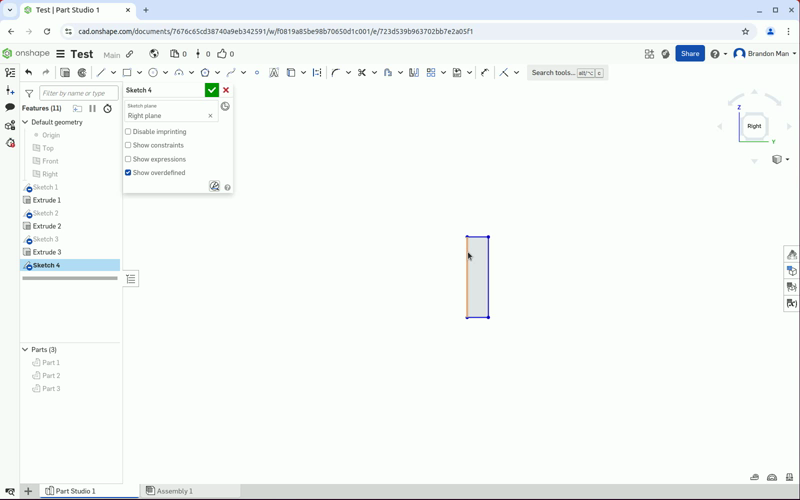
scroll(6)
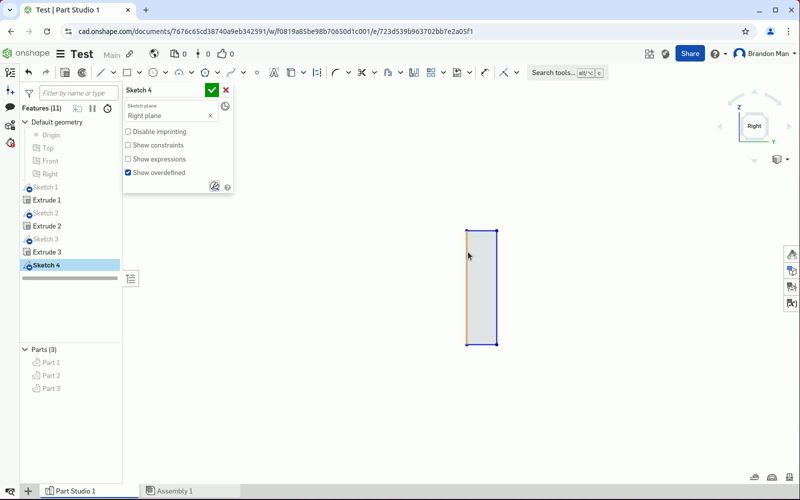
scroll(6)
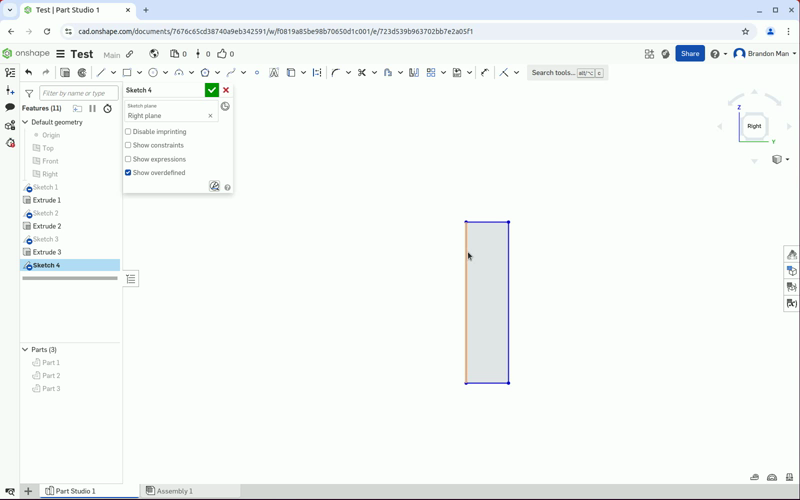
scroll(6)
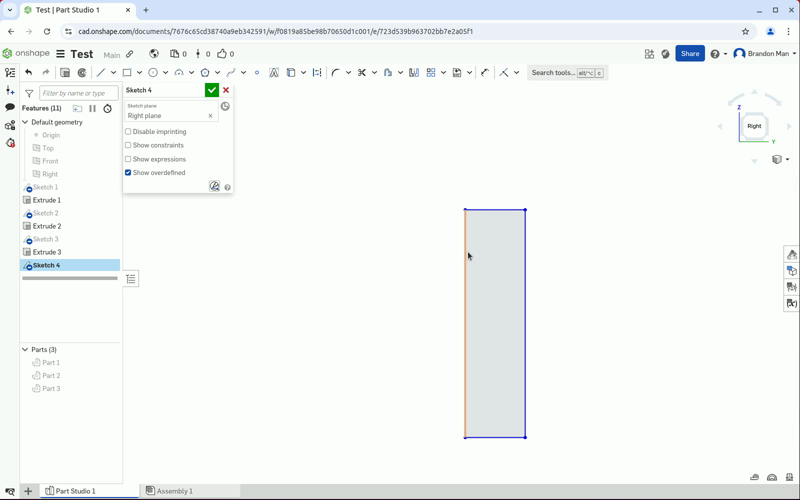
scroll(6)
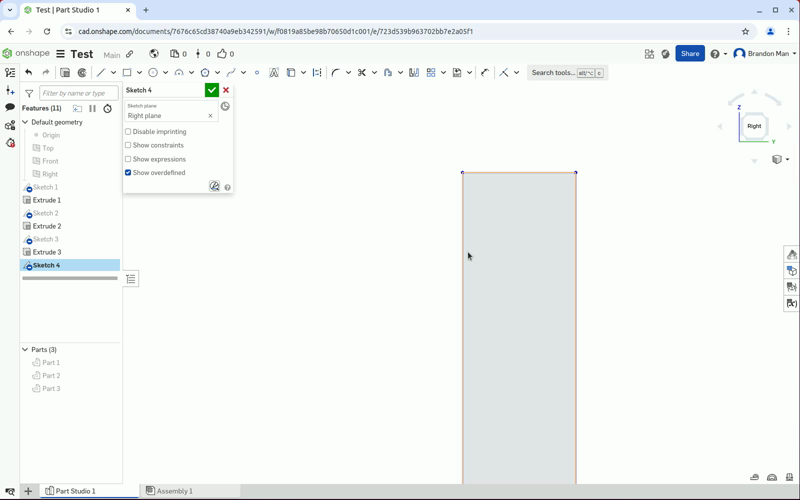
click(468, 251)
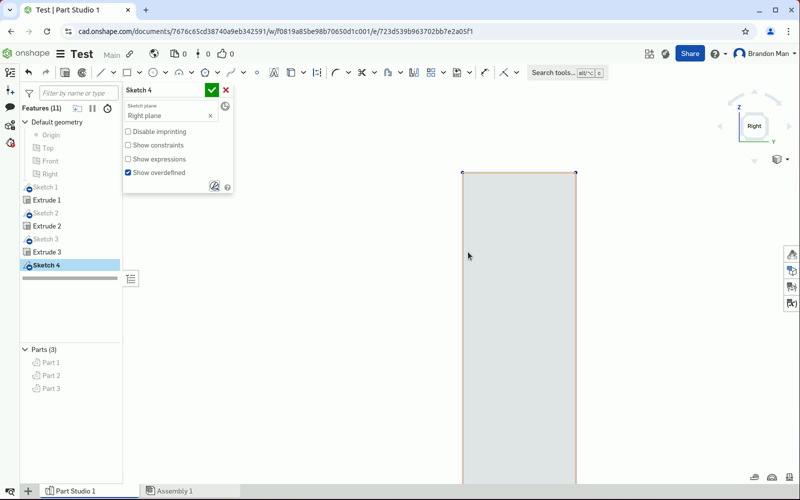
scroll(-6)
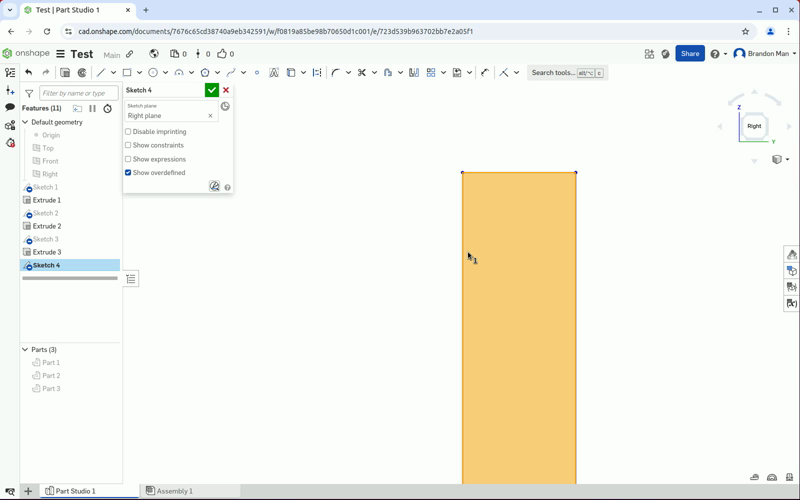
scroll(-6)
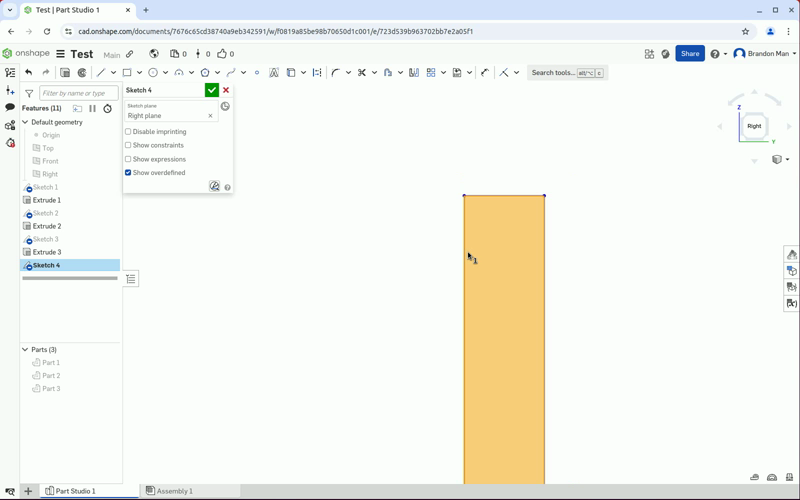
scroll(-6)
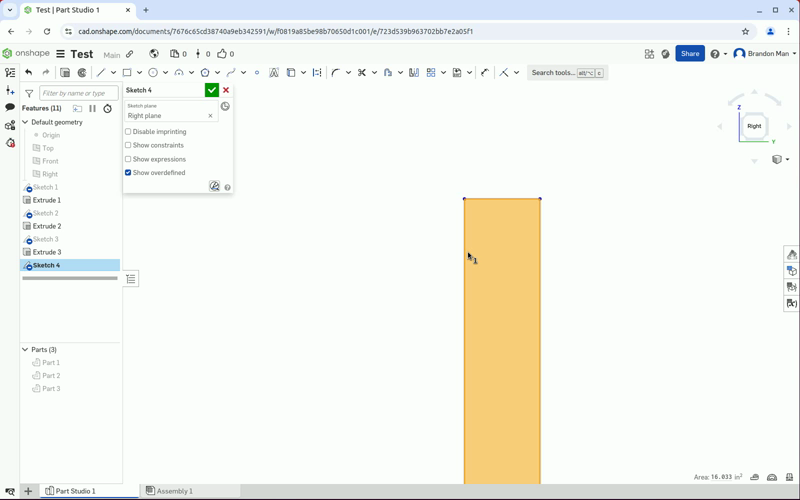
scroll(-6)
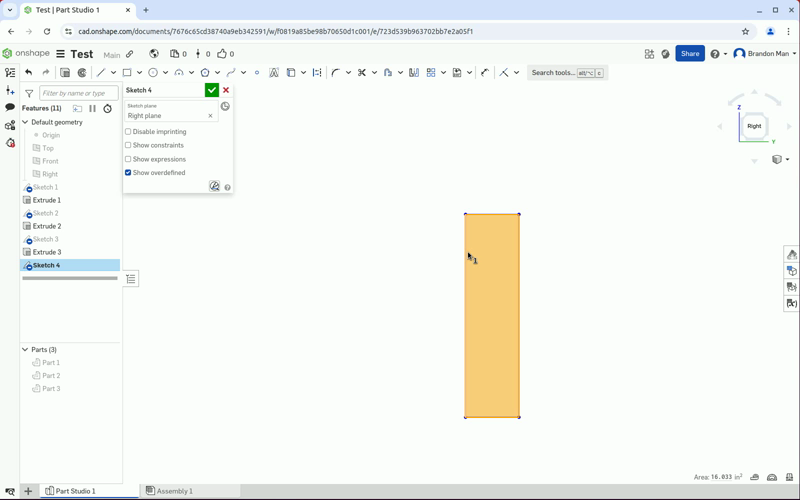
scroll(-6)
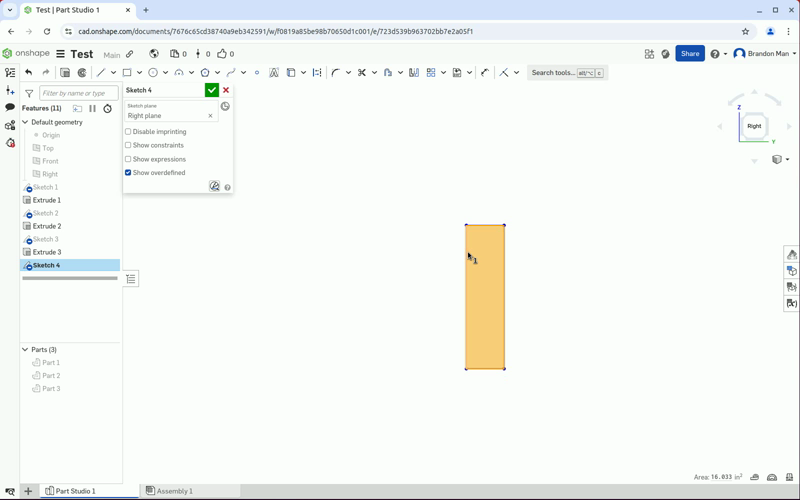
scroll(-6)
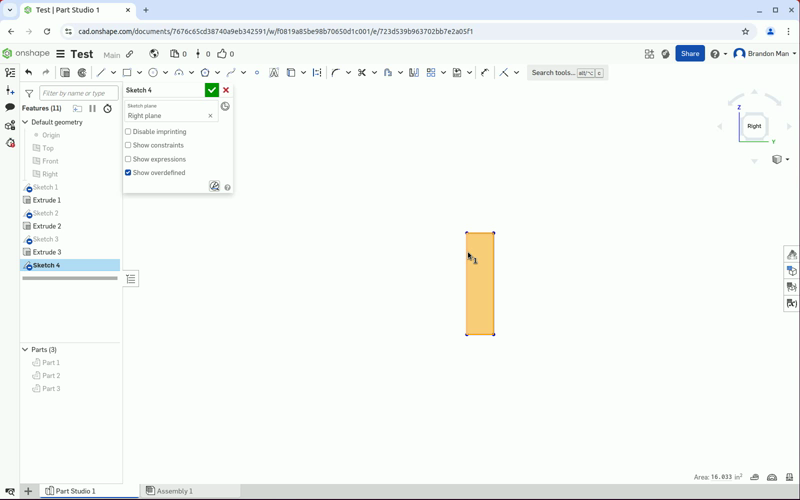
scroll(-6)
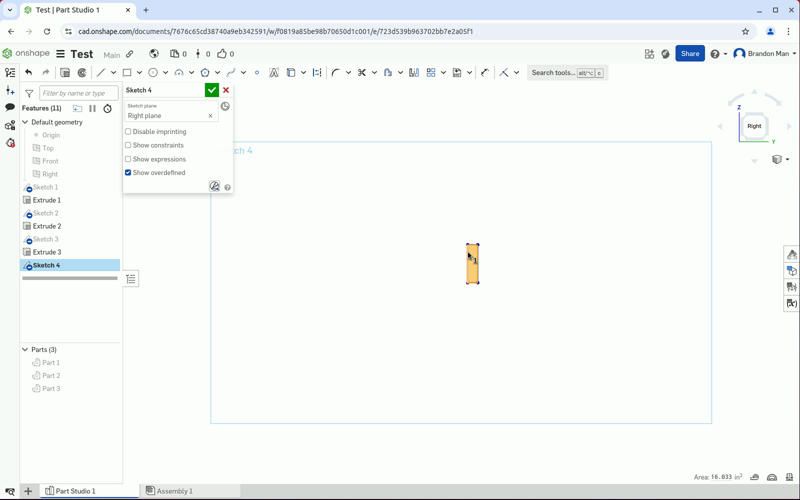
mouse_move(73, 352)
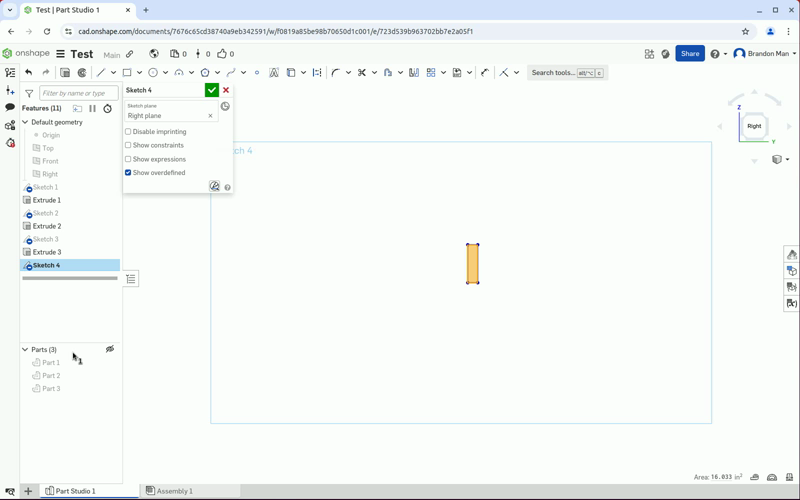
key(shift+y)
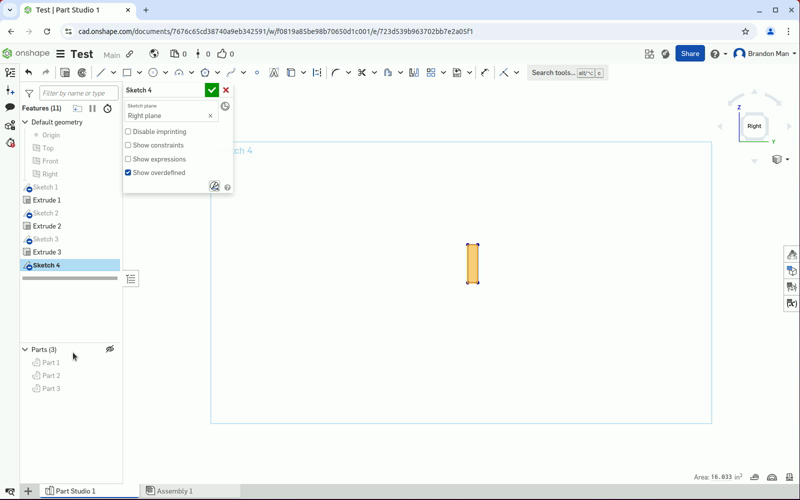
key(shift+e)
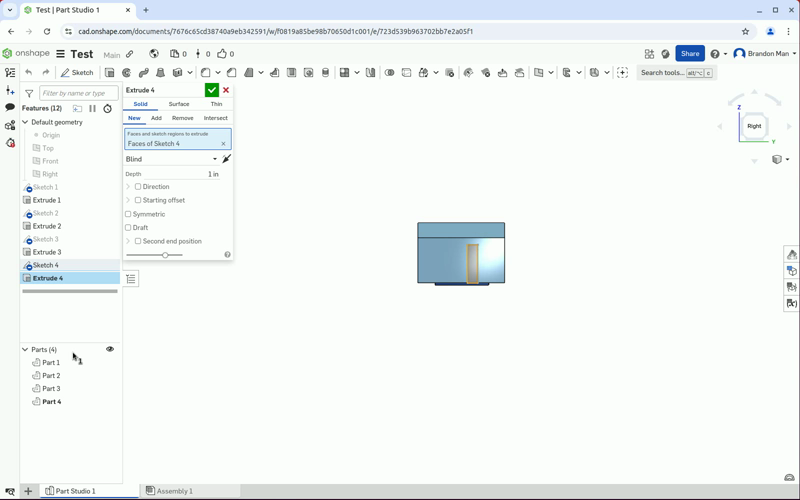
mouse_move(143, 106)
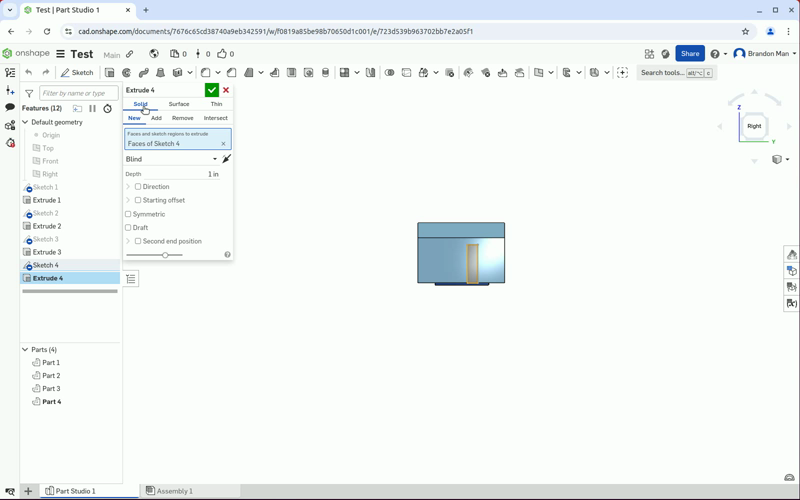
click(143, 106)
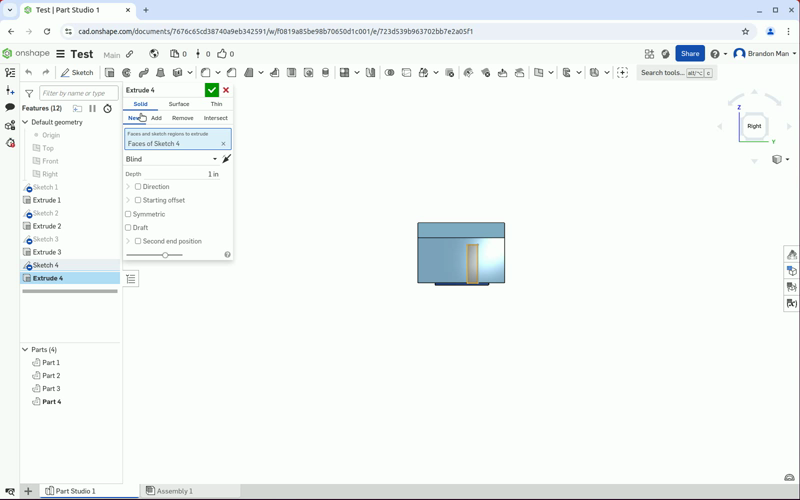
mouse_move(137, 120)
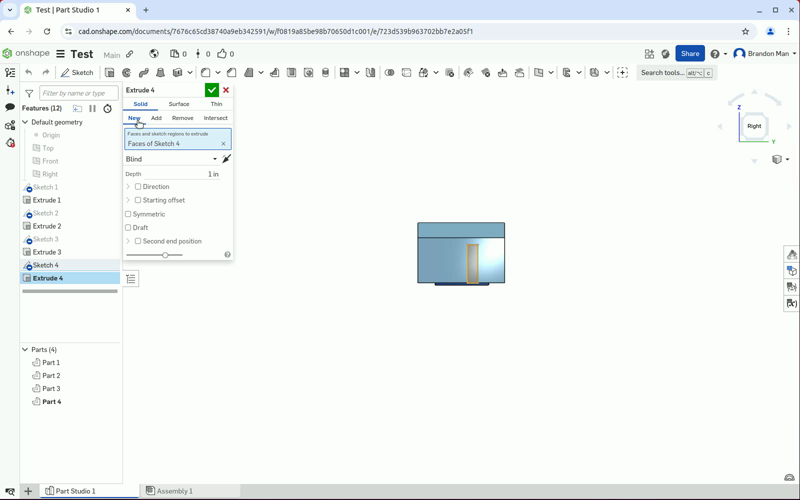
click(137, 120)
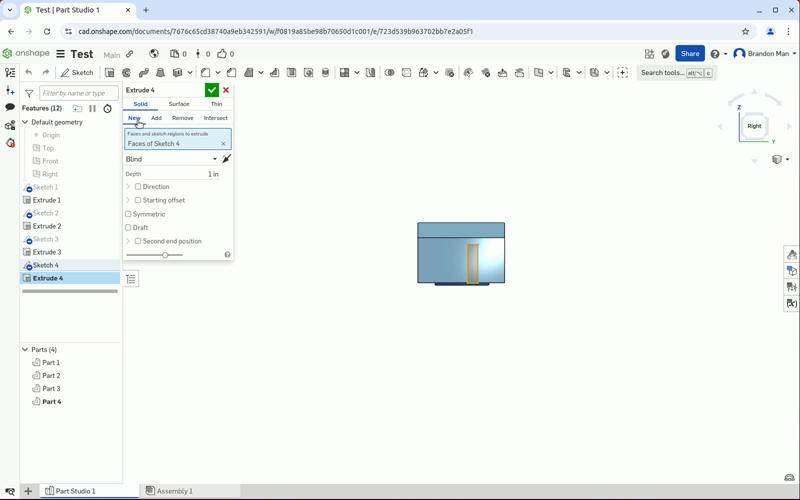
key(tab, 4)
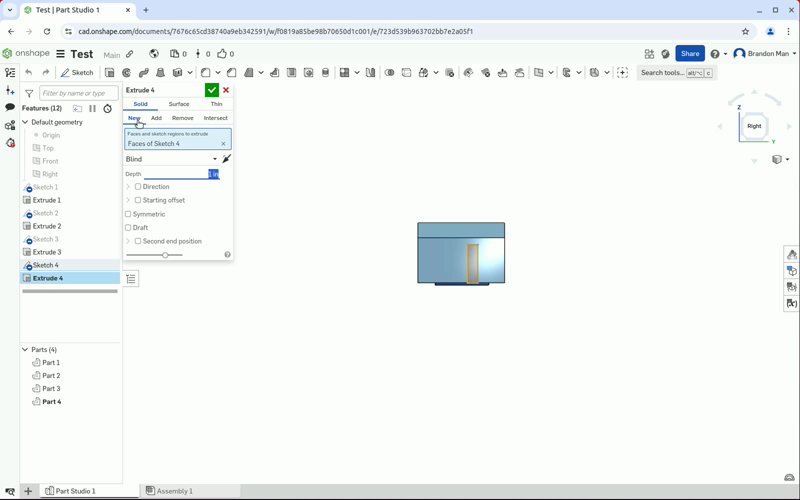
text(0.481)
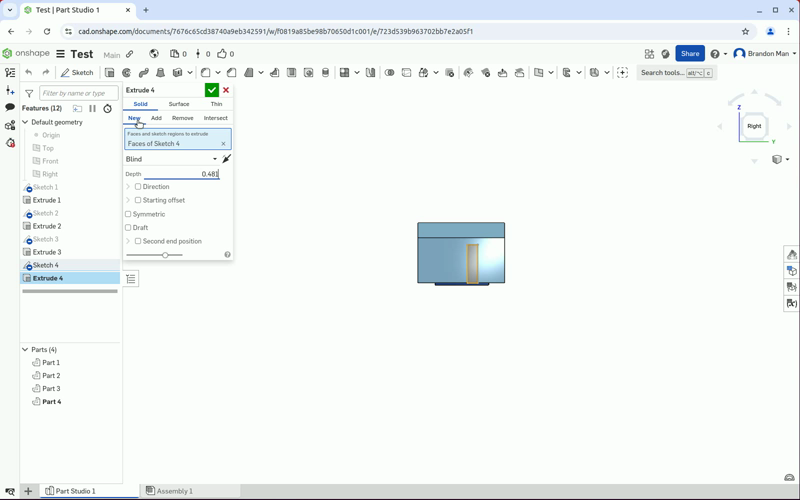
key(enter)
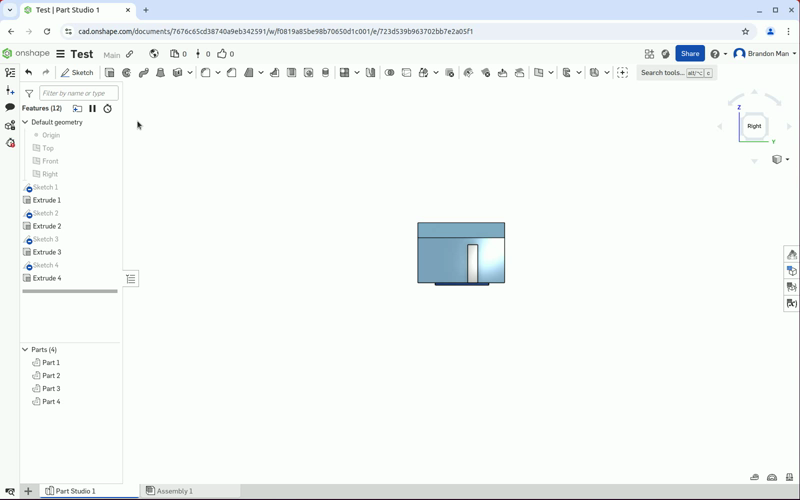
key(shift+h)
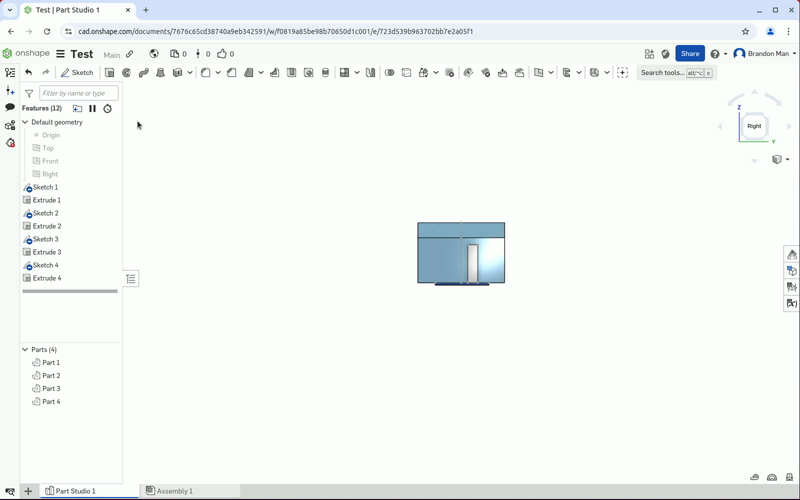
key(shift+h)
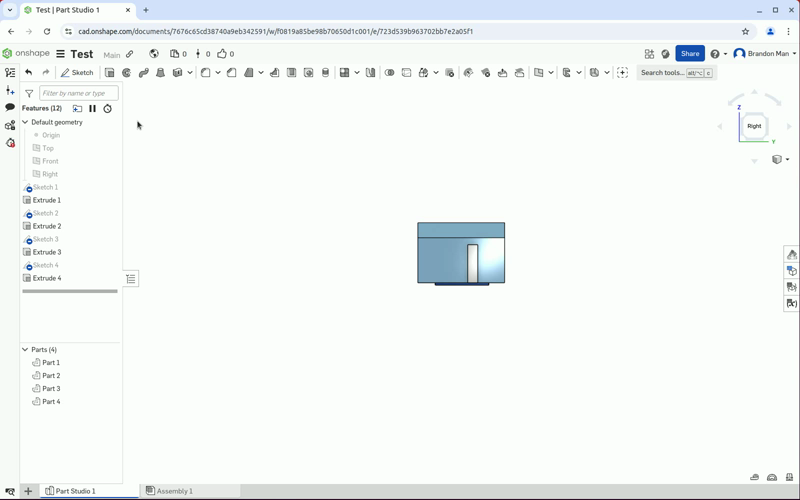
mouse_move(73, 189)
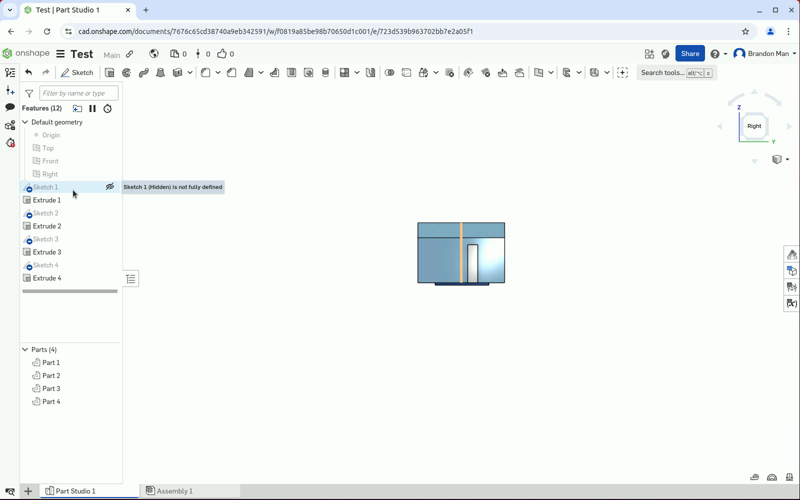
click(73, 189)
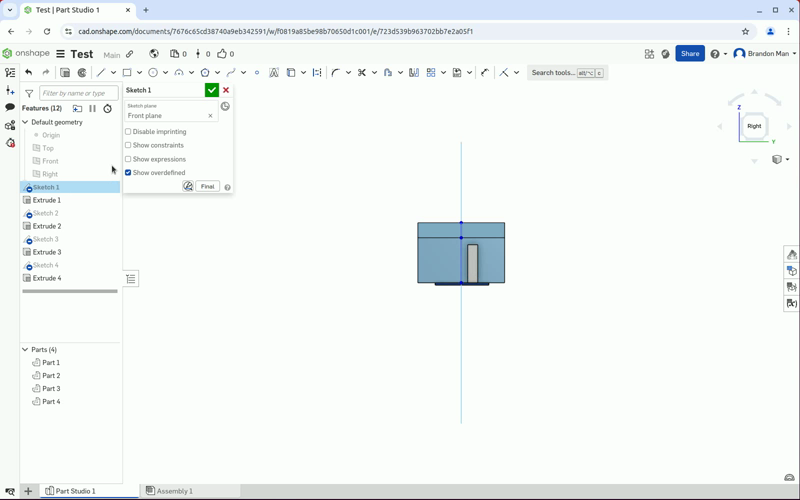
mouse_move(229, 92)
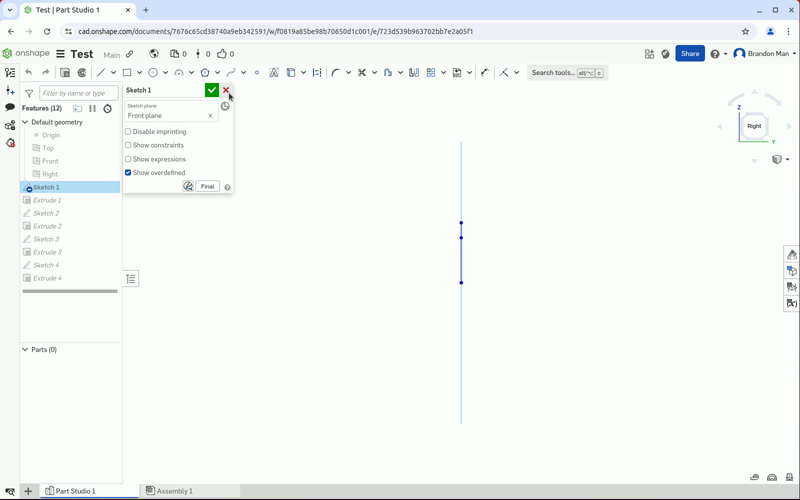
click(229, 92)
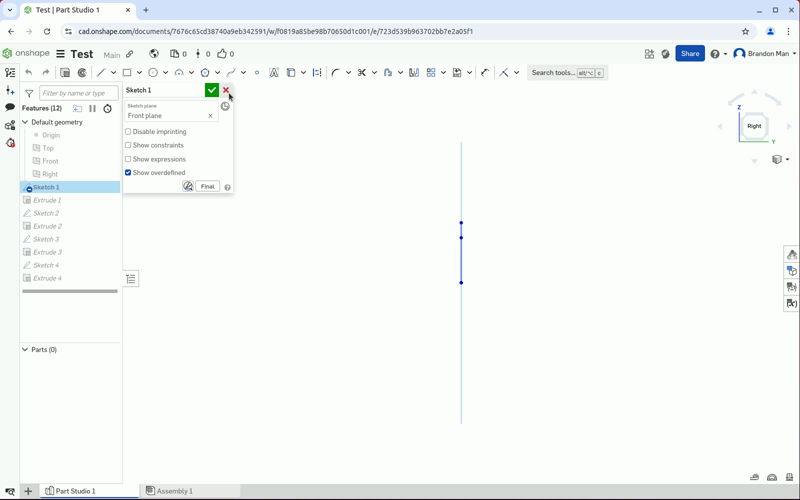
key(shift+s)
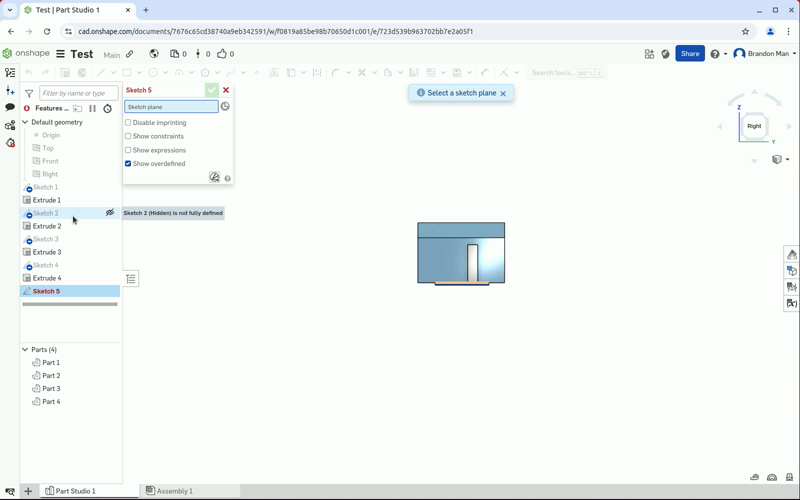
scroll(3)
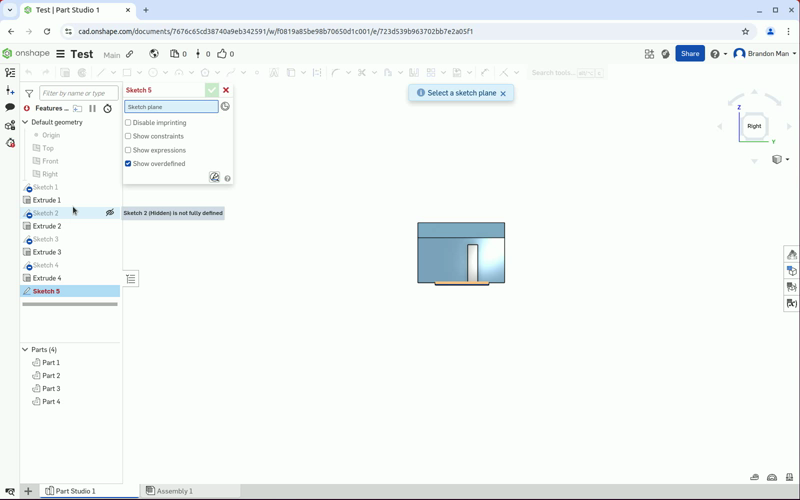
mouse_move(73, 176)
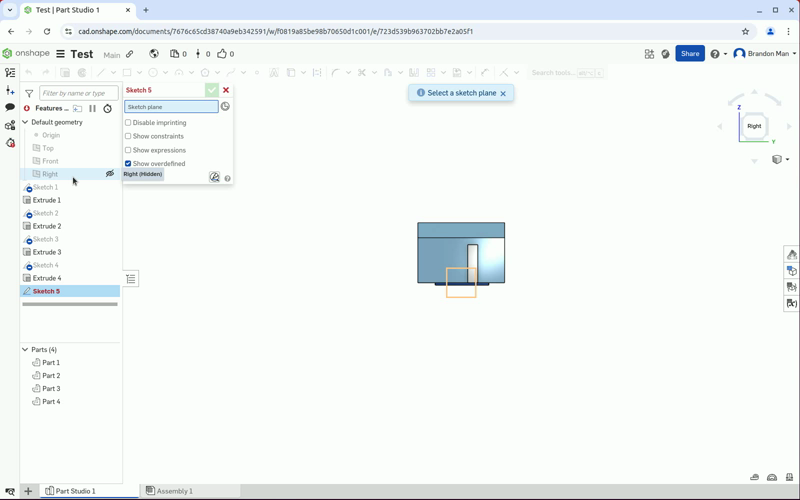
click(73, 176)
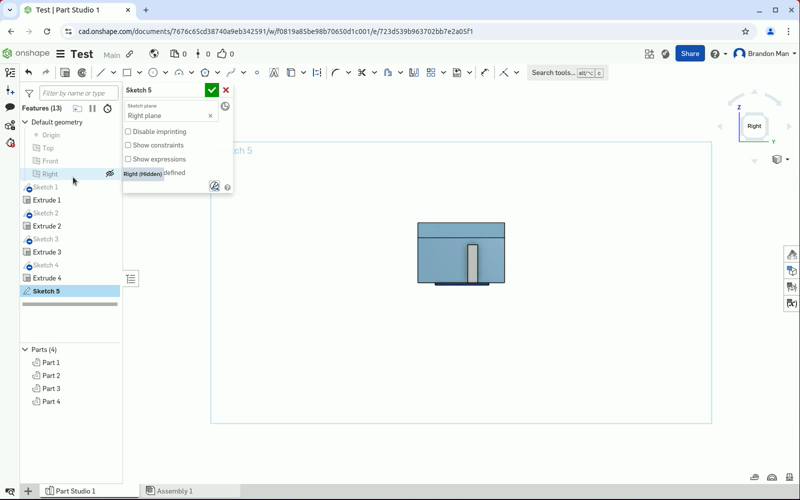
mouse_move(73, 352)
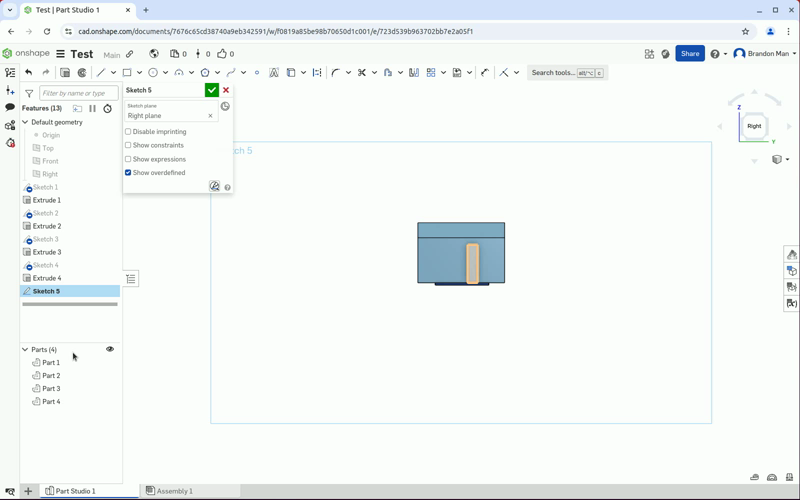
key(y)
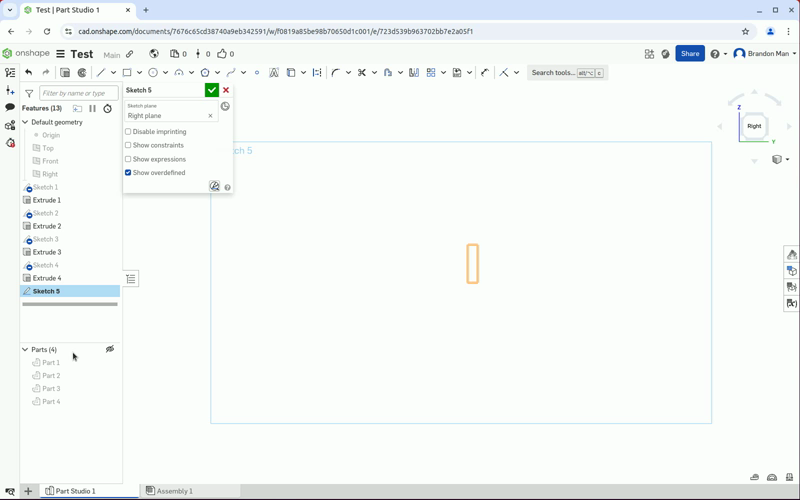
key(l)
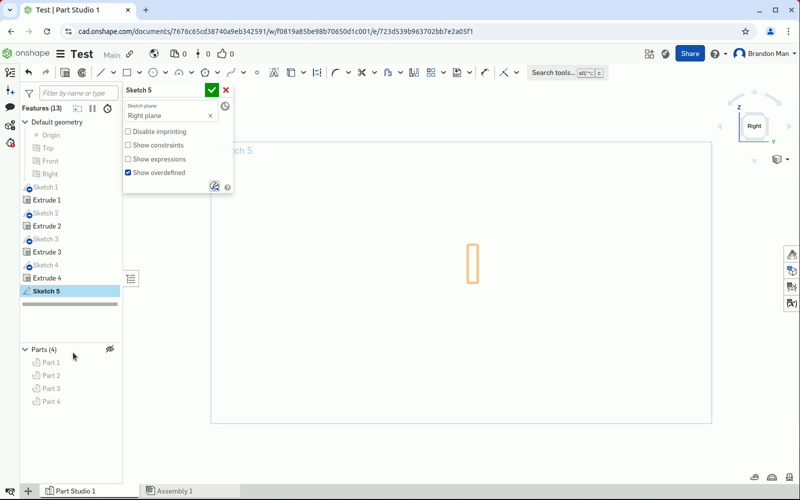
key_down(shift)
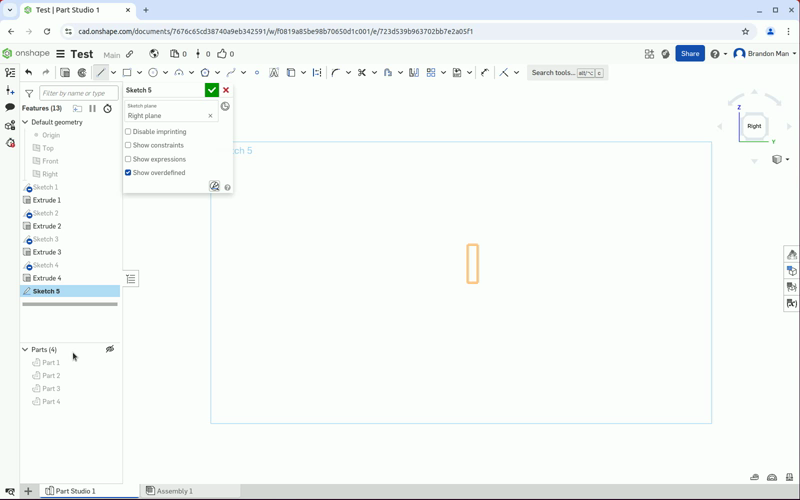
mouse_move(444, 282)
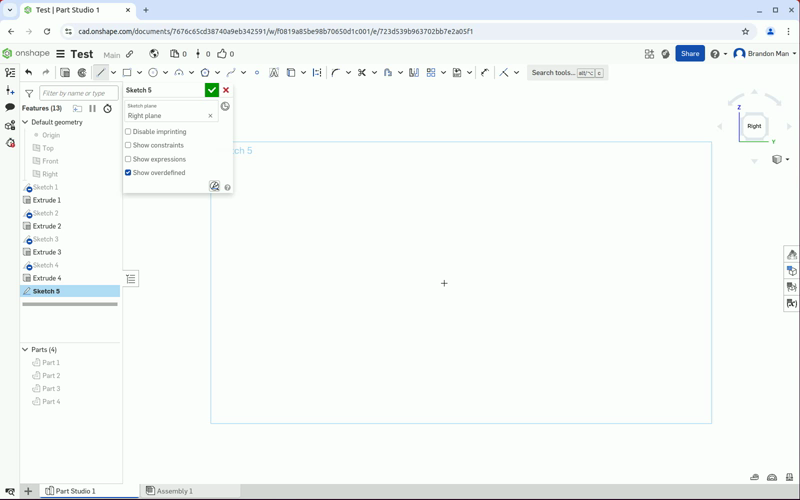
click(444, 282)
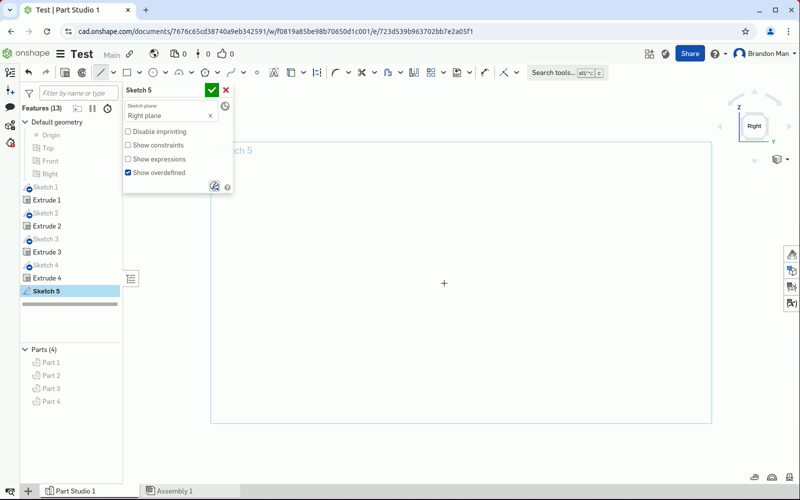
key_up(shift)
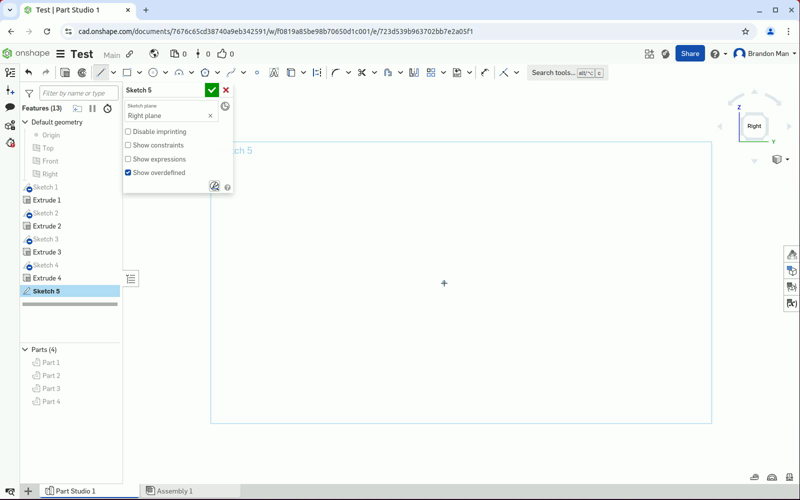
key_down(shift)
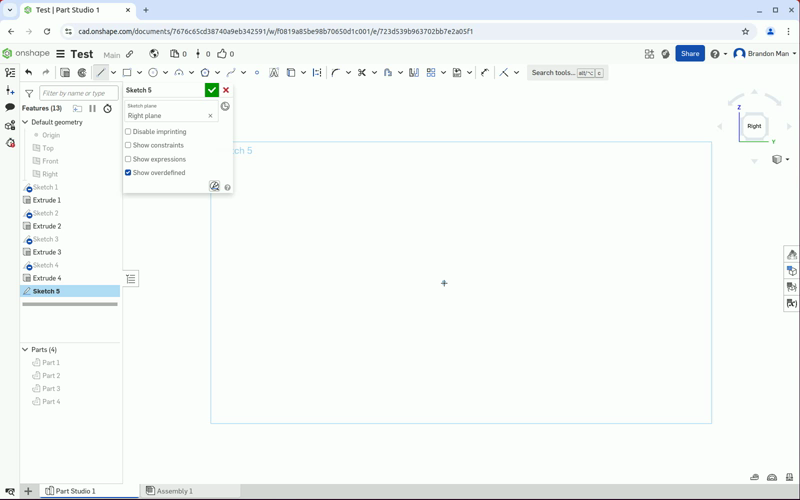
mouse_move(474, 282)
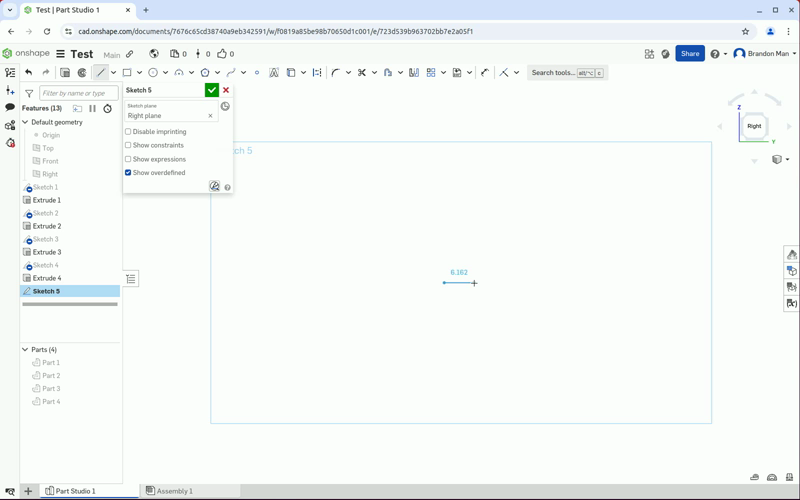
mouse_move(454, 282)
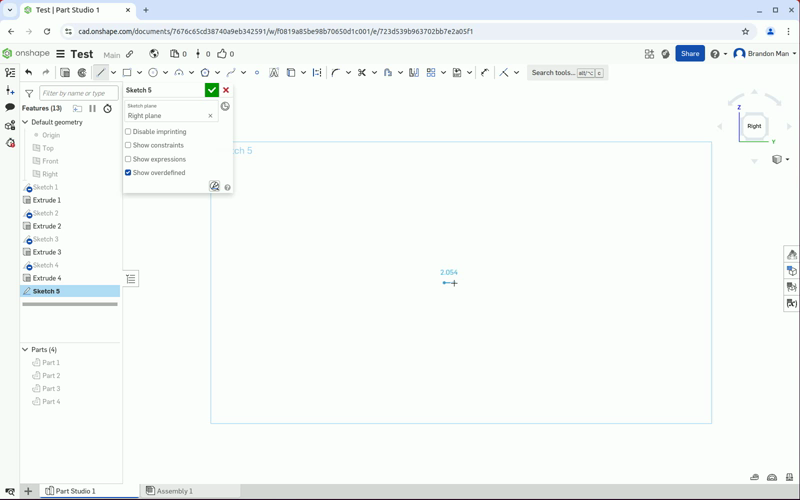
click(454, 282)
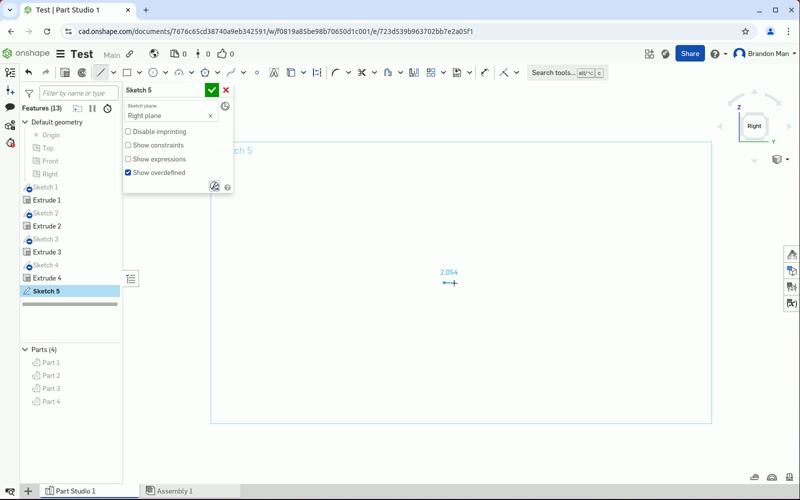
key_up(shift)
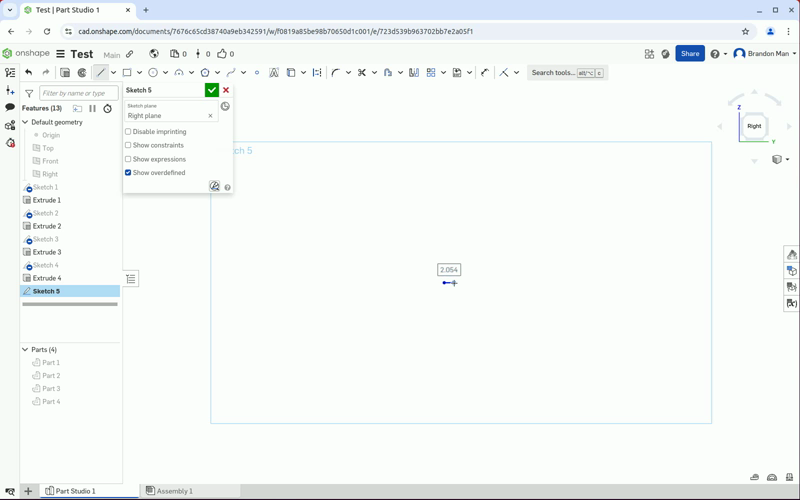
key_down(shift)
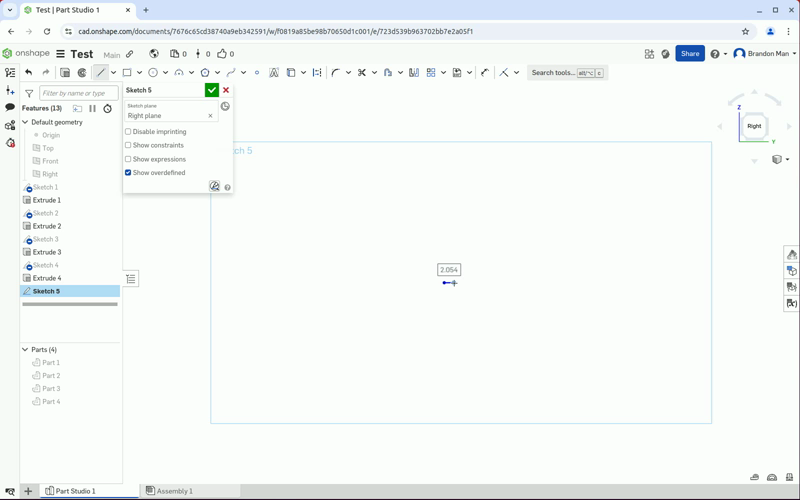
mouse_move(484, 282)
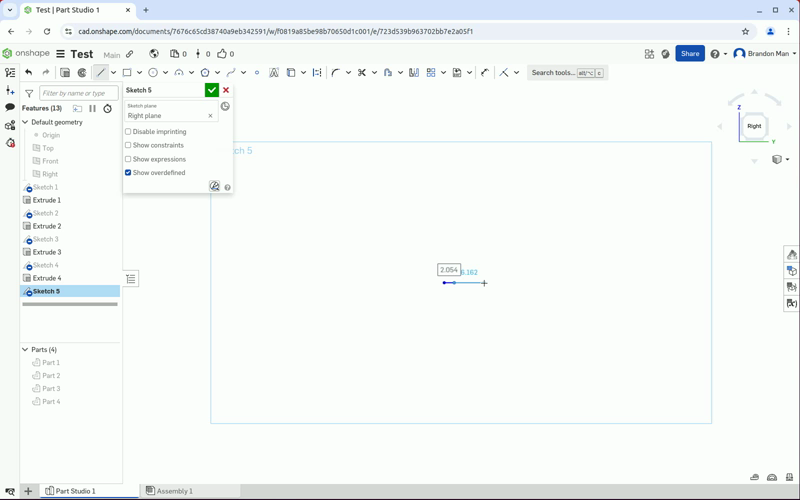
mouse_move(454, 244)
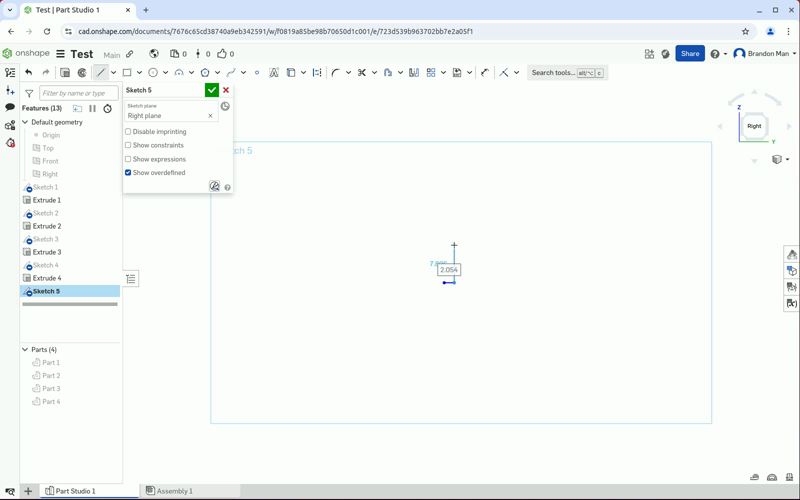
click(454, 244)
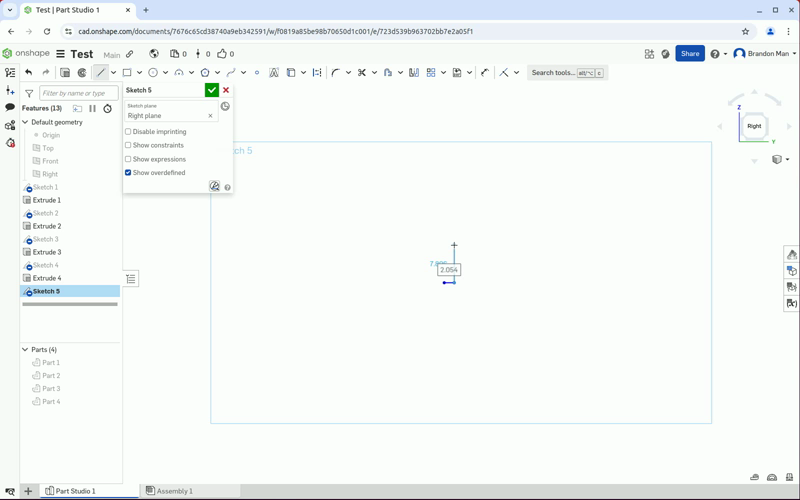
key_up(shift)
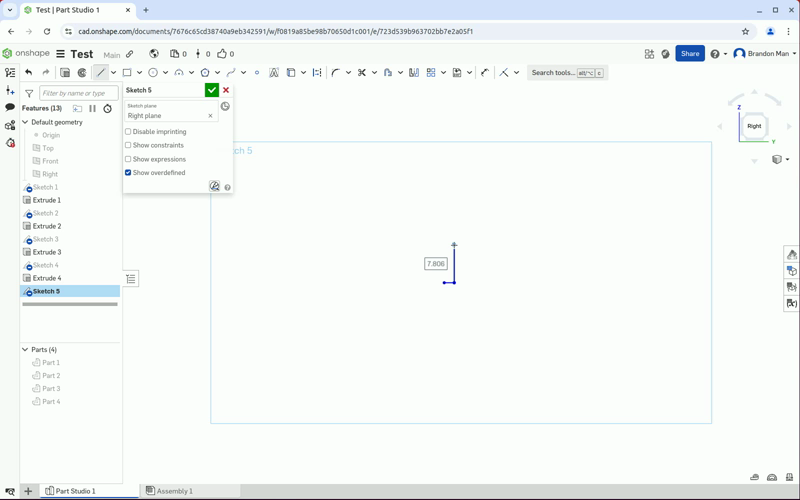
key_down(shift)
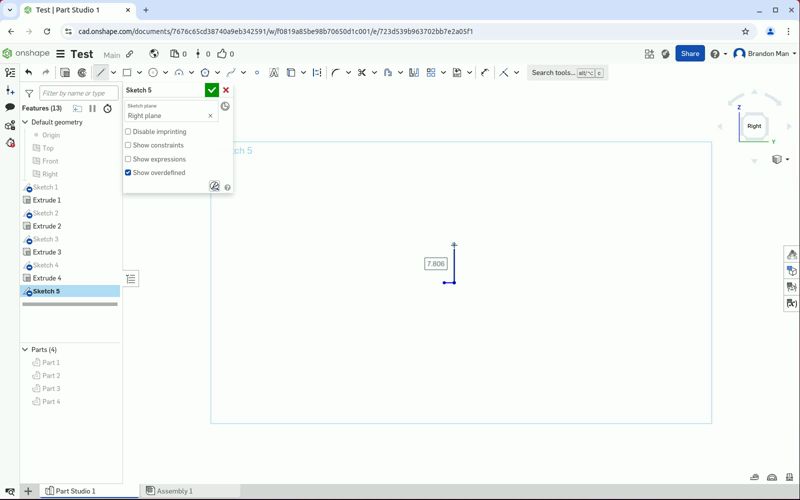
mouse_move(484, 244)
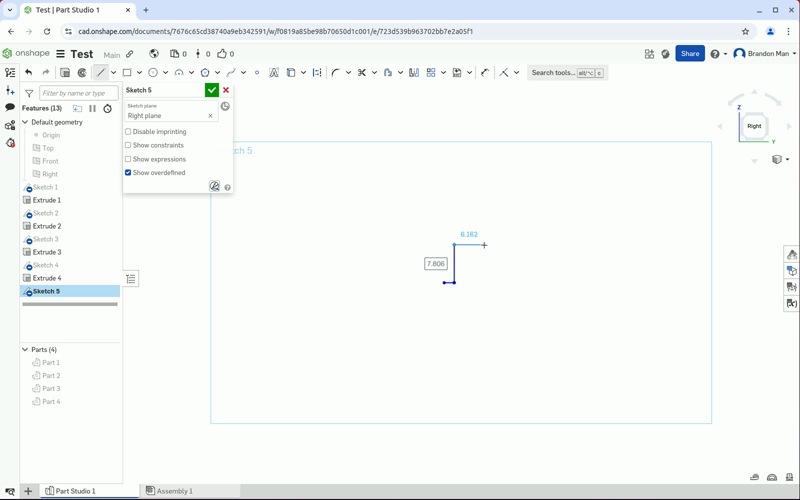
mouse_move(444, 244)
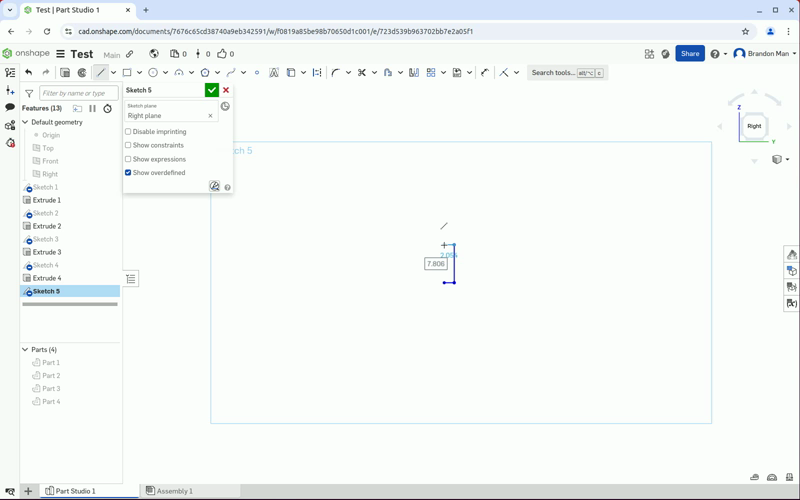
click(444, 244)
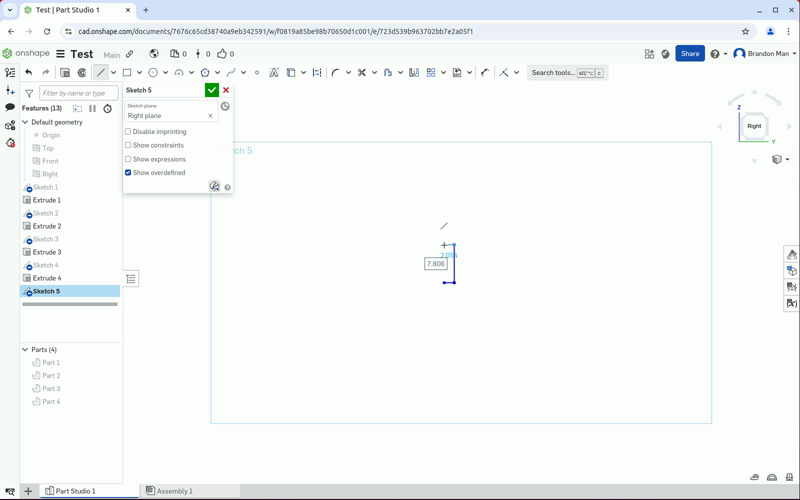
key_up(shift)
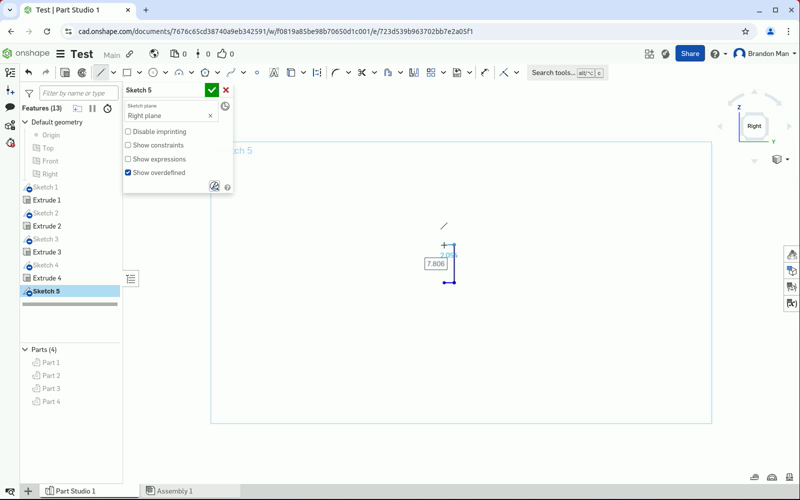
mouse_move(474, 244)
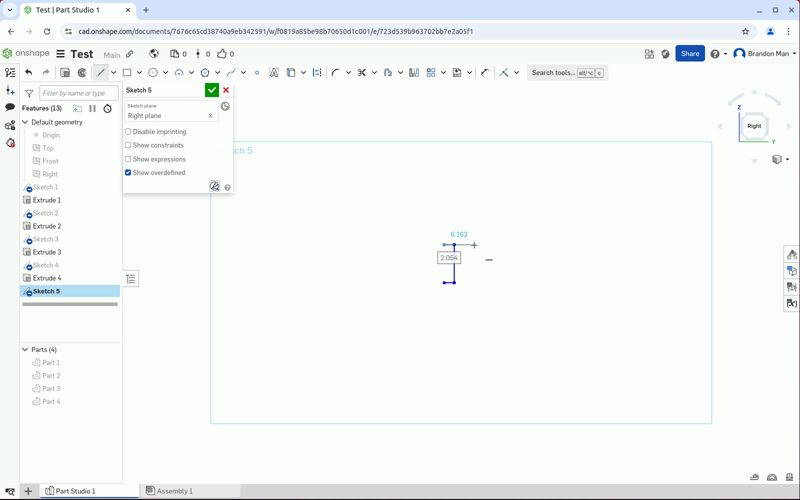
key_down(shift)
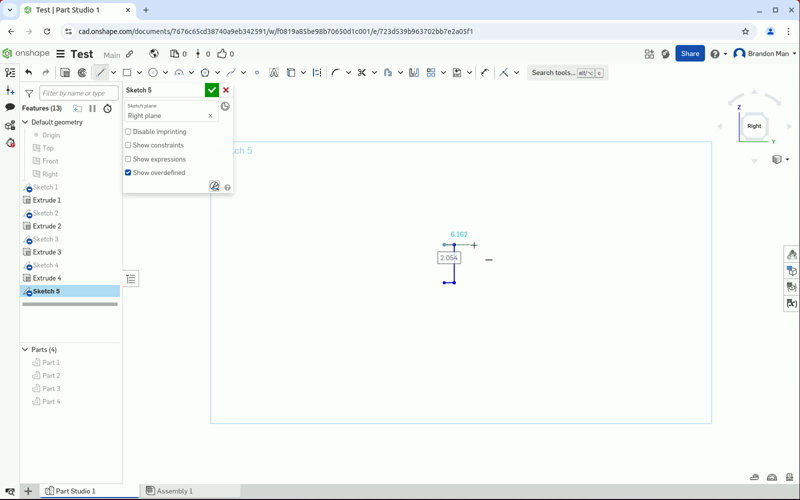
mouse_move(444, 282)
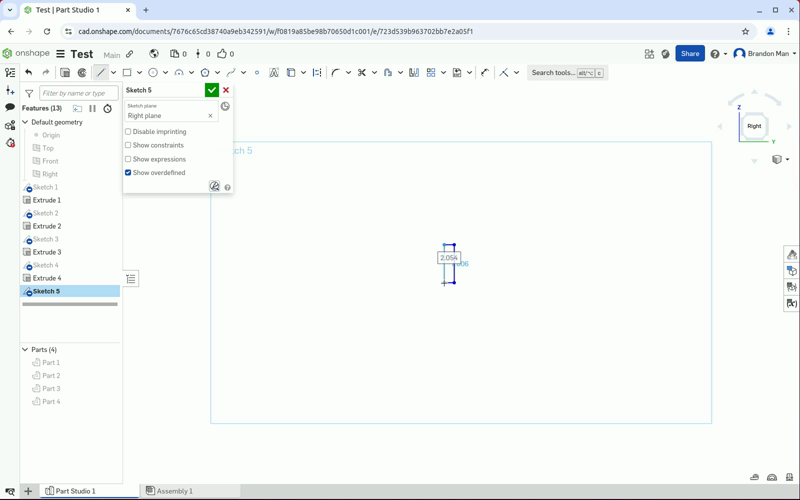
key_up(shift)
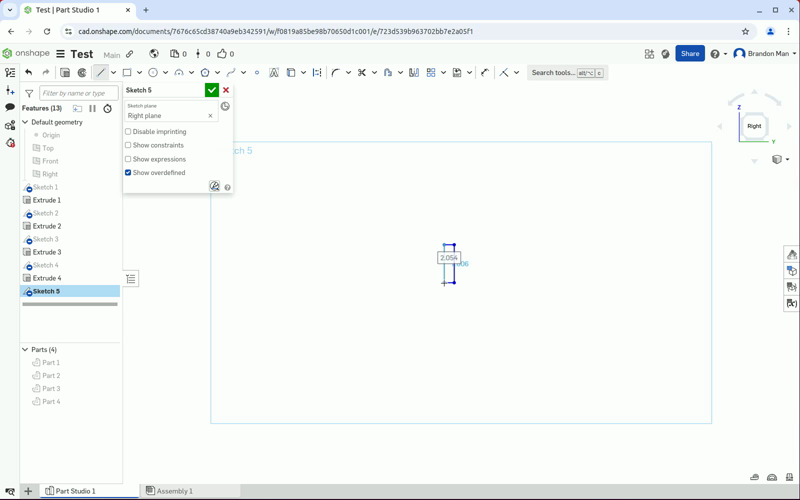
click(444, 282)
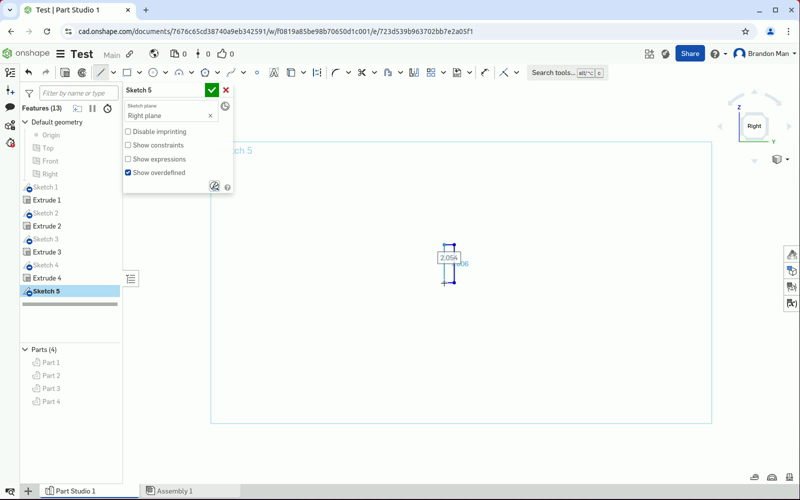
key(esc)
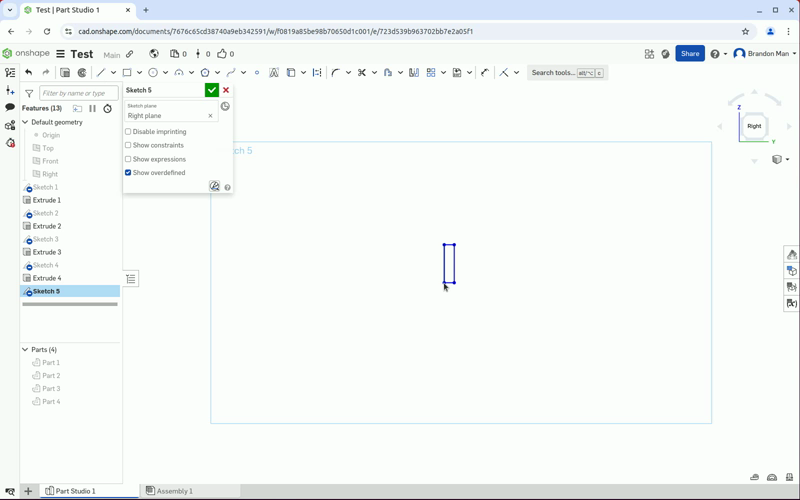
mouse_move(452, 282)
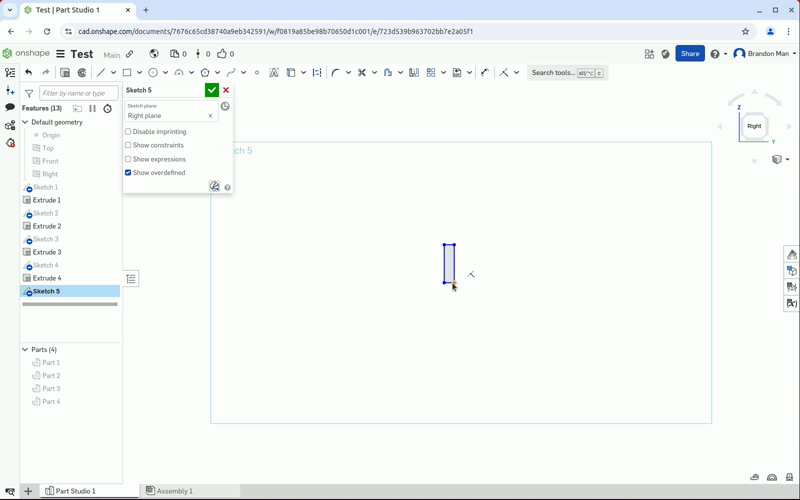
scroll(6)
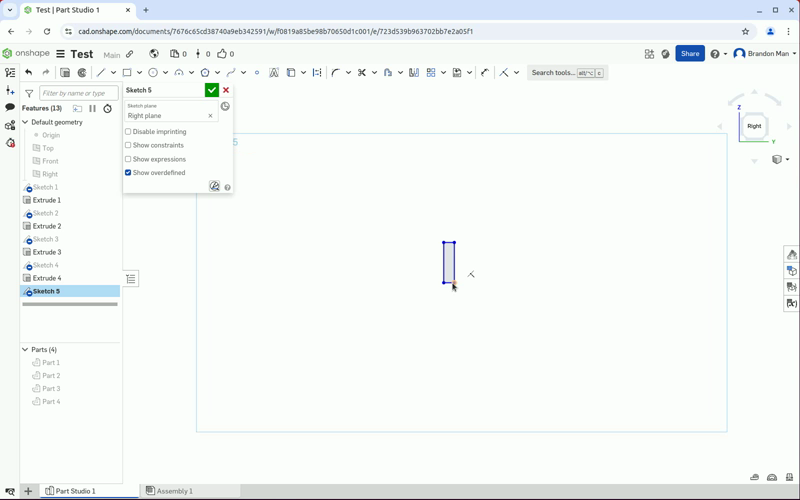
scroll(6)
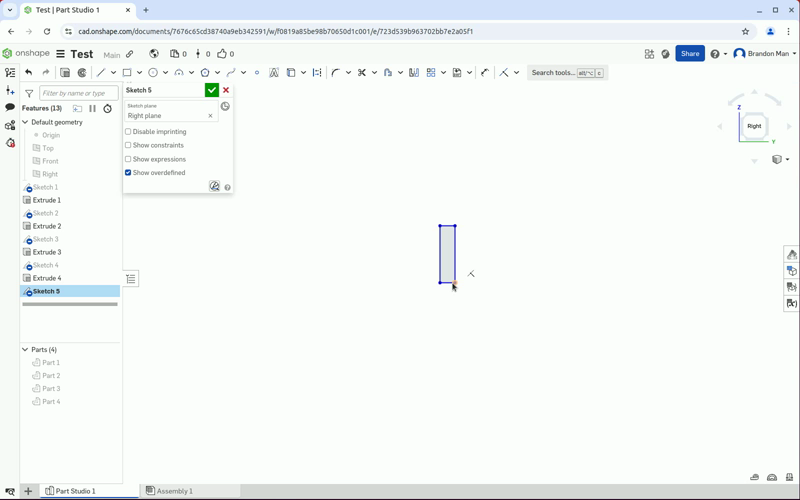
scroll(6)
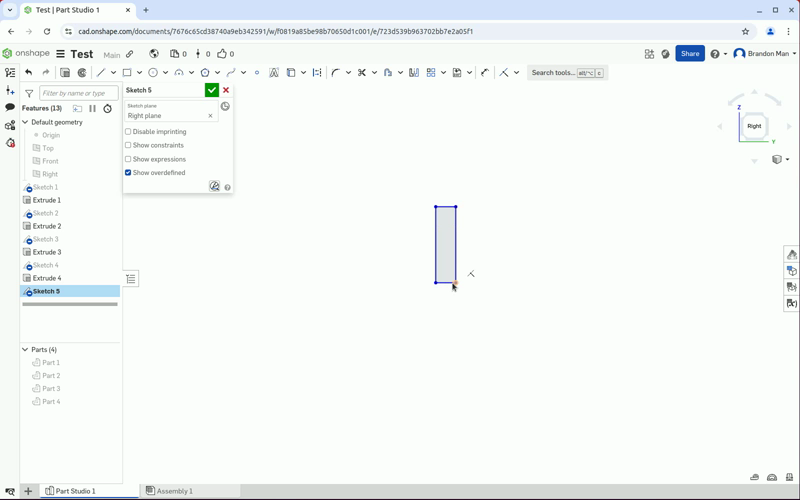
scroll(6)
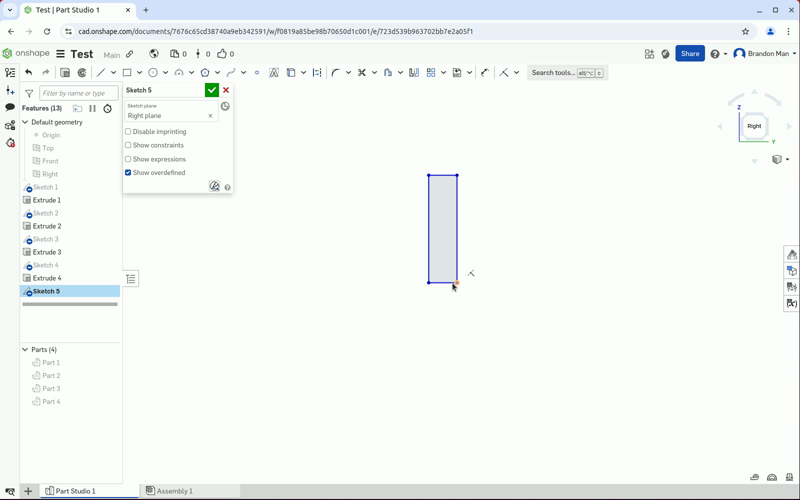
scroll(6)
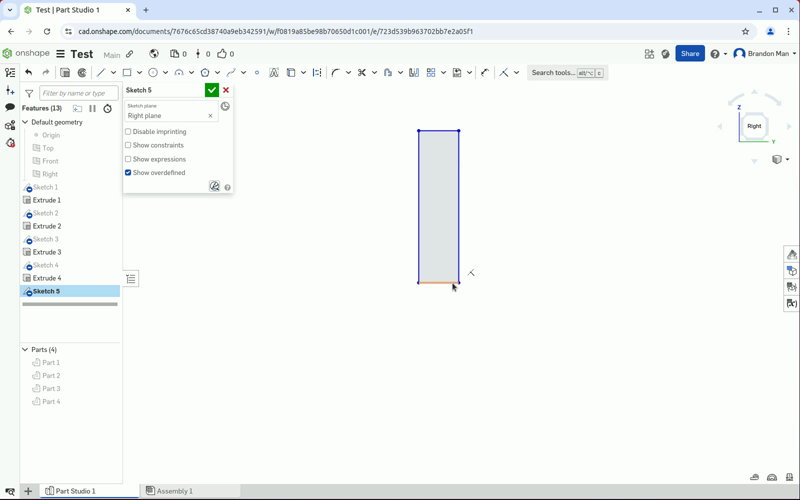
scroll(6)
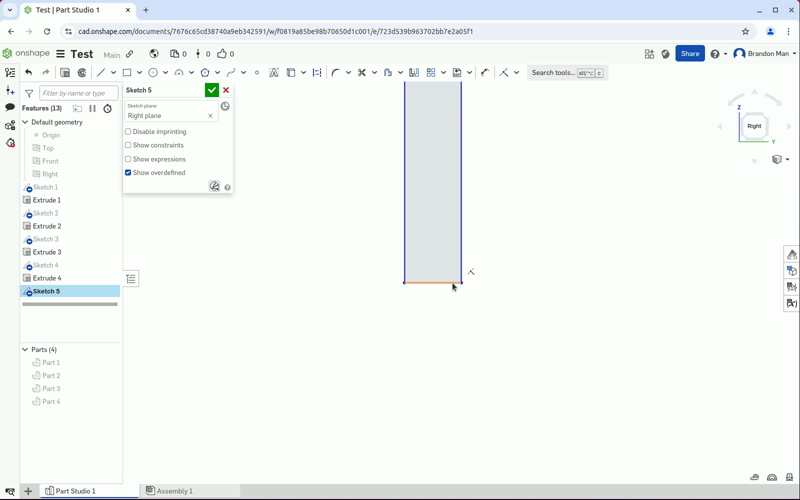
scroll(6)
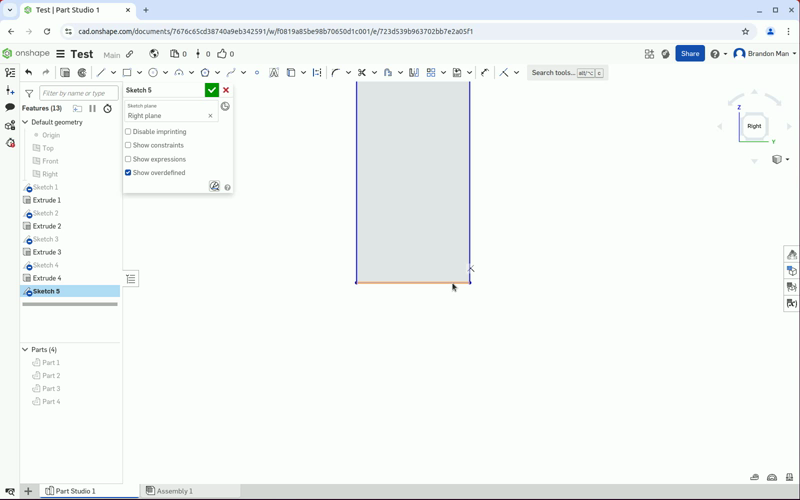
click(452, 282)
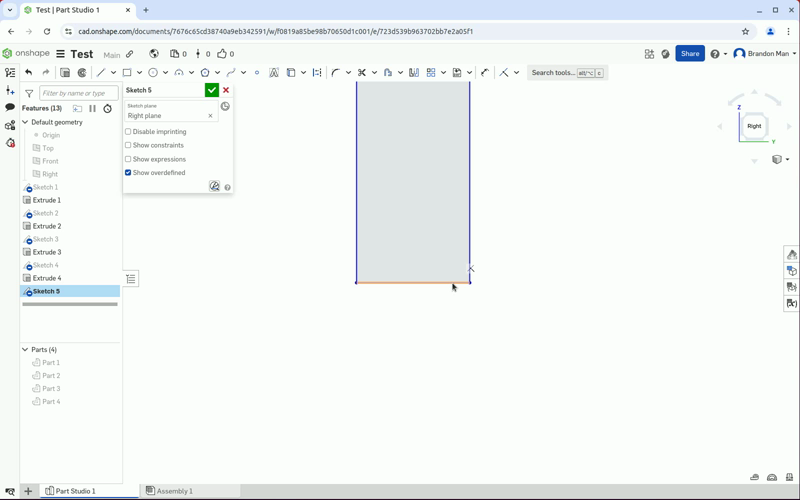
scroll(-6)
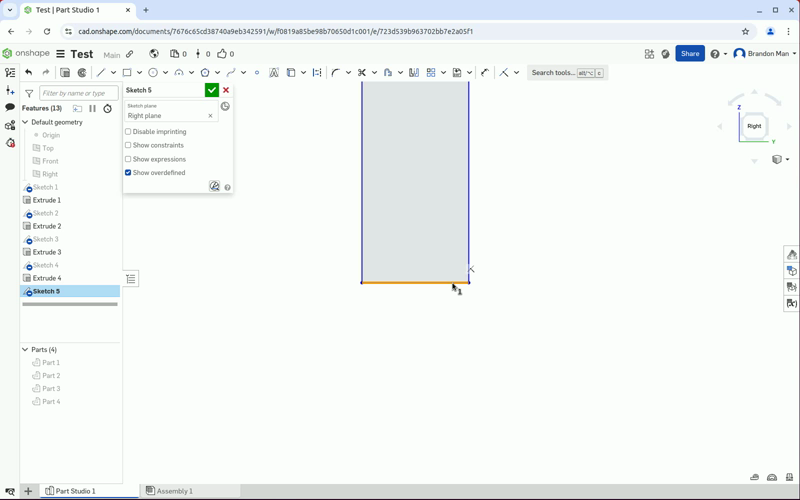
scroll(-6)
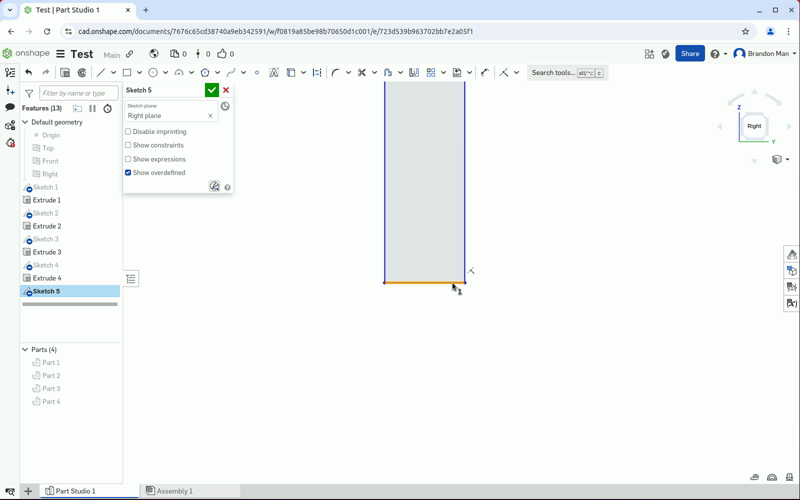
scroll(-6)
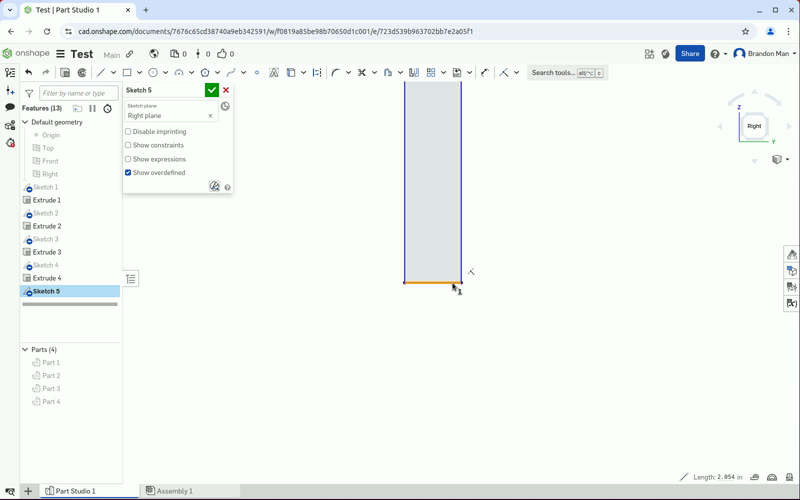
scroll(-6)
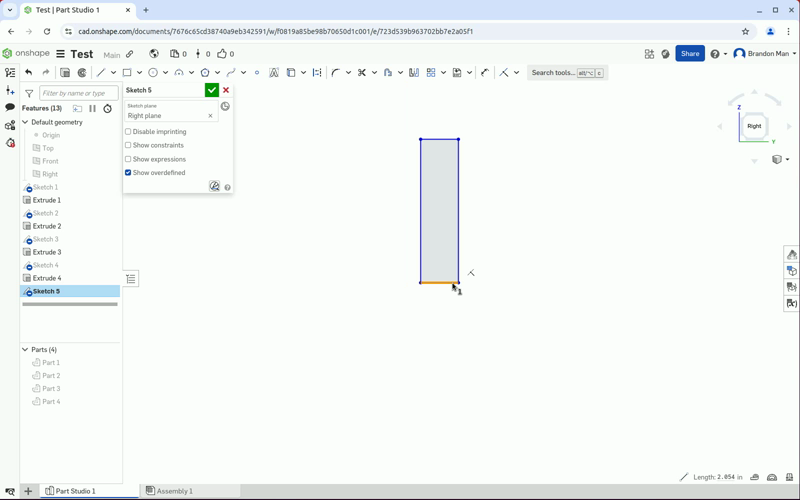
scroll(-6)
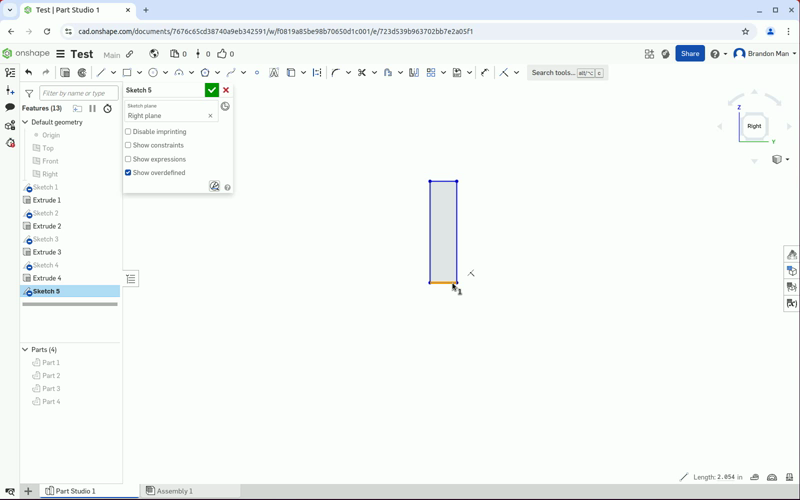
scroll(-6)
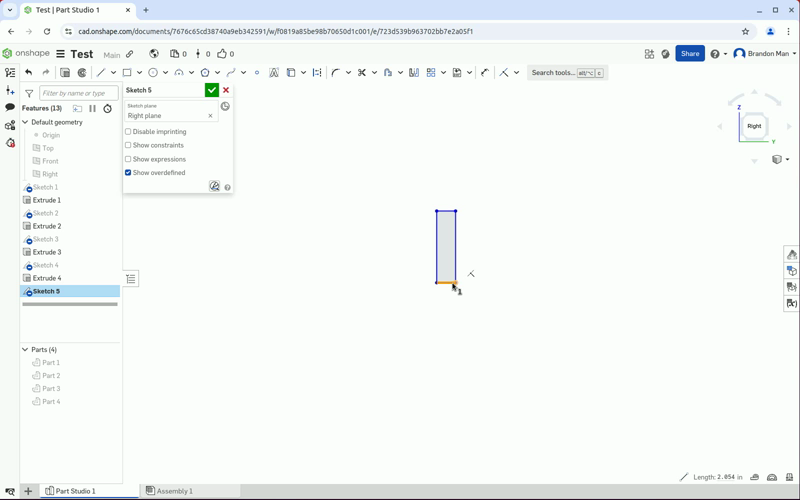
scroll(-6)
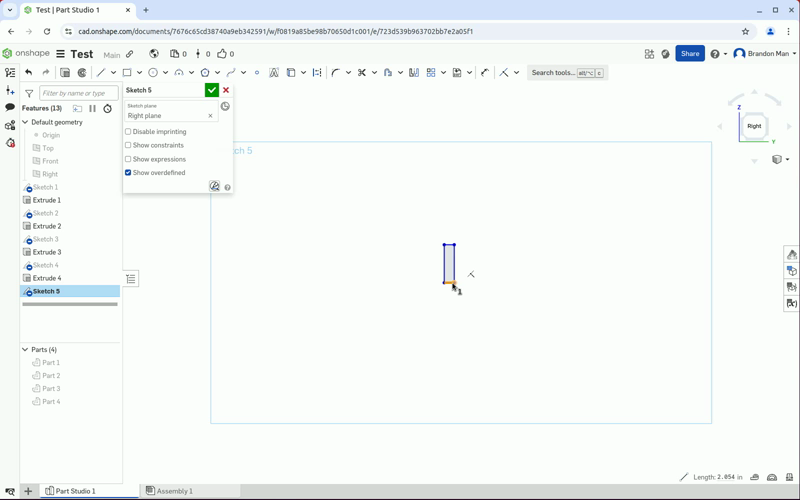
mouse_move(73, 352)
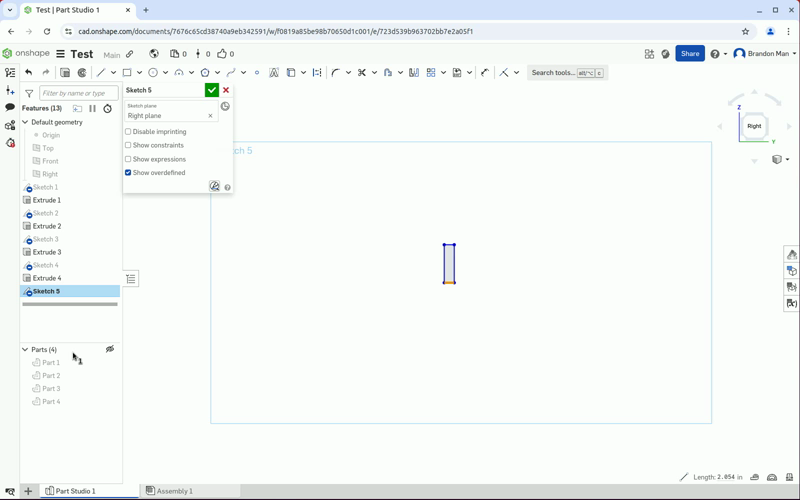
key(shift+y)
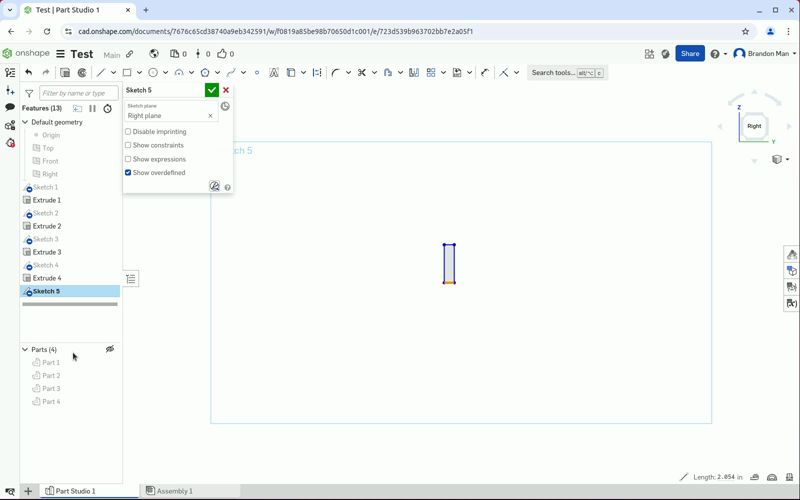
key(shift+e)
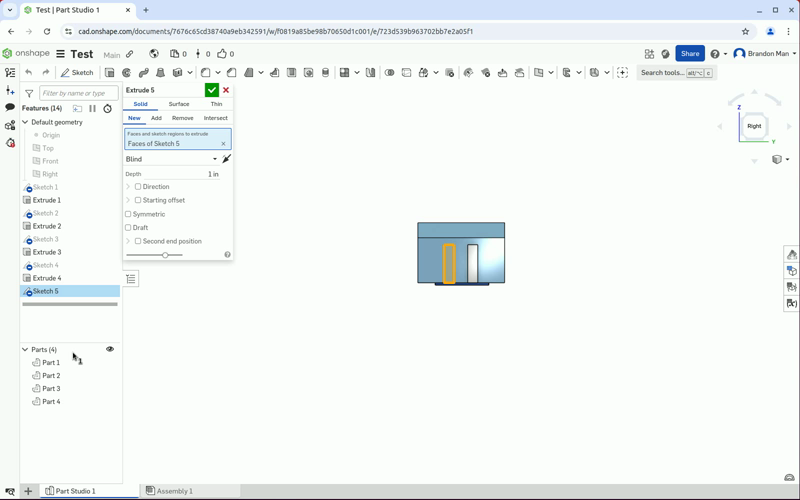
mouse_move(143, 106)
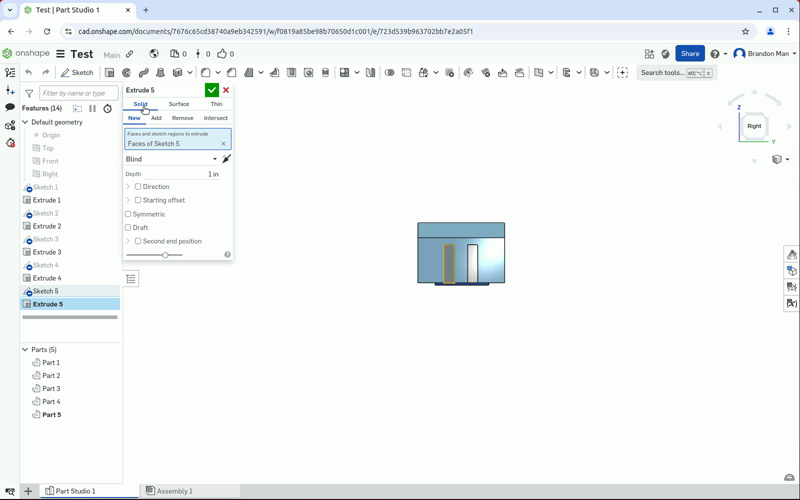
click(143, 106)
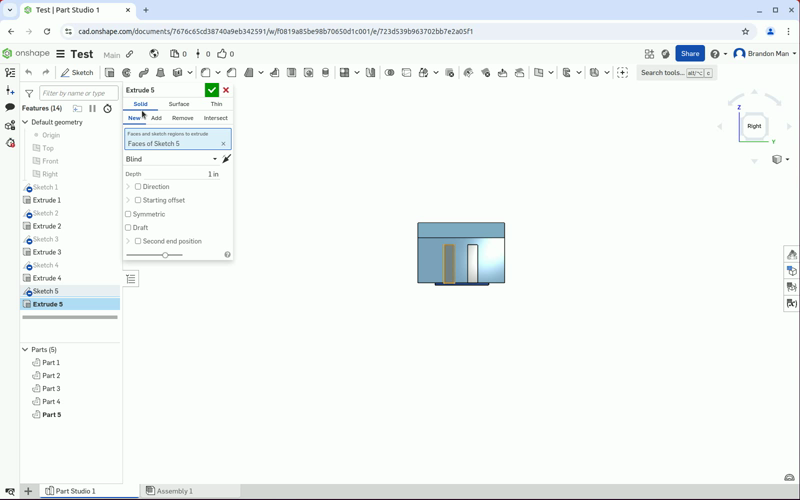
mouse_move(137, 120)
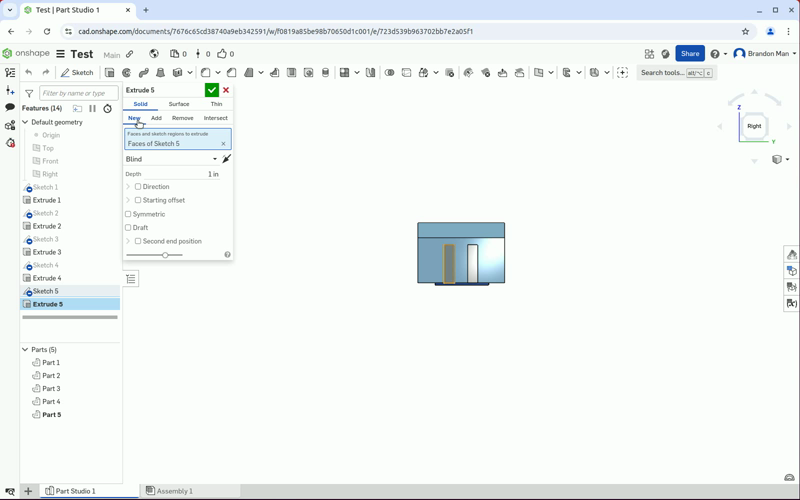
click(137, 120)
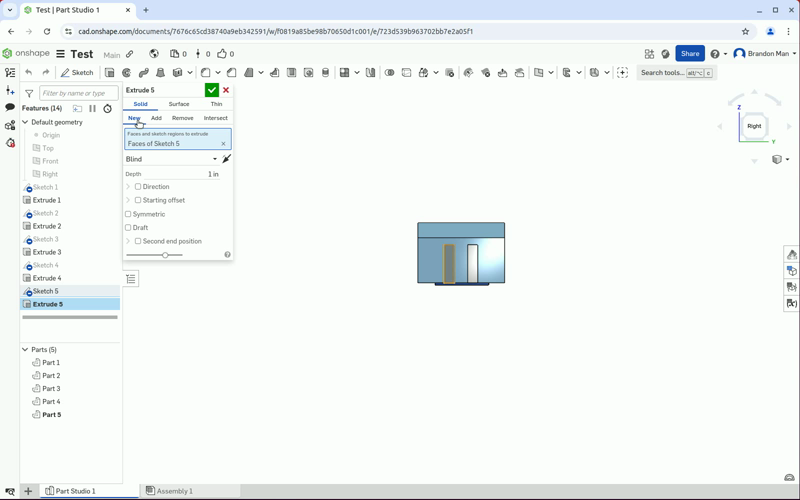
key(tab, 4)
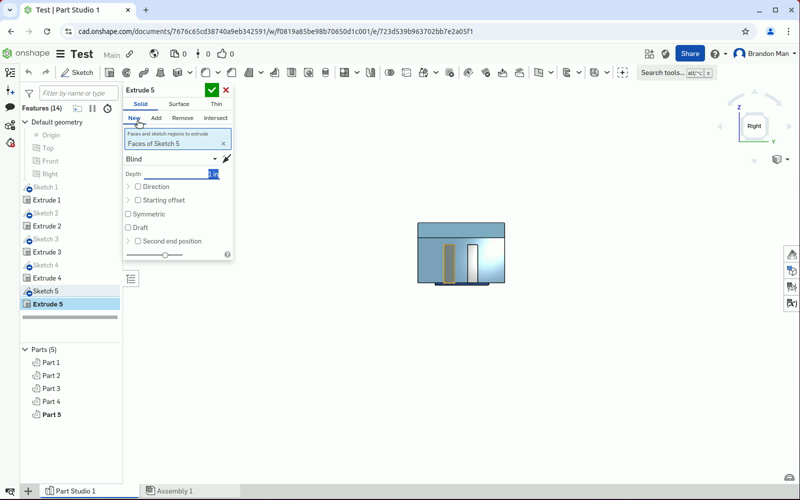
text(0.481)
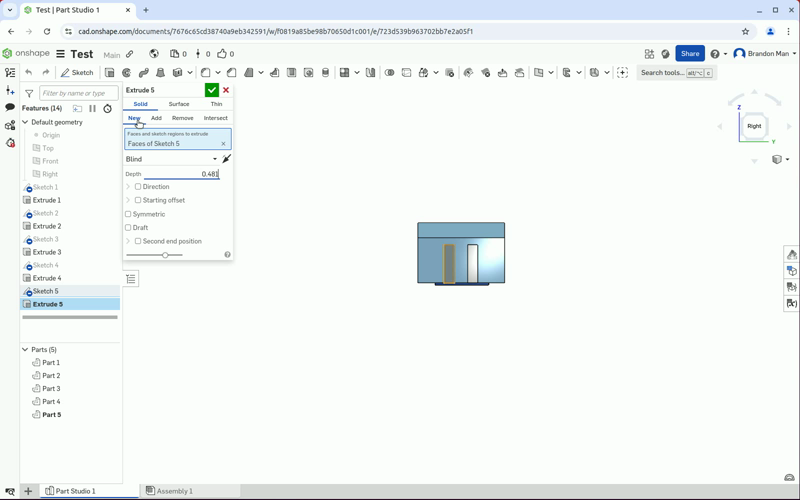
key(enter)
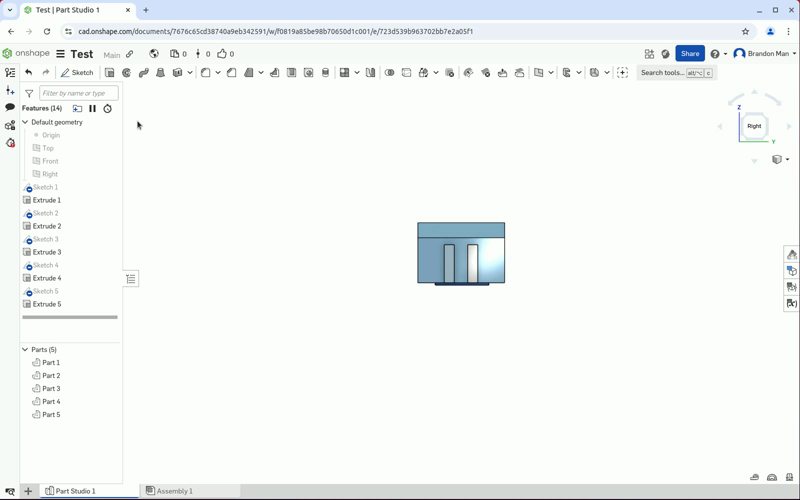
key(shift+h)
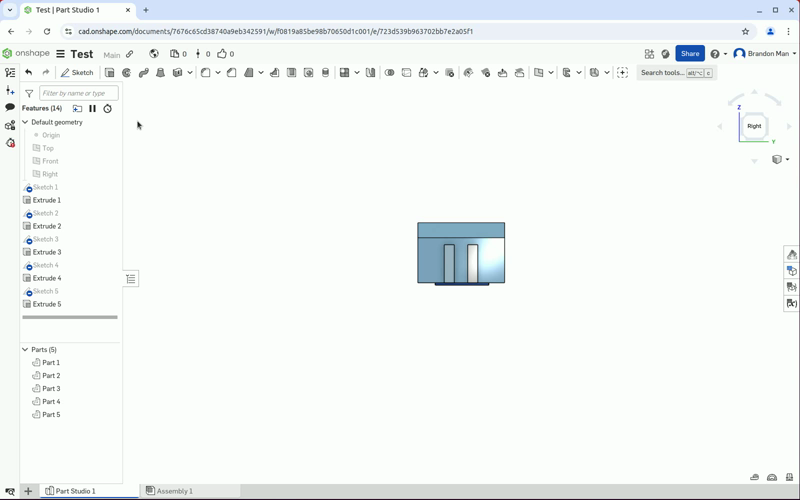
key(shift+h)
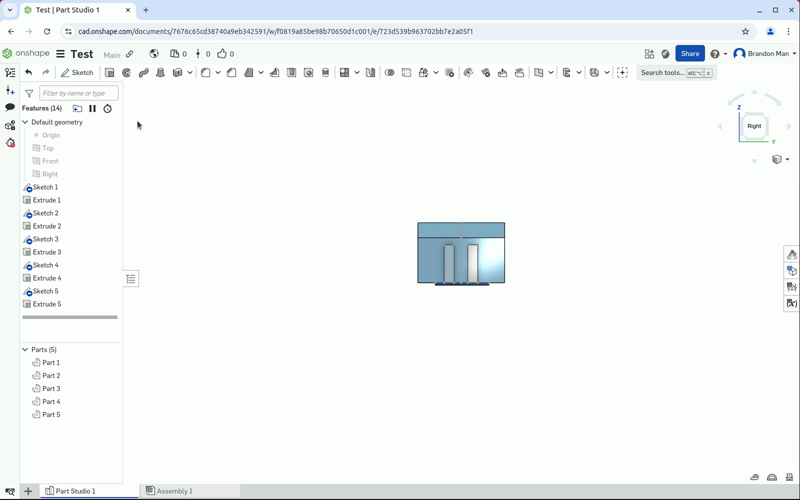
key(shift+7)
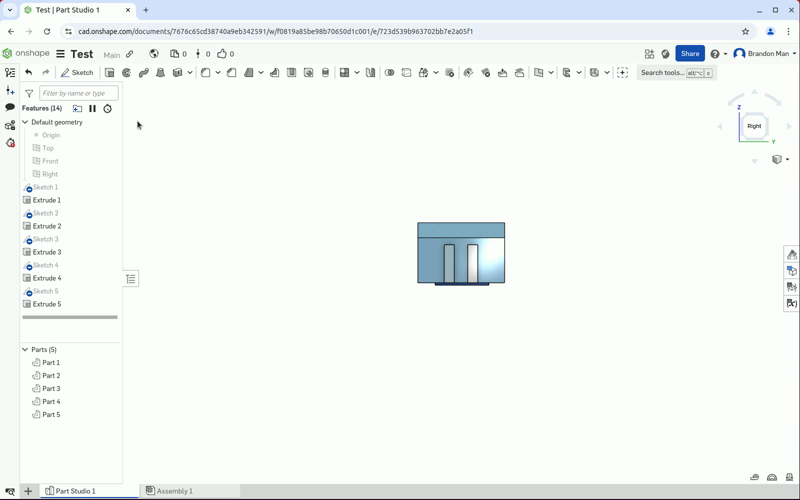
key(right, 2)
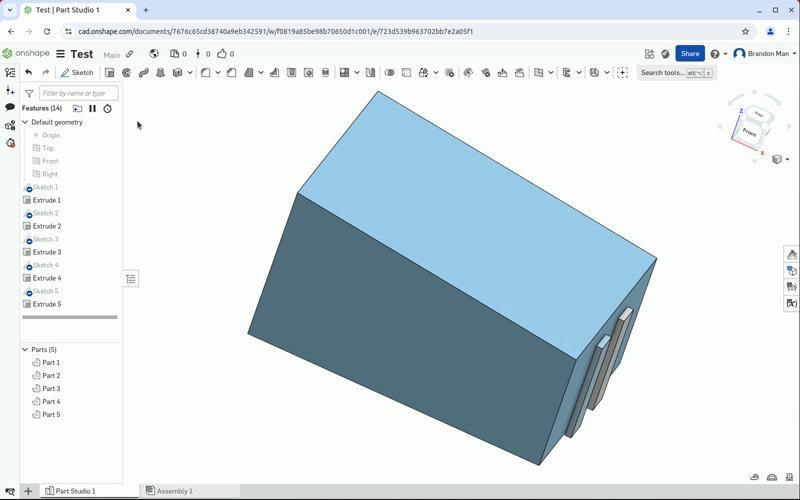
key(down, 2)
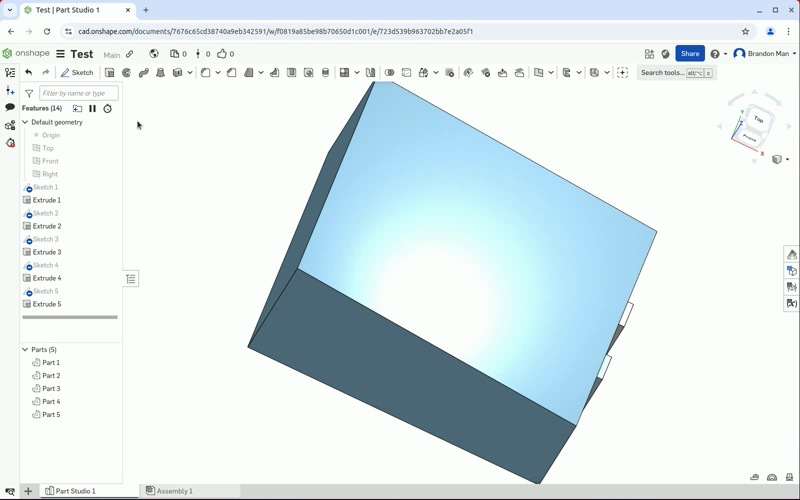
key(up, 2)
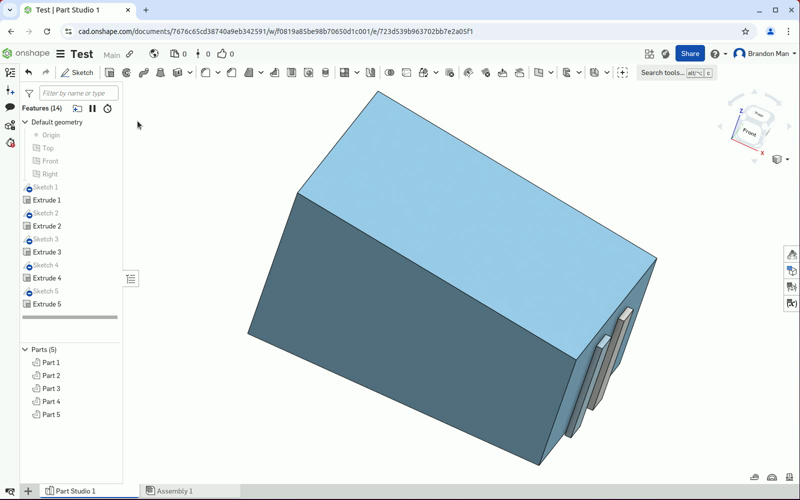
key(left, 2)
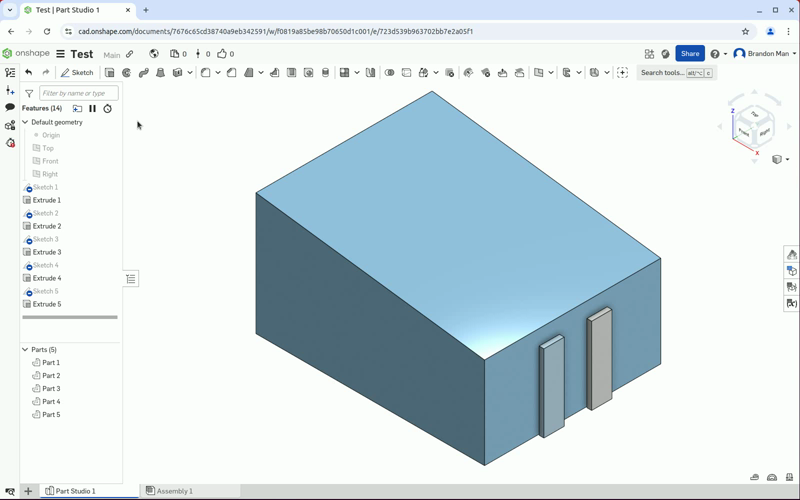
mouse_move(73, 189)
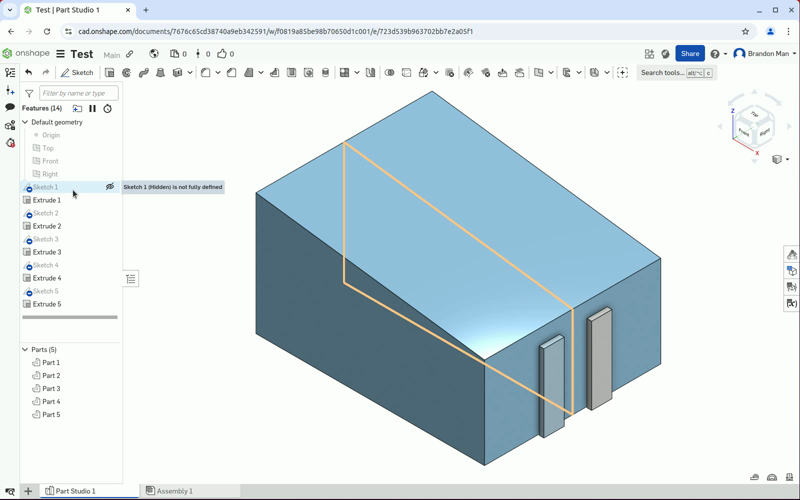
click(73, 189)